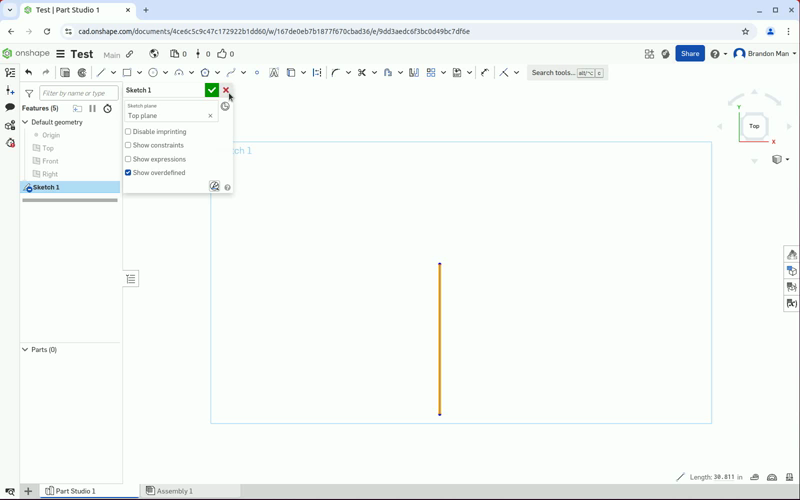
key(shift+h)
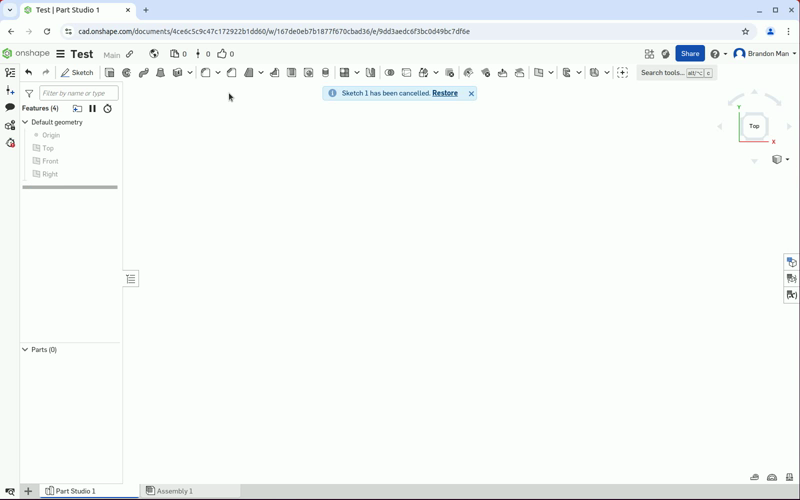
mouse_move(73, 352)
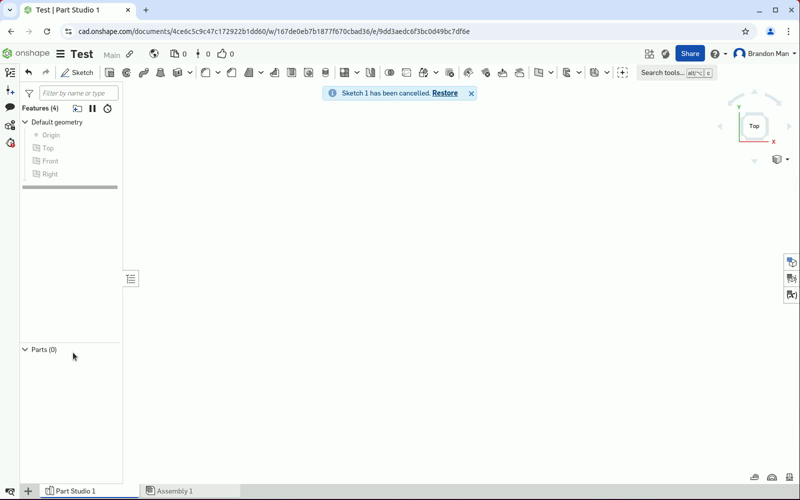
key(y)
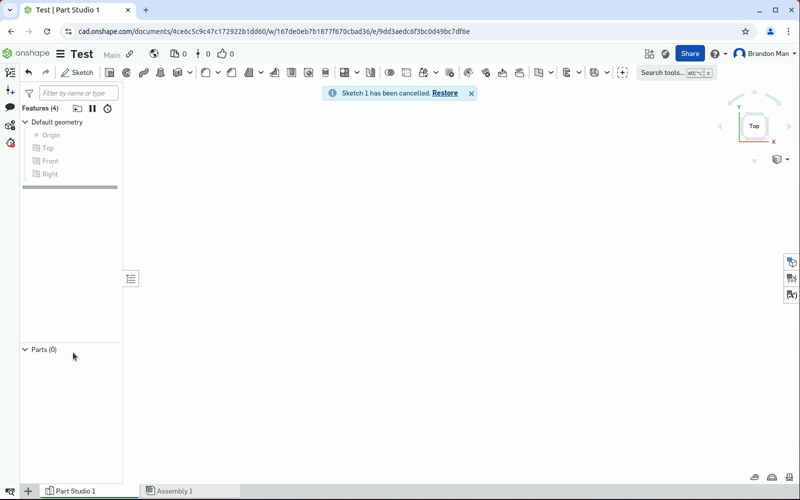
key(shift+p)
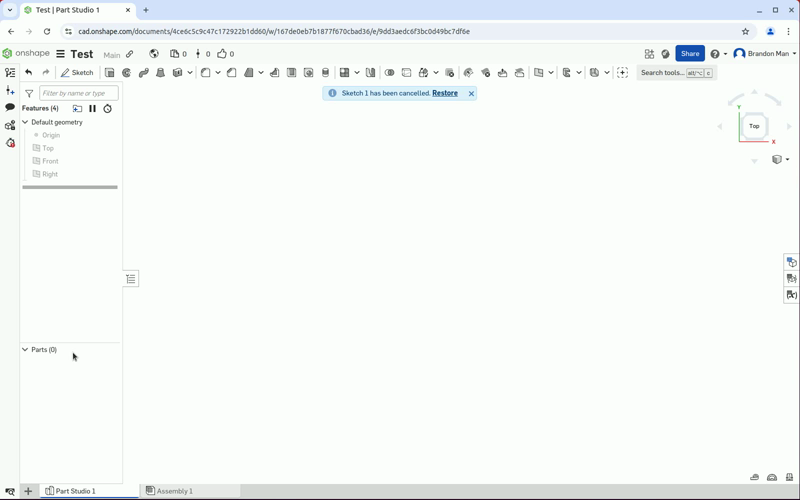
key(space)
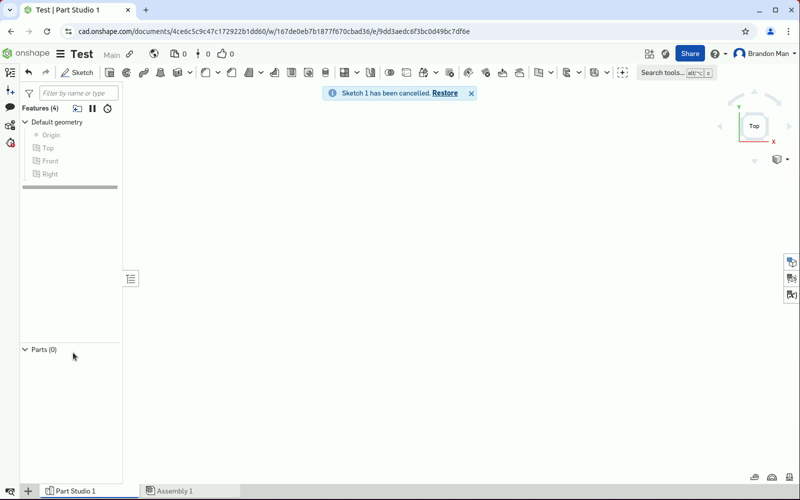
key_down(shift)
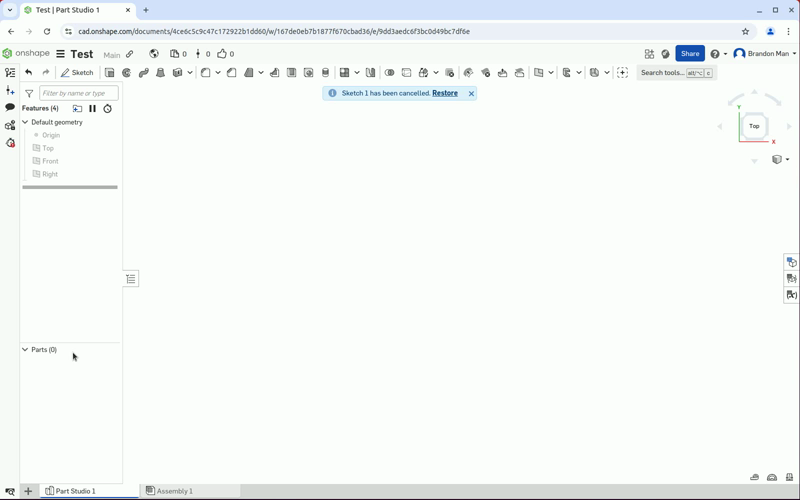
key(up)
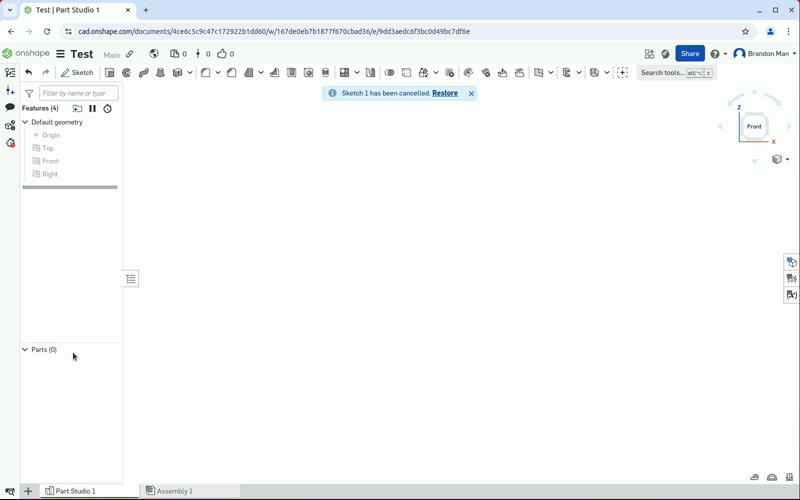
key_up(shift)
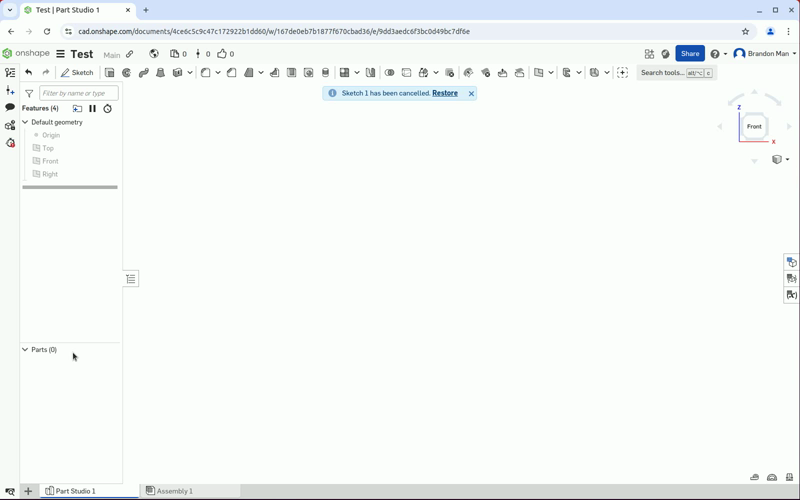
mouse_move(73, 352)
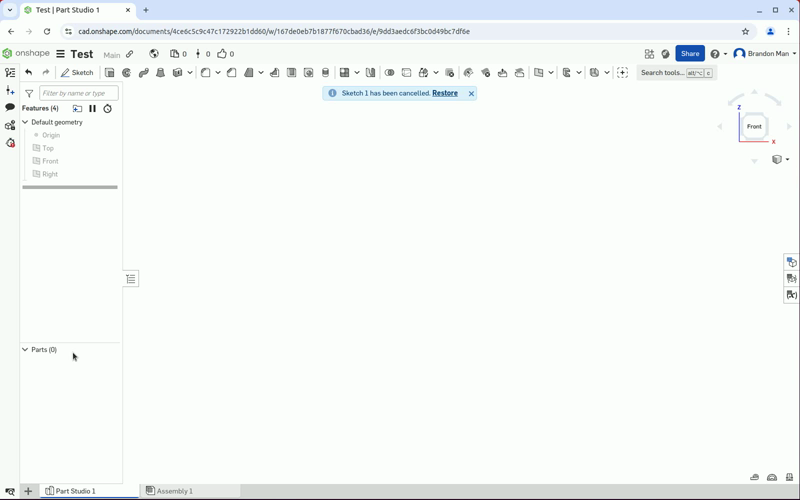
key(shift+y)
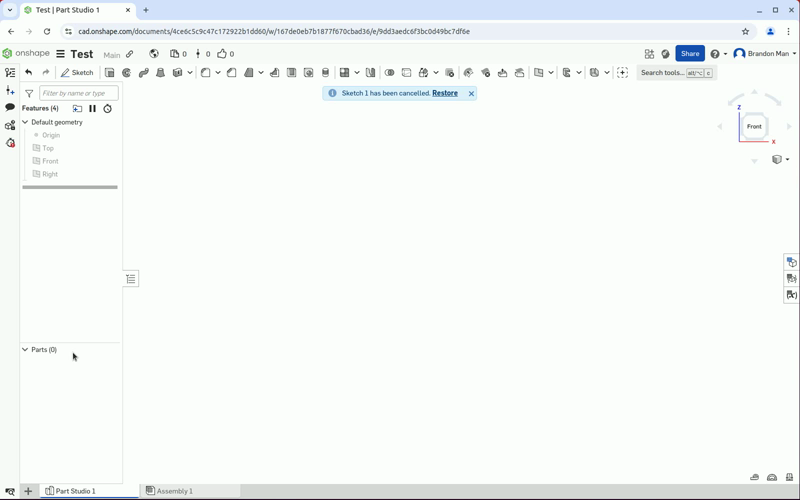
key(shift+s)
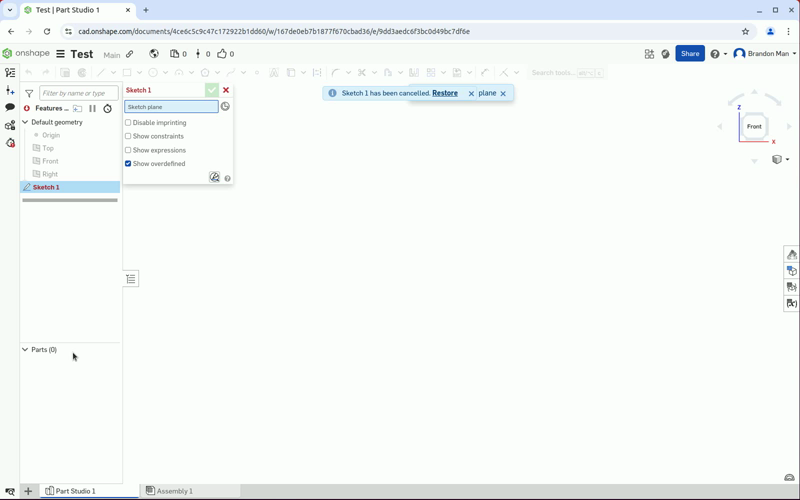
mouse_move(73, 163)
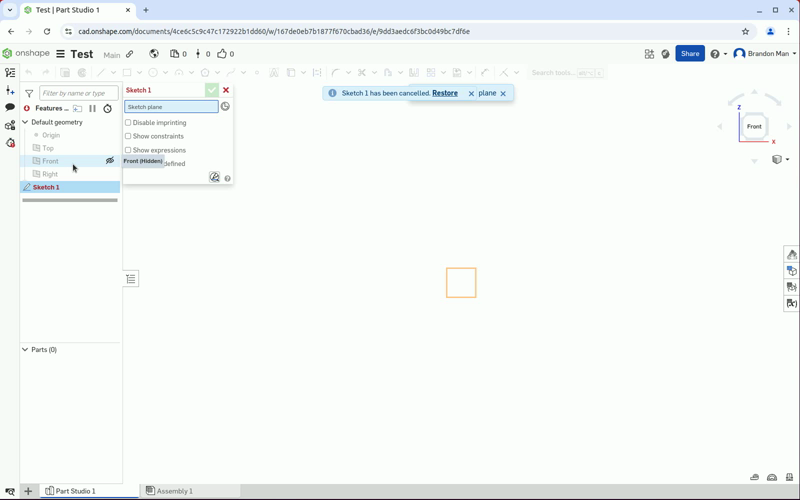
click(73, 163)
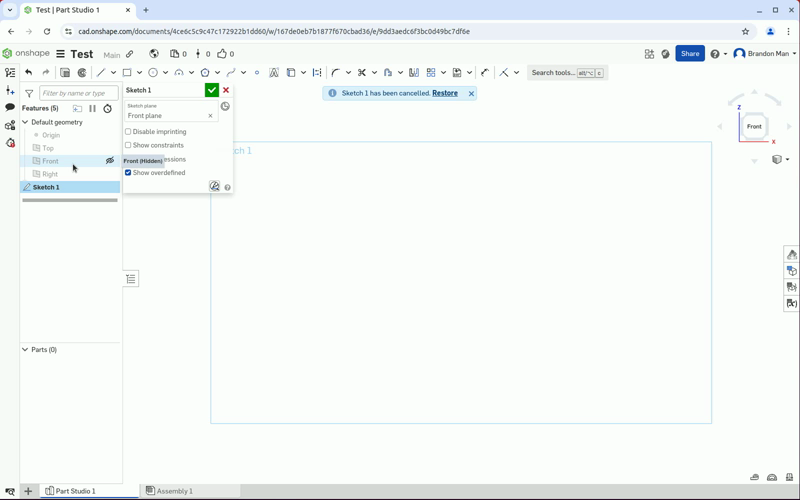
mouse_move(73, 352)
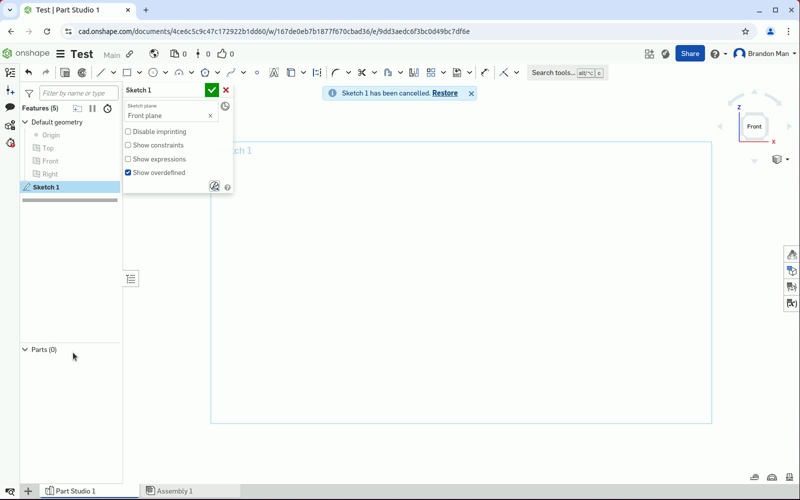
key(y)
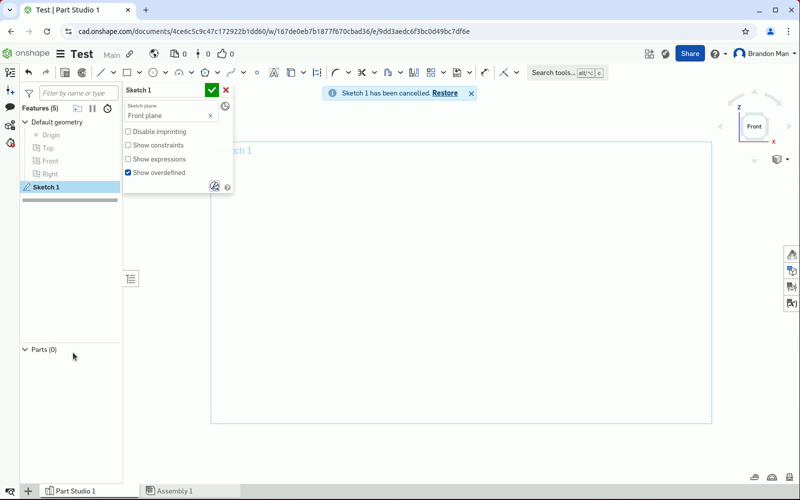
key(l)
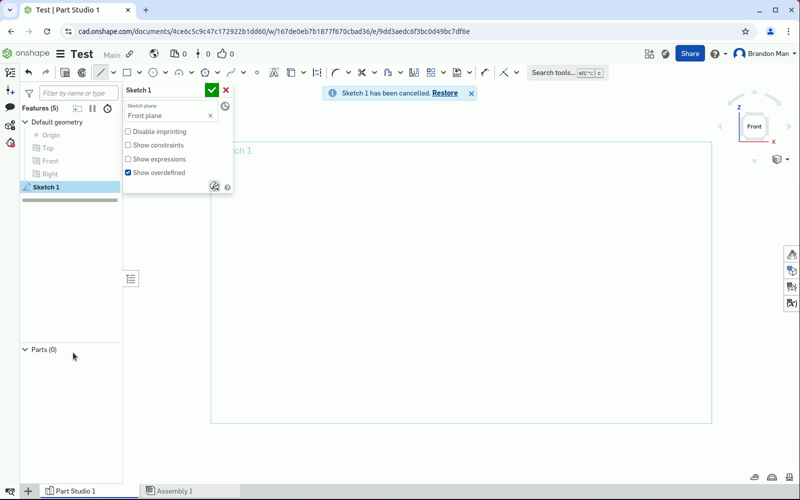
key_down(shift)
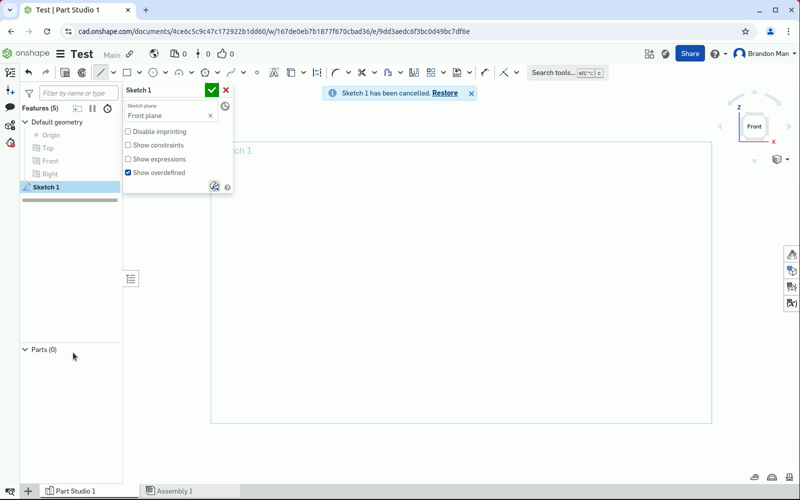
mouse_move(348, 294)
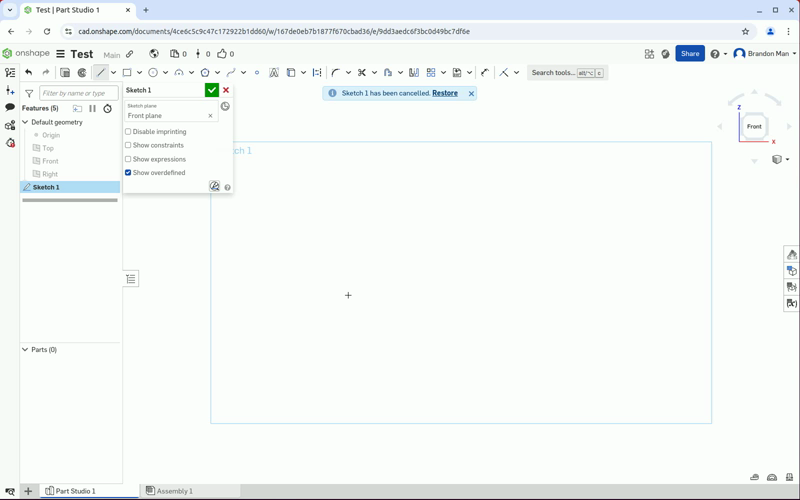
click(348, 294)
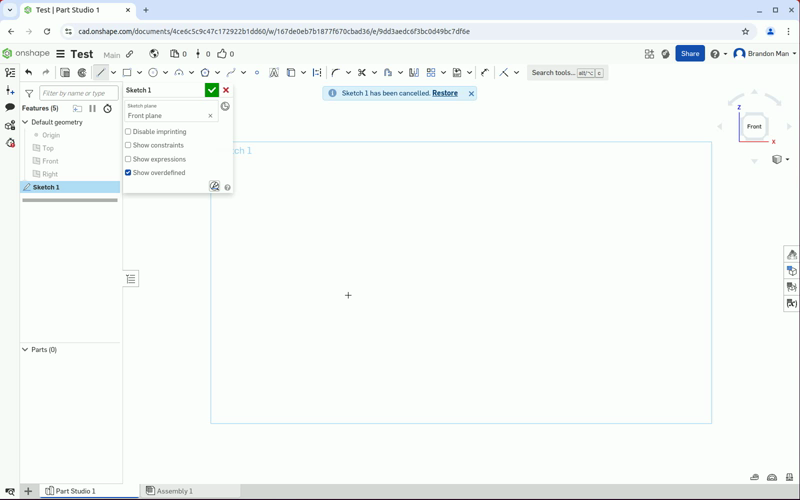
key_up(shift)
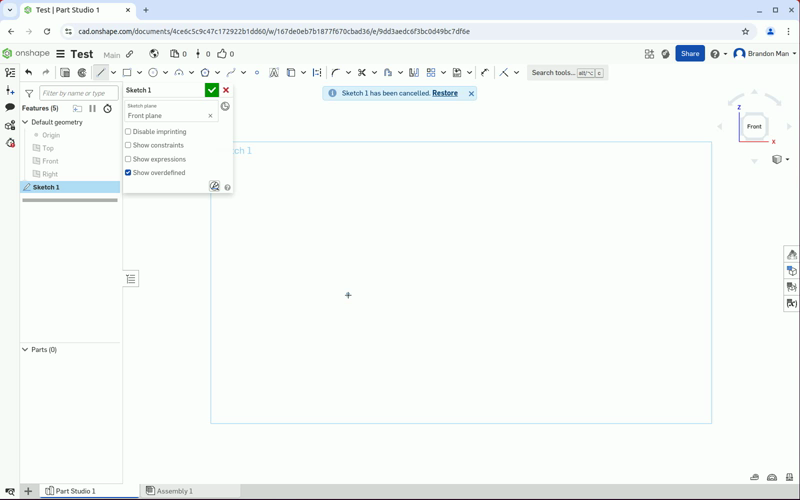
key_down(shift)
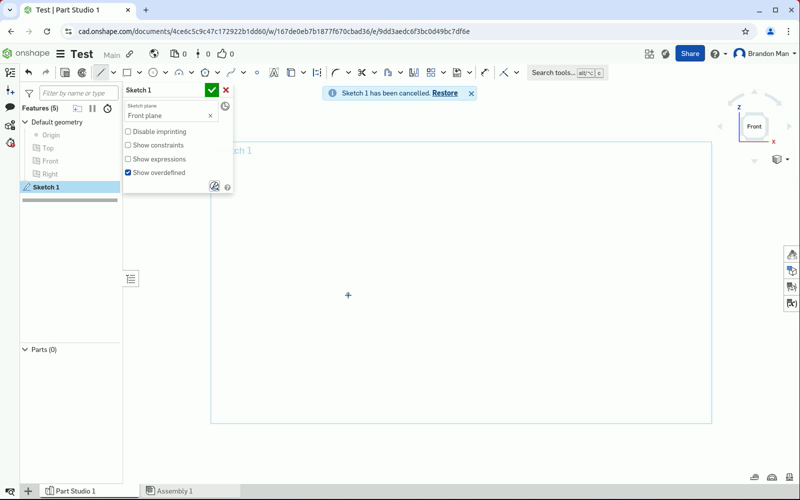
mouse_move(572, 294)
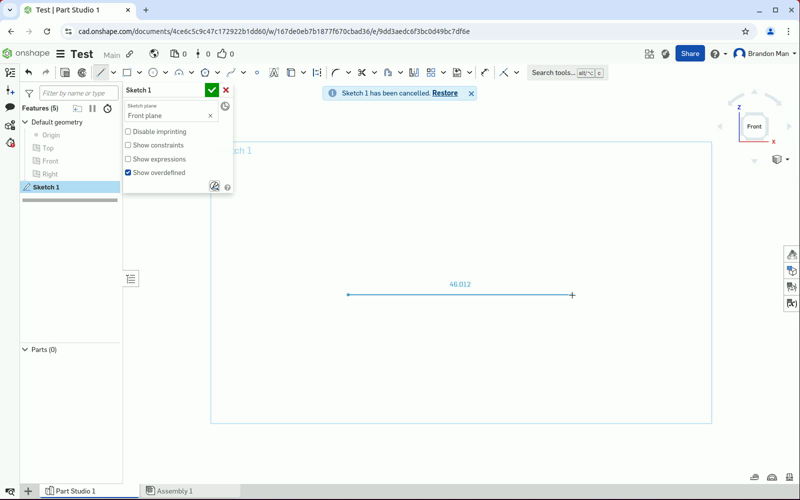
click(572, 294)
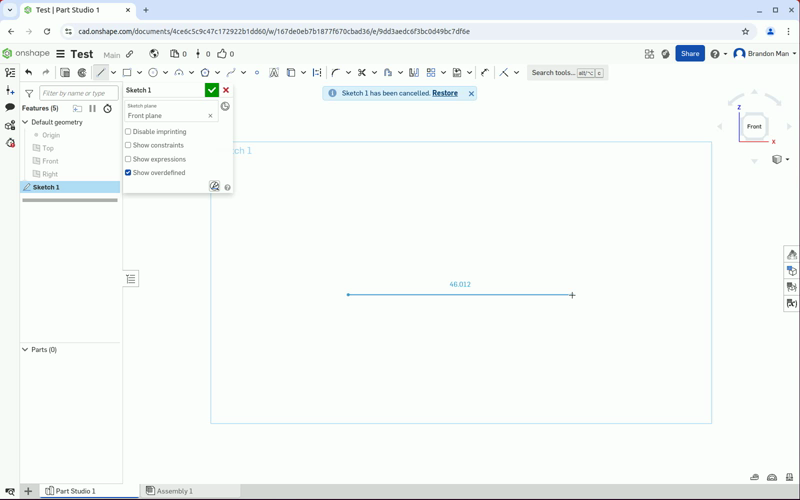
key_up(shift)
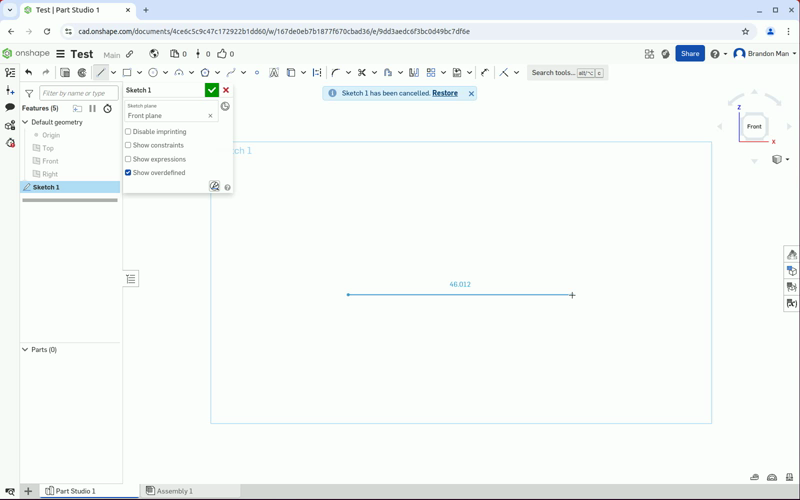
key_down(shift)
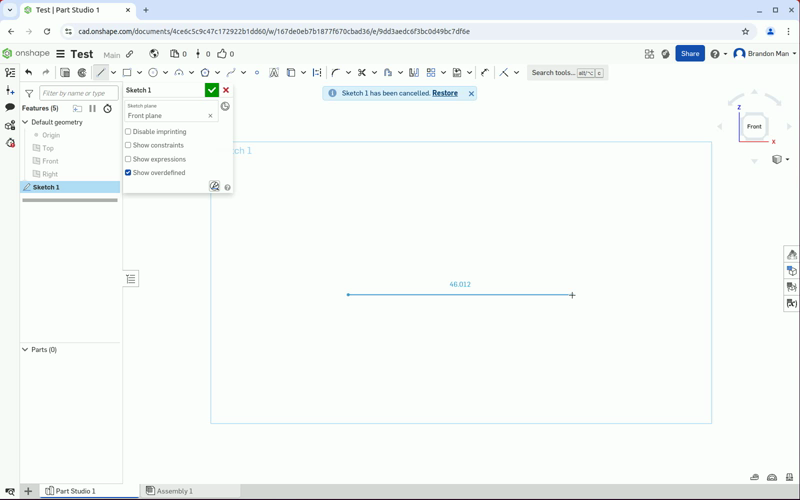
mouse_move(589, 294)
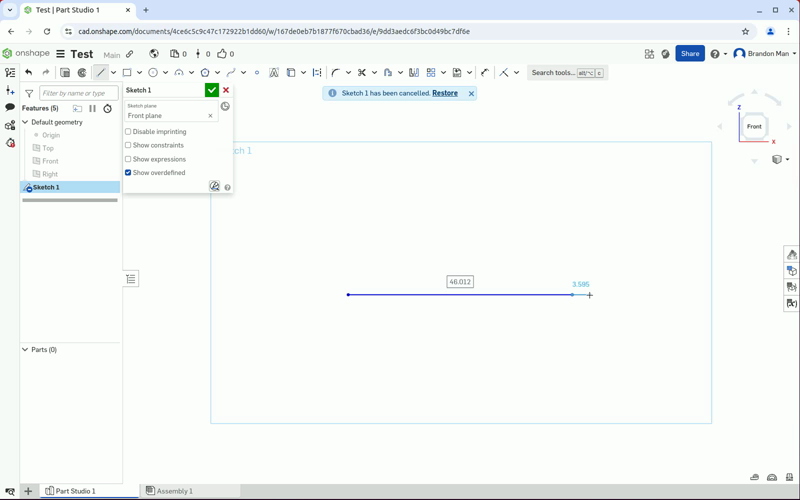
mouse_move(572, 270)
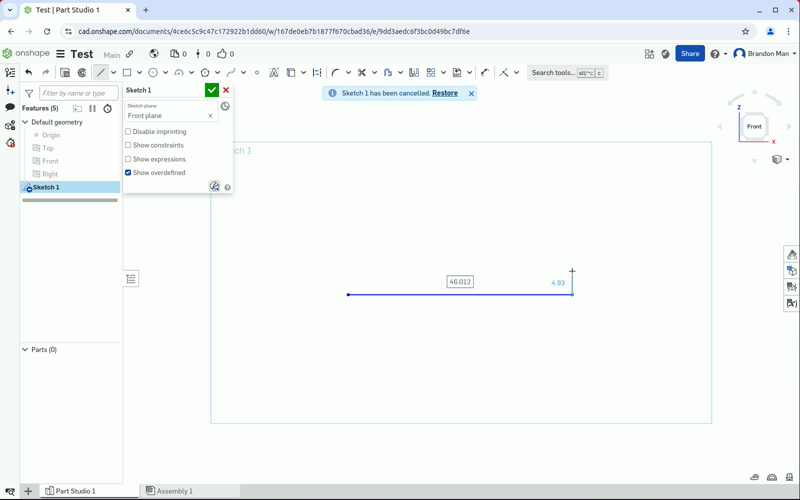
click(572, 270)
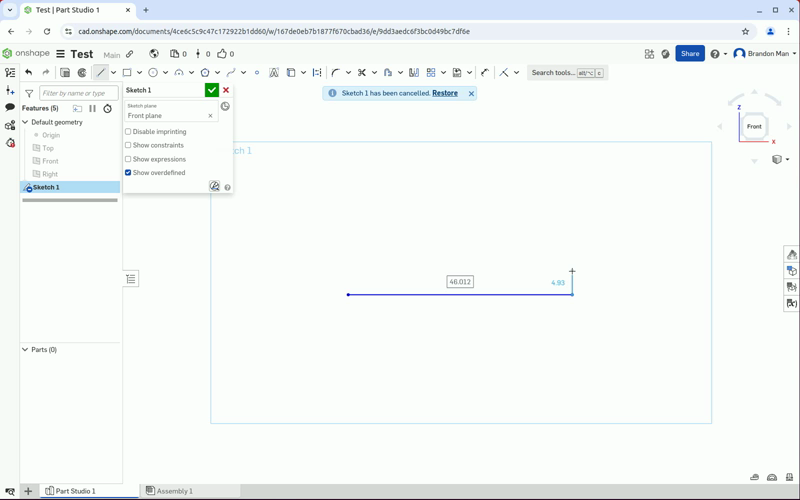
key_up(shift)
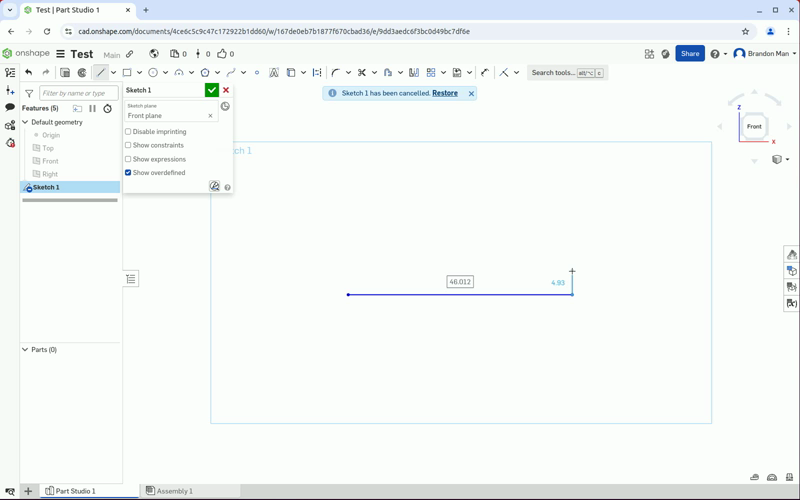
key_down(shift)
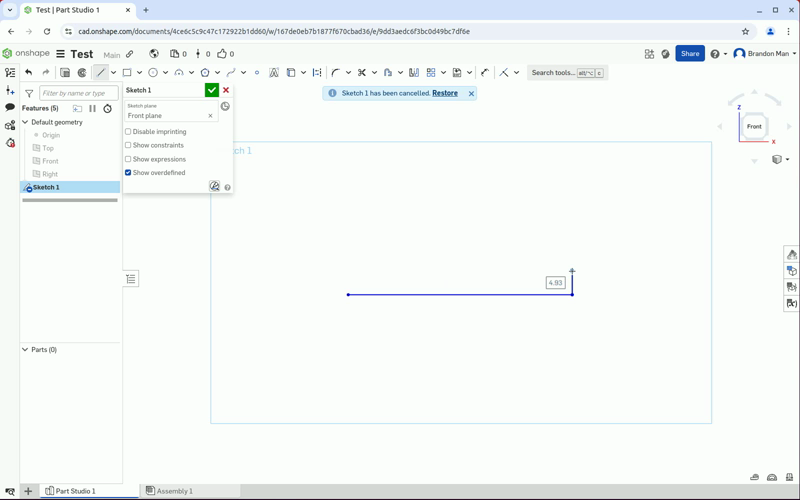
mouse_move(348, 270)
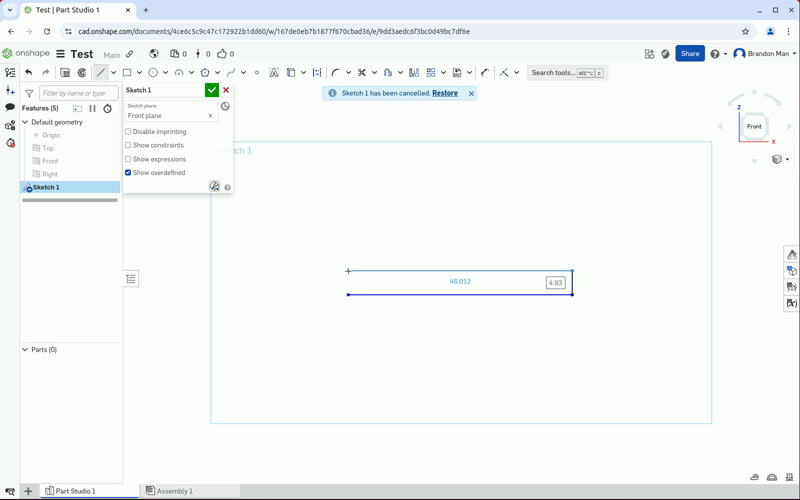
click(348, 270)
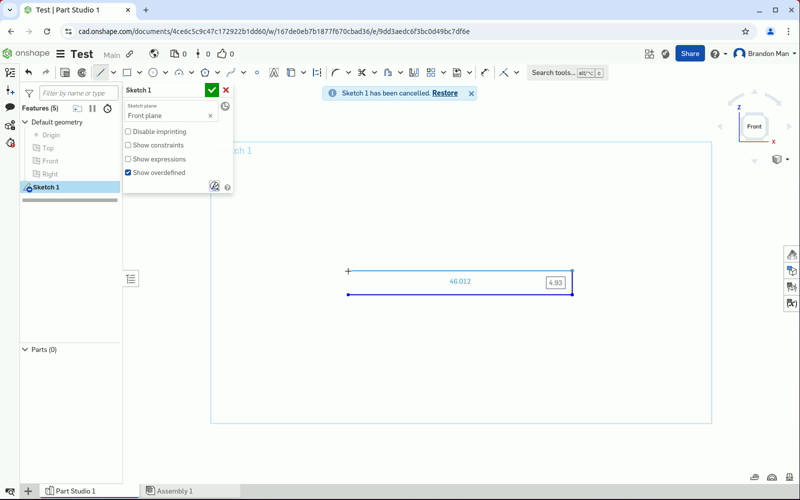
key_up(shift)
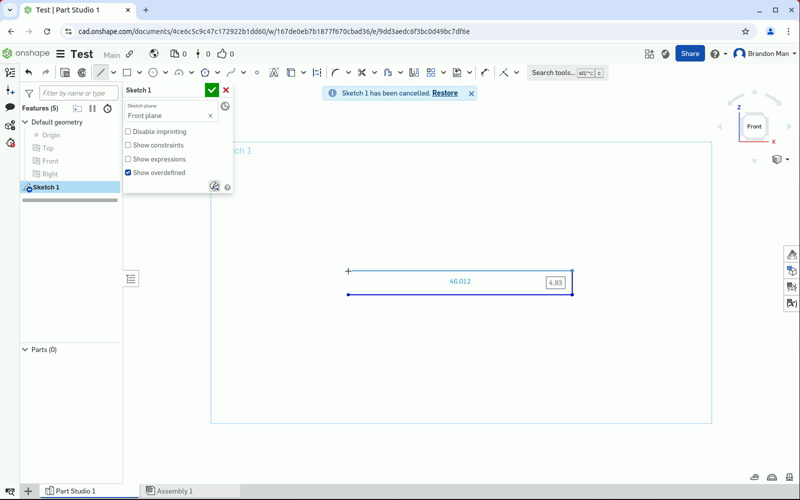
mouse_move(378, 270)
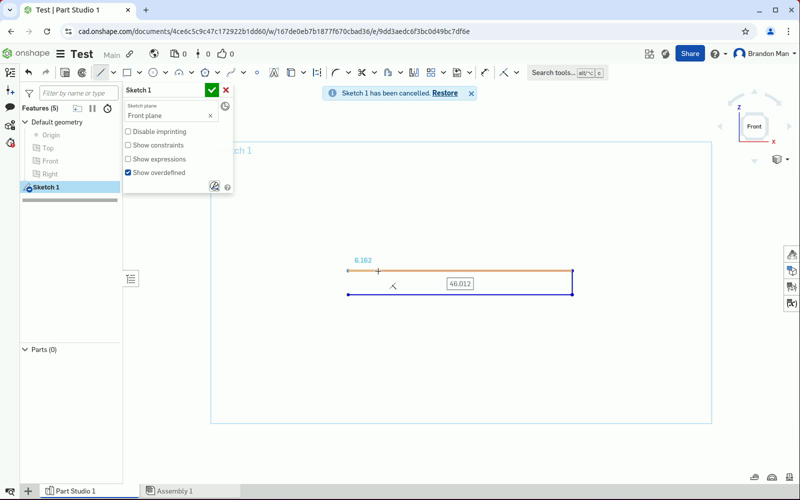
key_down(shift)
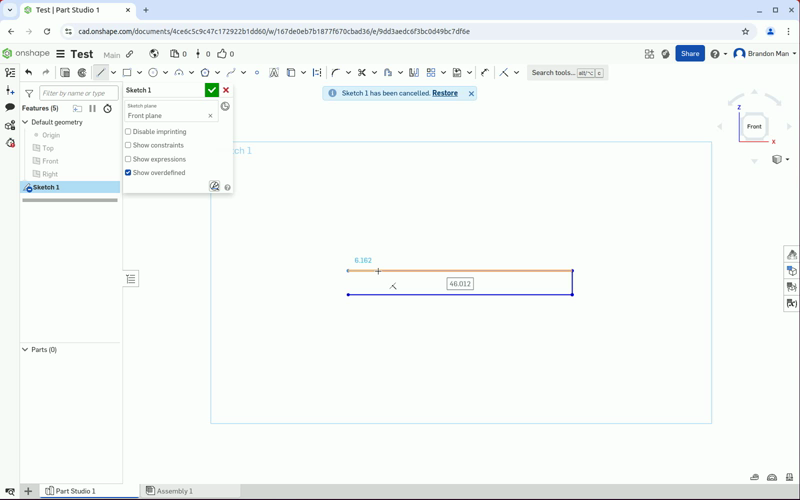
mouse_move(348, 294)
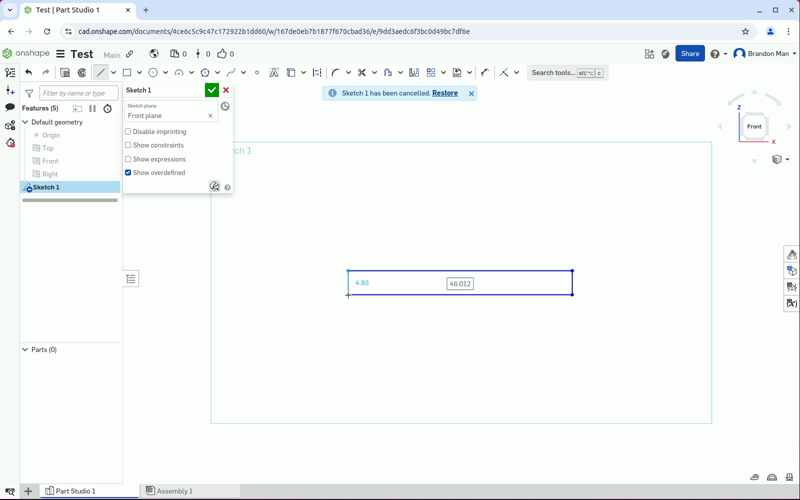
key_up(shift)
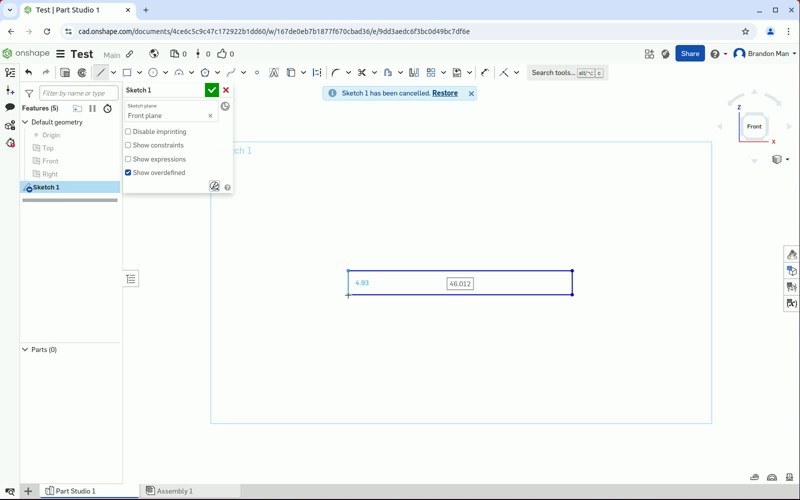
click(348, 294)
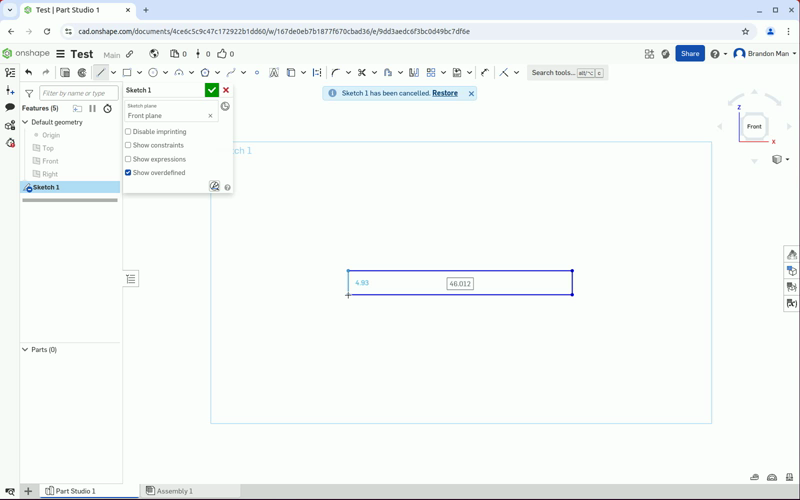
key(esc)
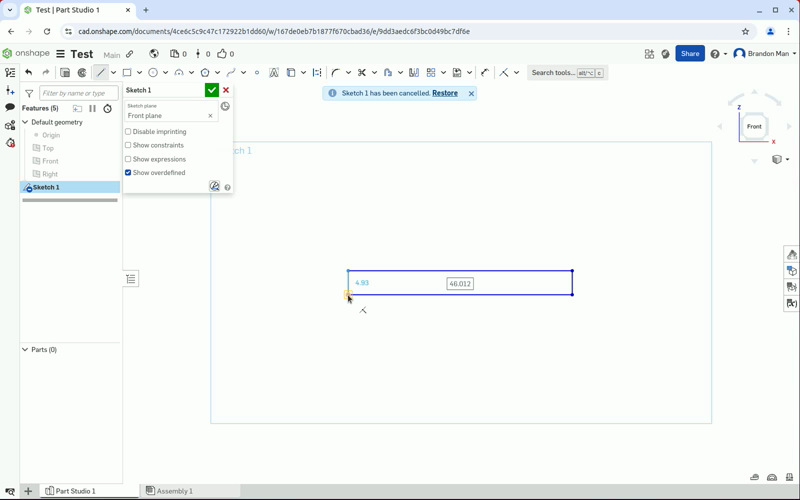
mouse_move(558, 289)
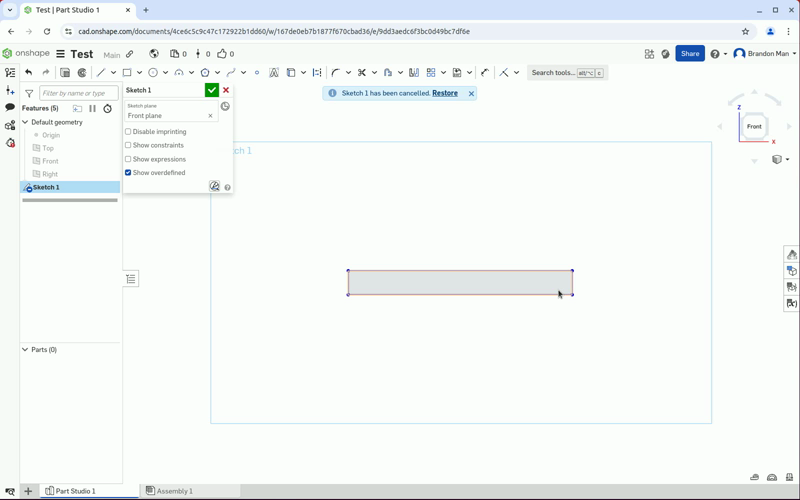
click(558, 289)
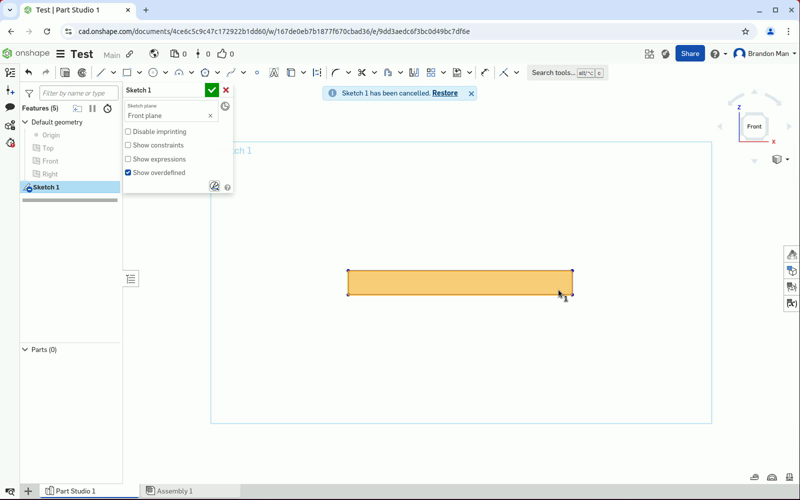
mouse_move(73, 352)
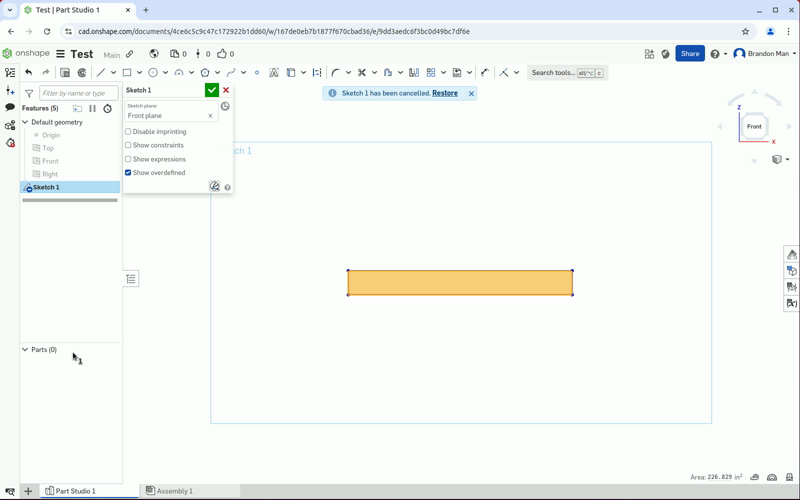
key(shift+y)
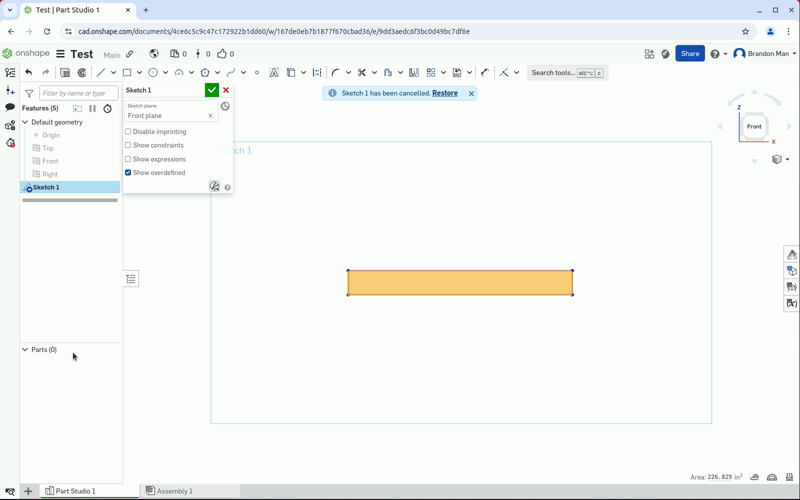
key(shift+e)
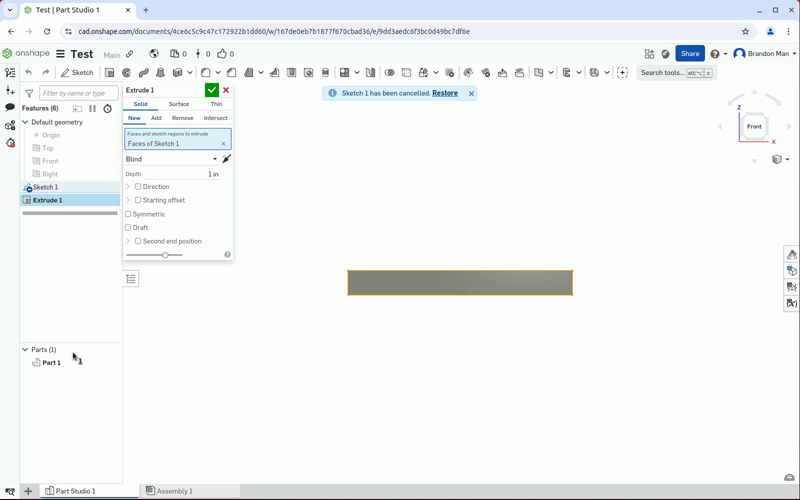
mouse_move(143, 106)
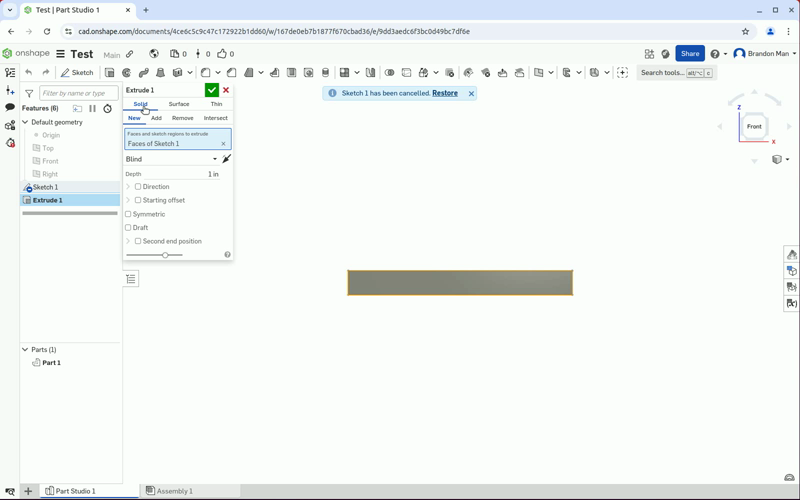
click(143, 106)
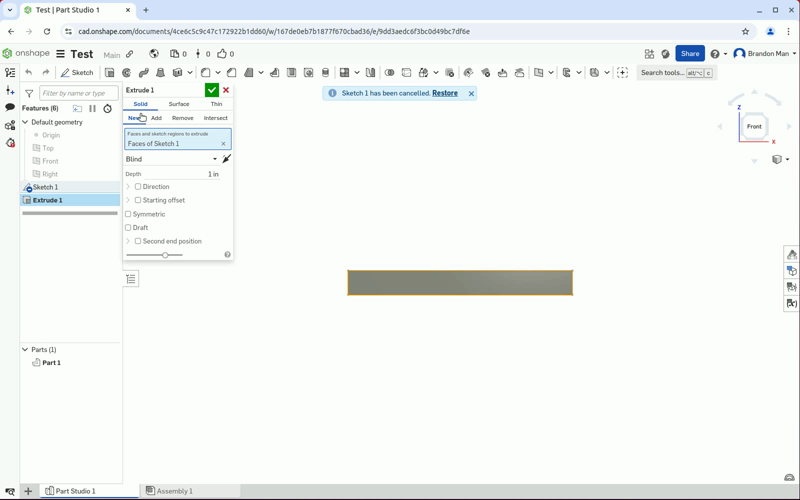
mouse_move(137, 120)
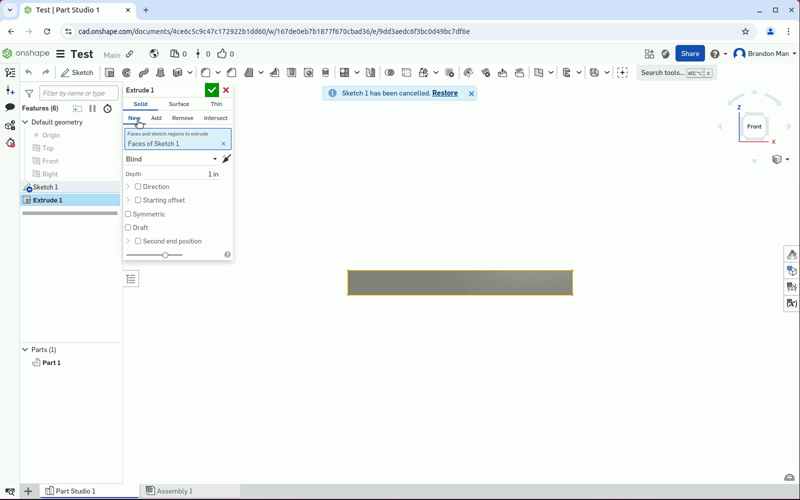
click(137, 120)
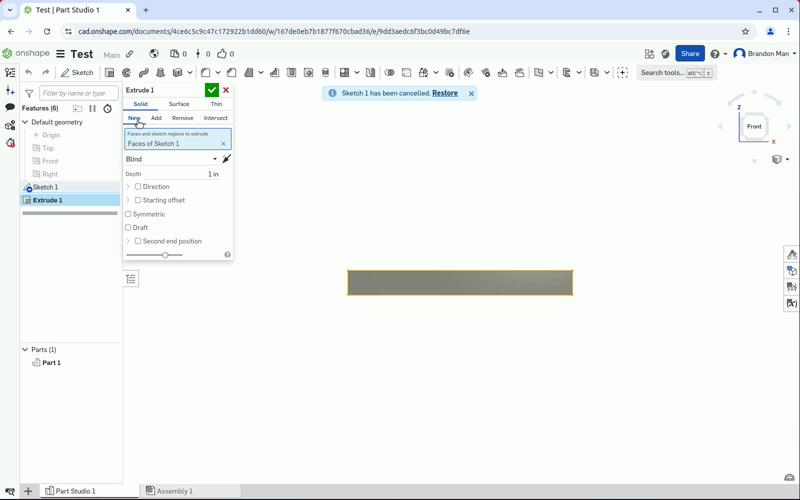
key(tab, 4)
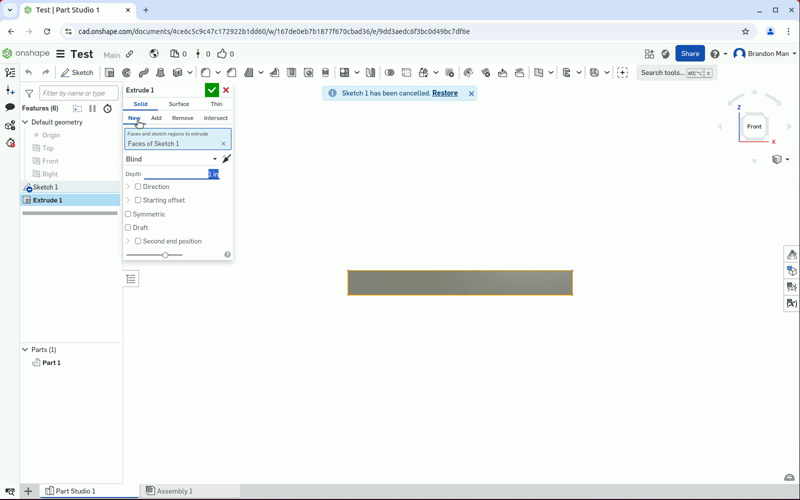
text(4.574)
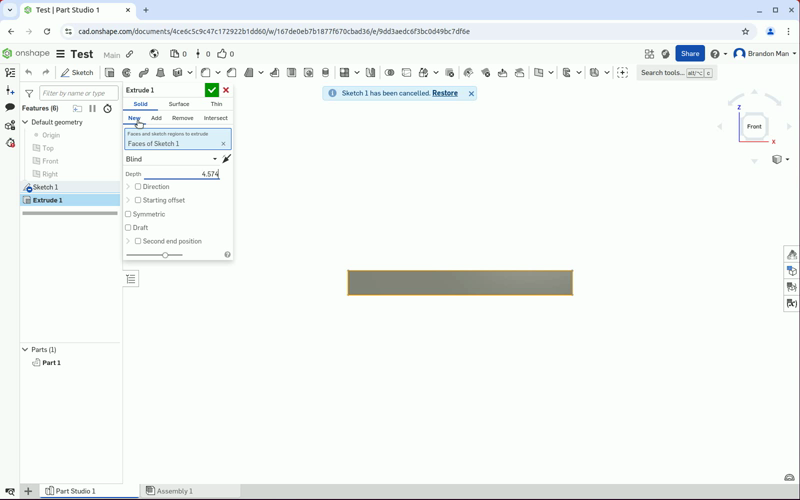
key(enter)
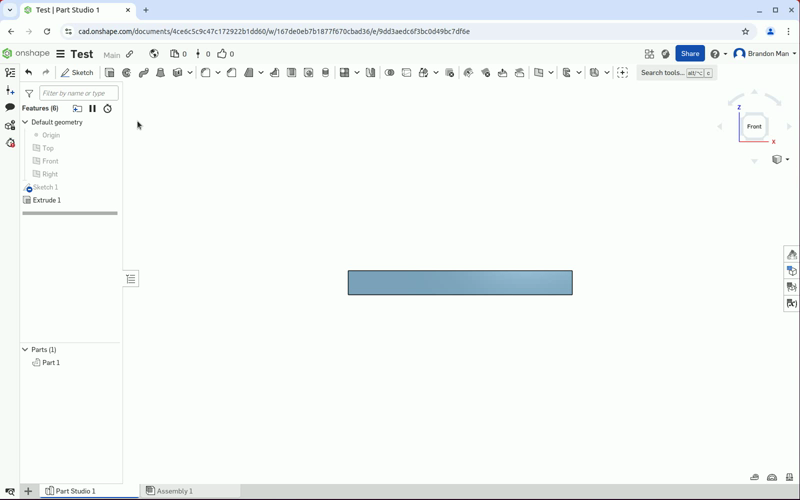
key(shift+h)
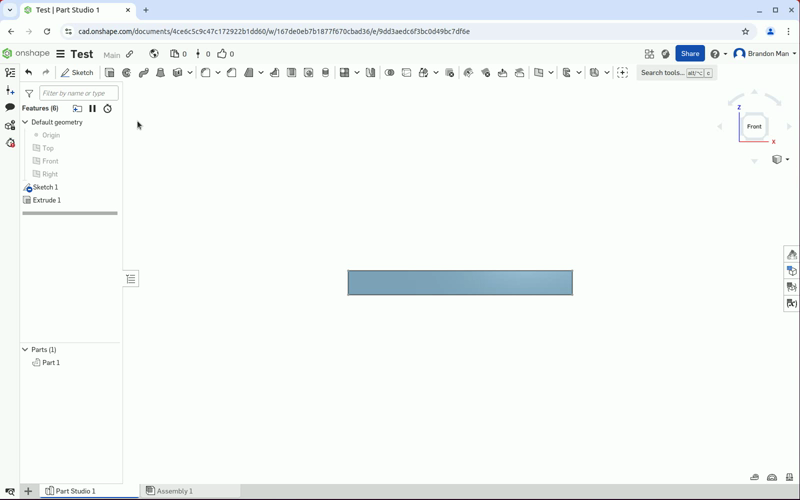
key(shift+h)
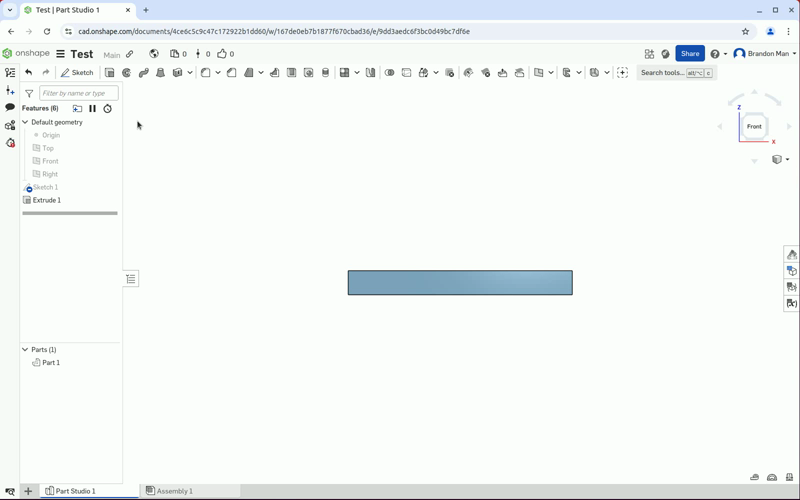
mouse_move(73, 189)
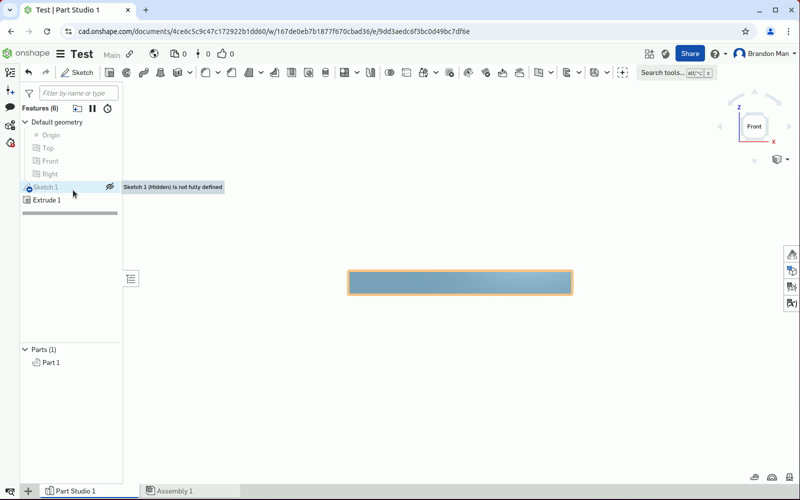
click(73, 189)
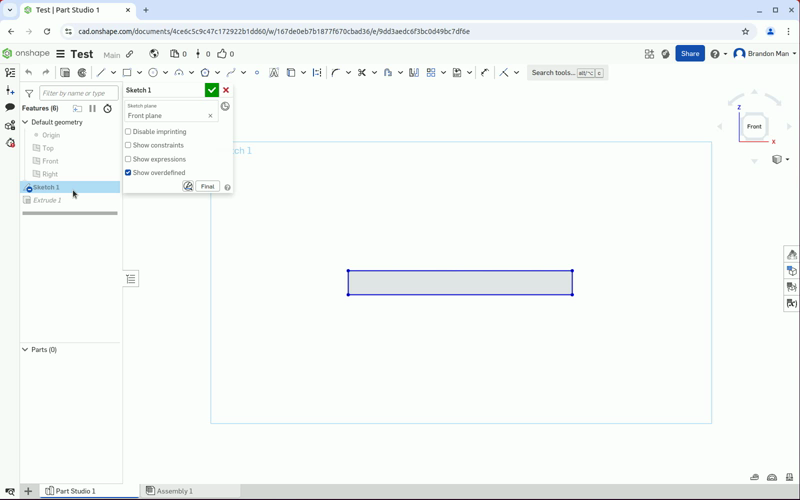
mouse_move(229, 92)
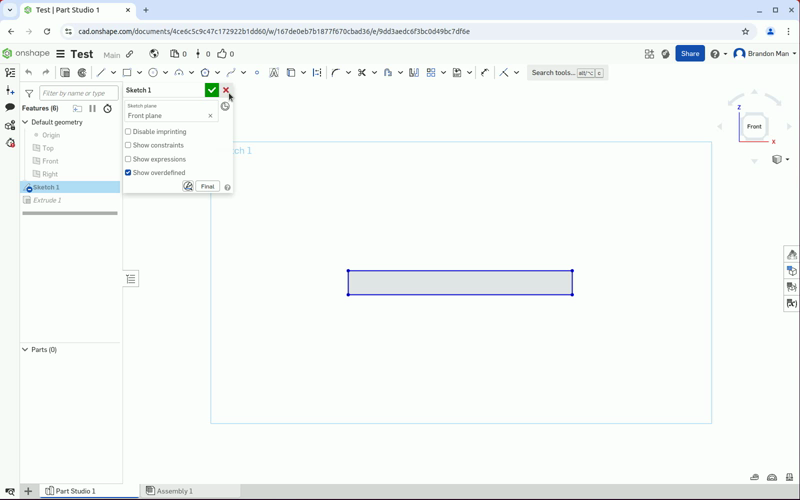
click(229, 92)
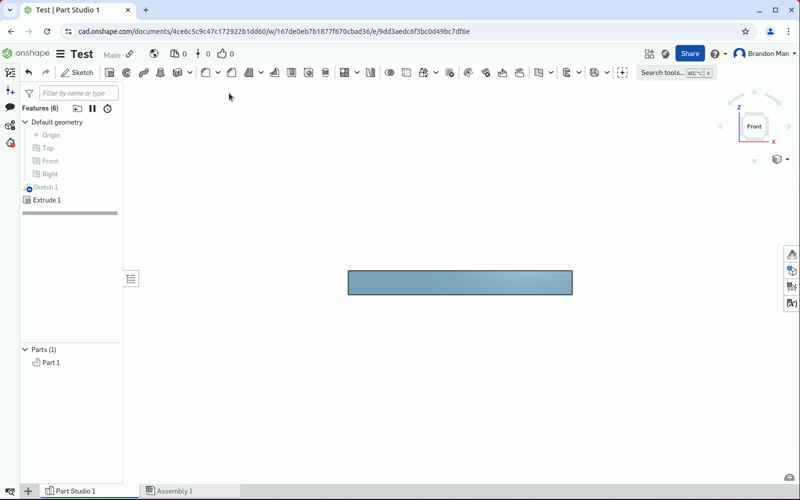
mouse_move(73, 352)
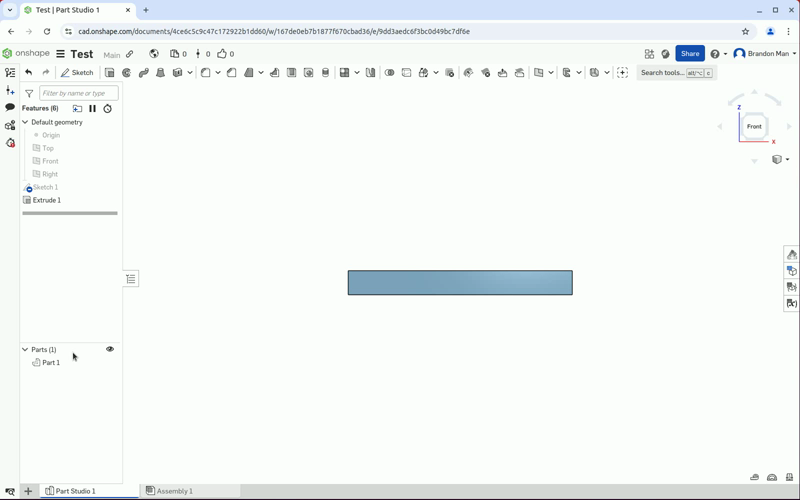
key(y)
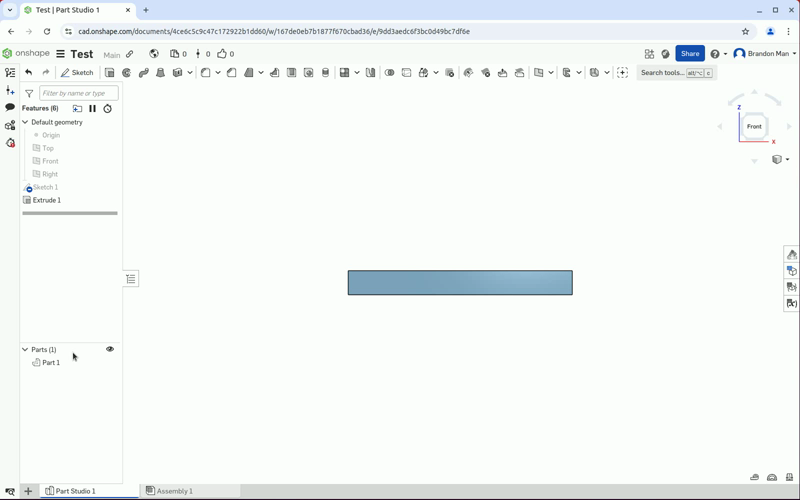
key(shift+p)
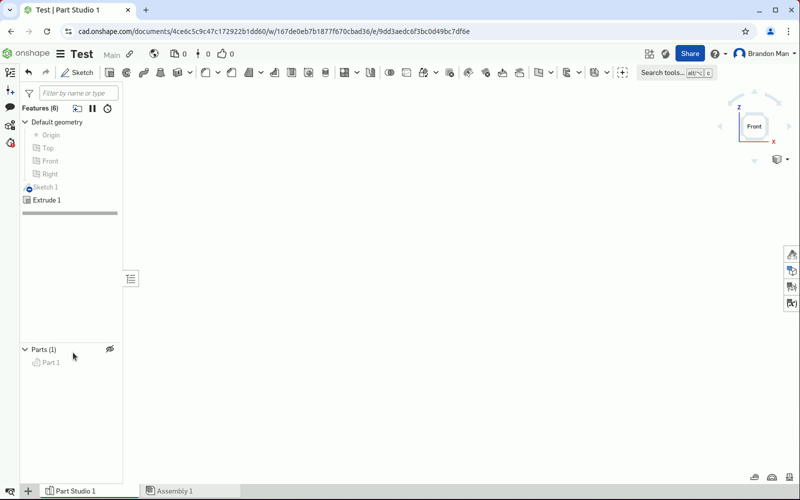
key(space)
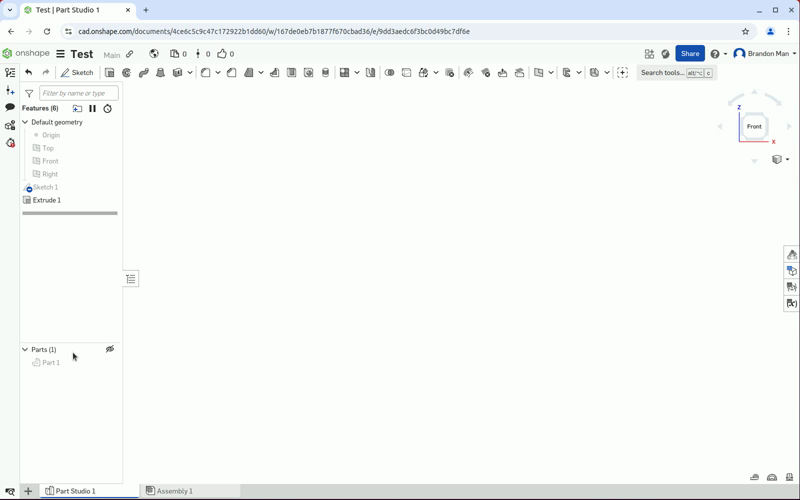
key_down(shift)
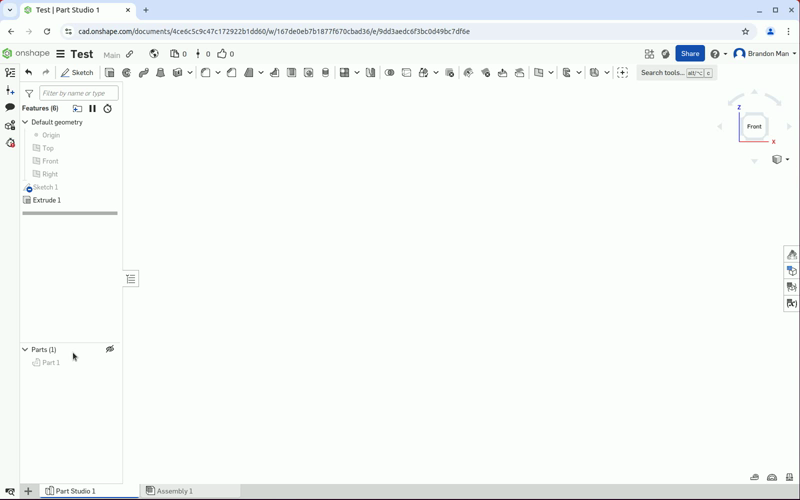
key(down)
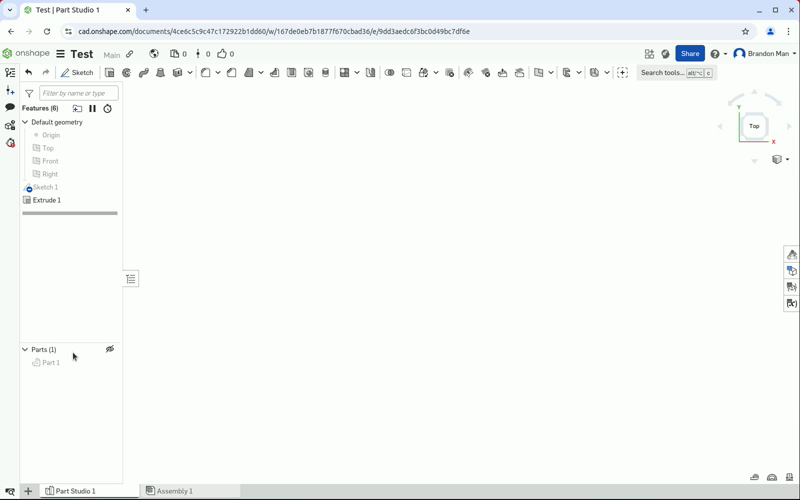
key_up(shift)
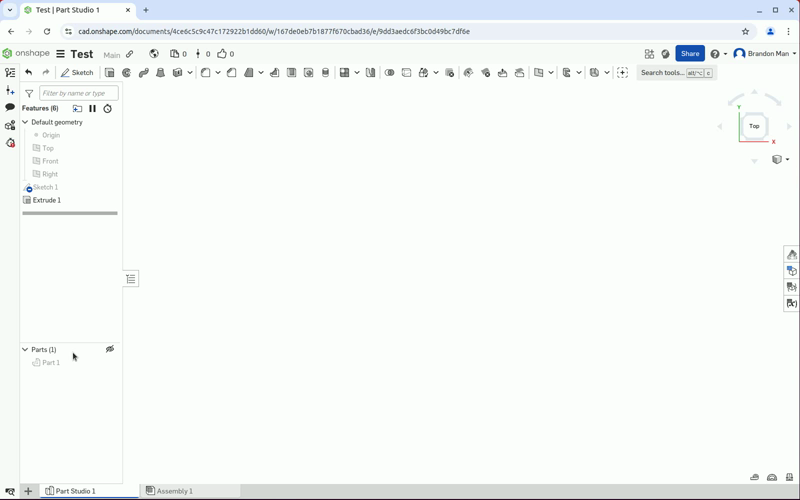
mouse_move(73, 352)
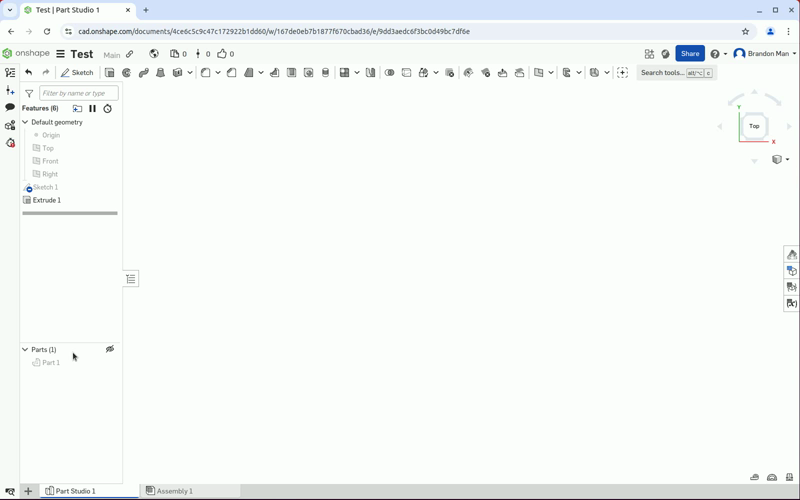
key(shift+y)
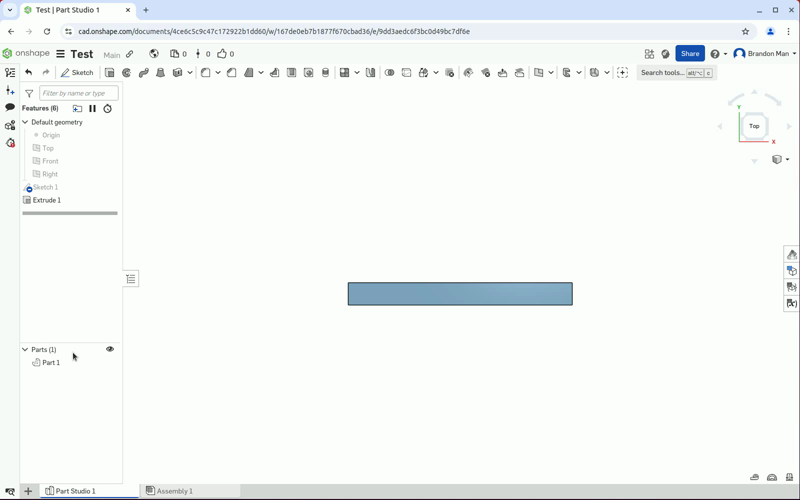
mouse_move(541, 75)
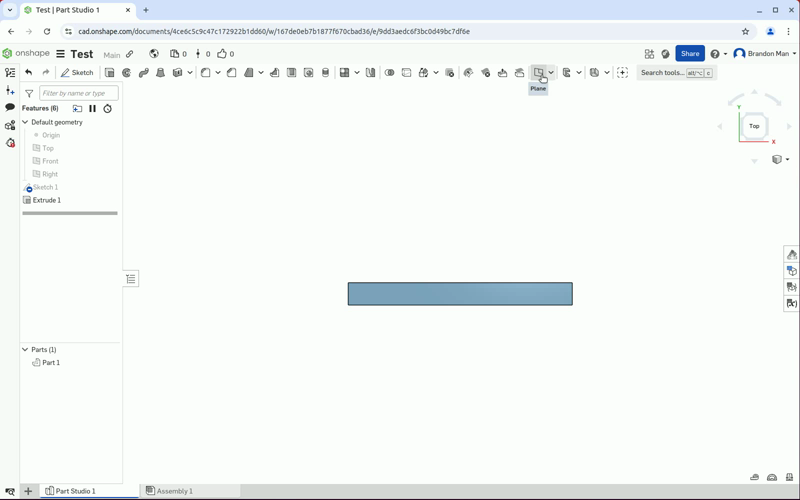
click(541, 75)
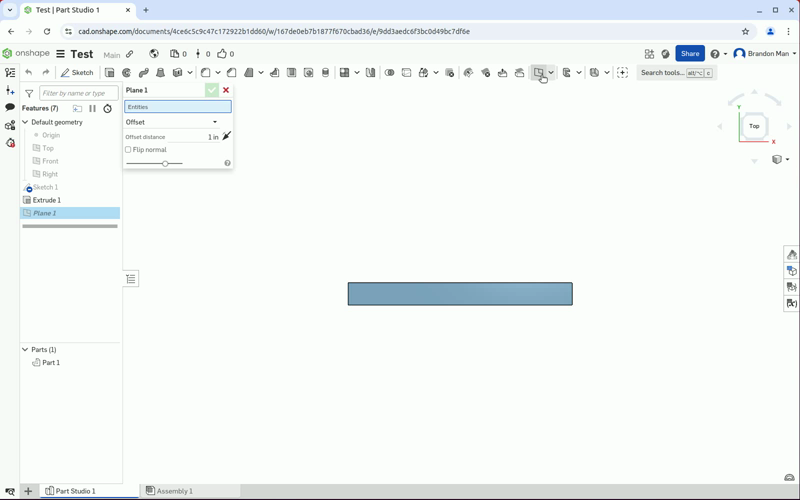
mouse_move(73, 150)
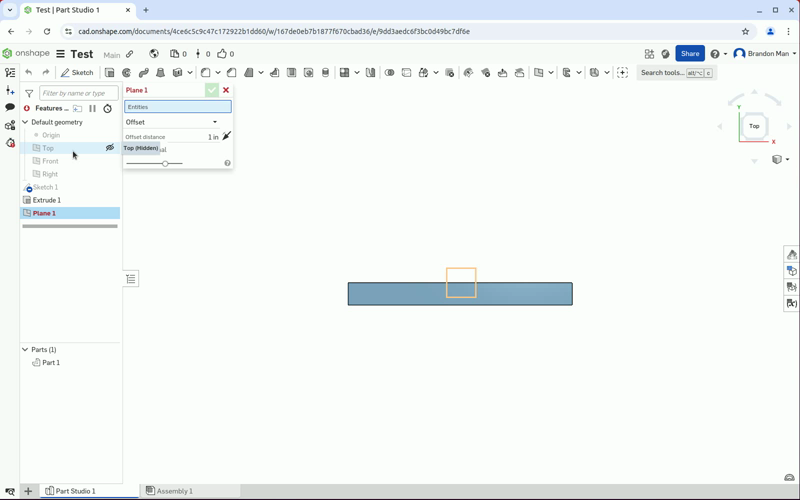
click(73, 150)
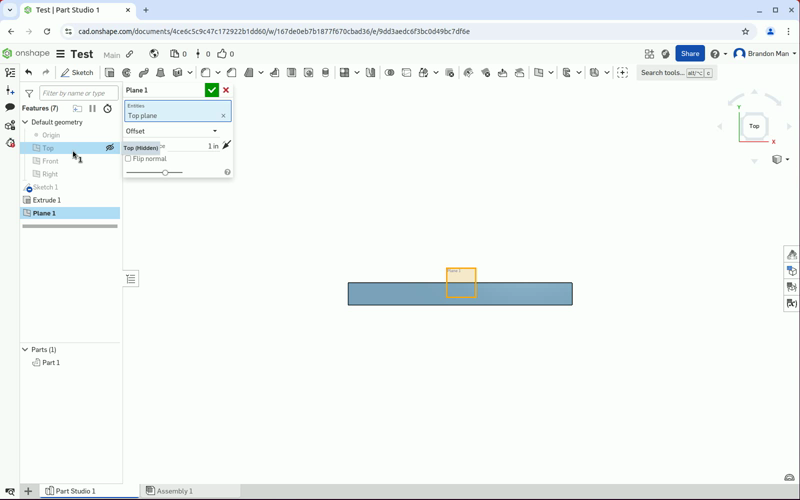
key(tab, 2)
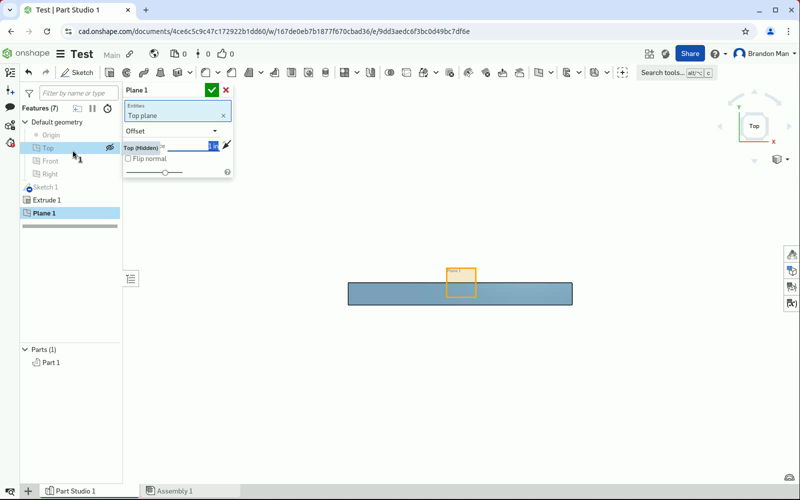
text(2.403)
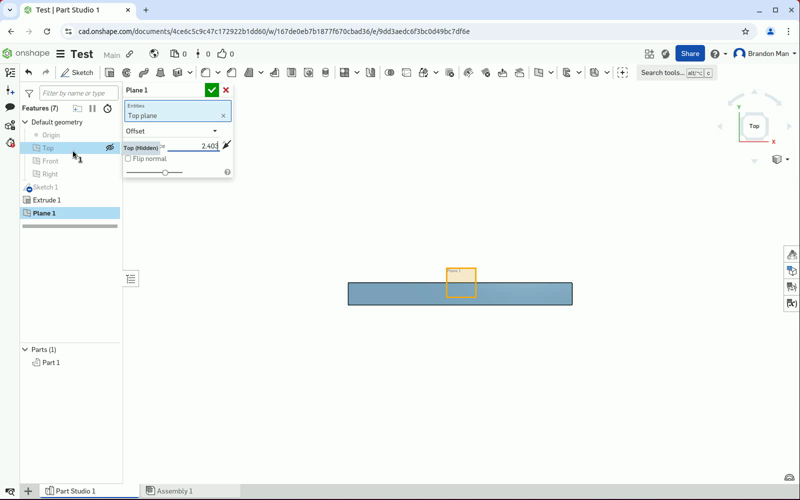
key(enter, 2)
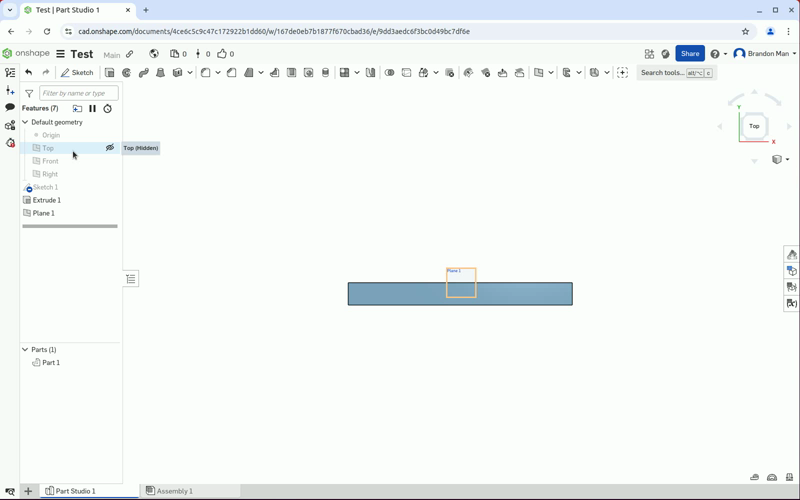
key(shift+s)
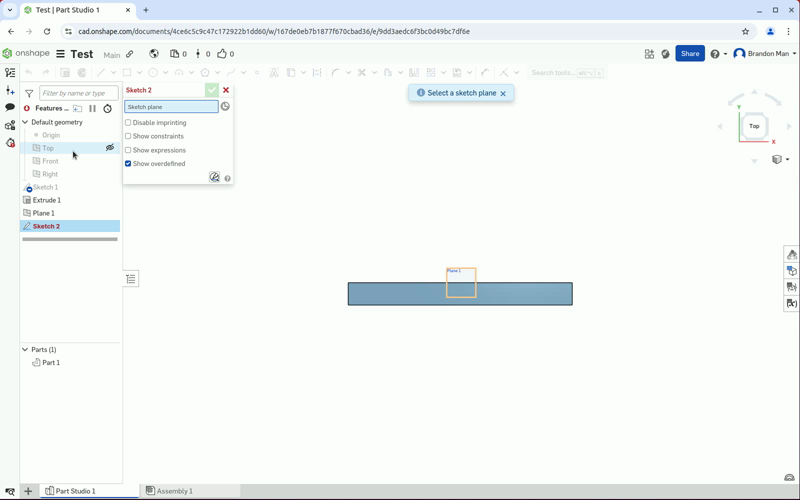
mouse_move(73, 215)
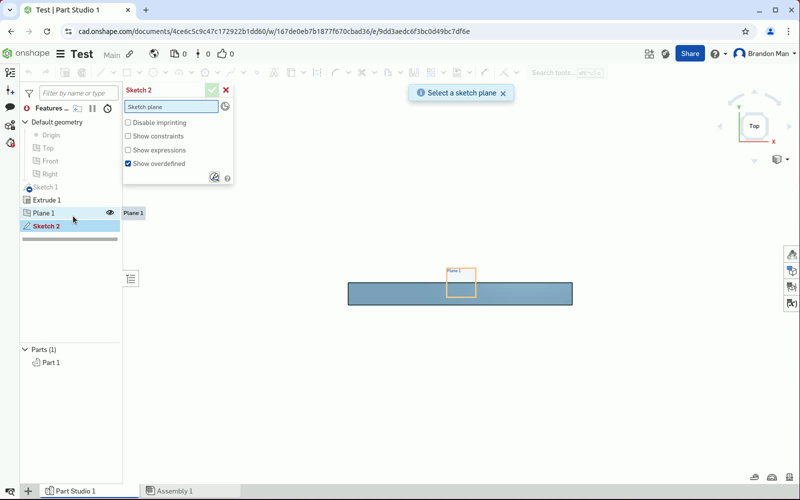
click(73, 215)
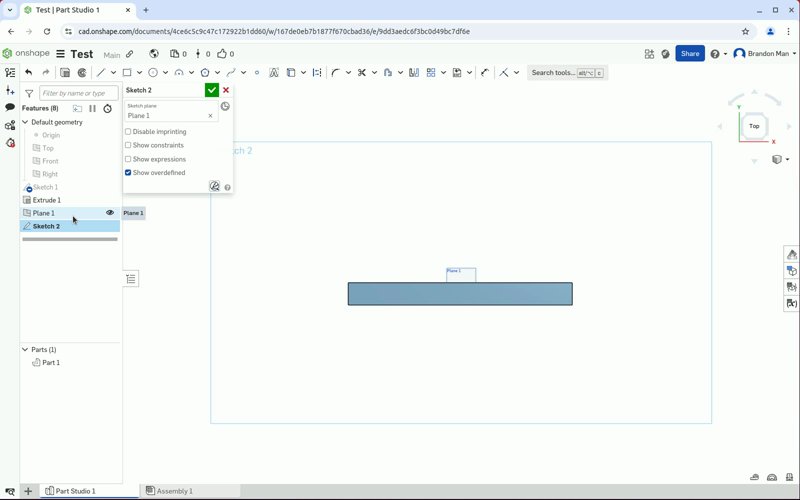
mouse_move(73, 352)
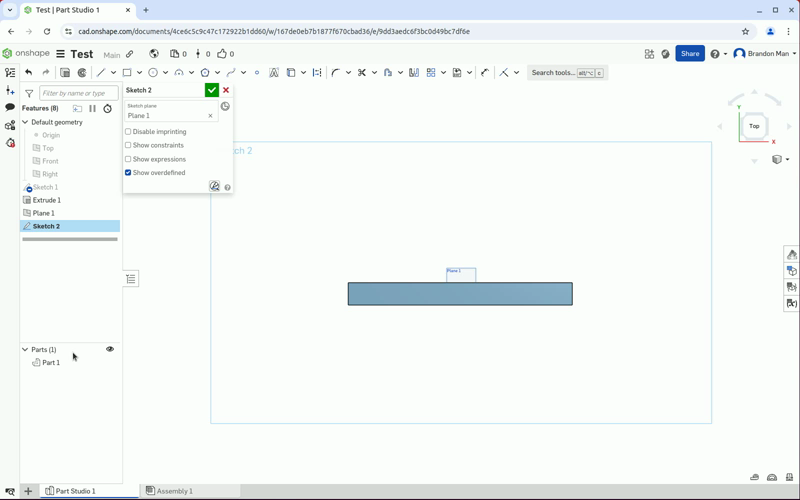
key(y)
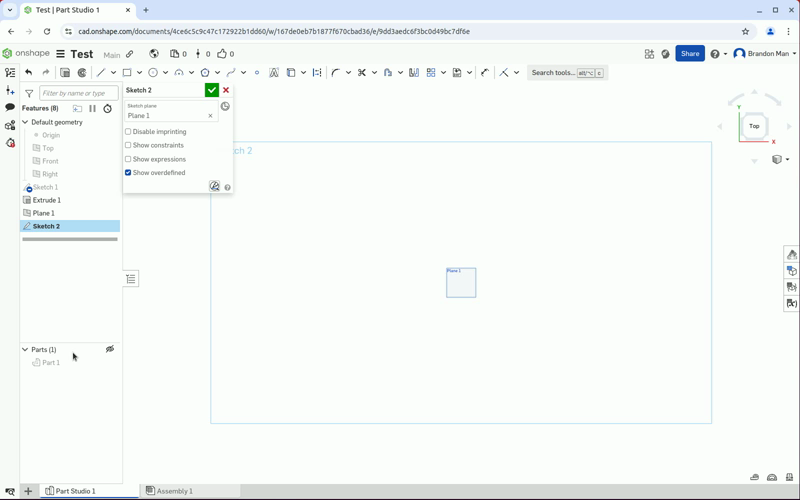
key(l)
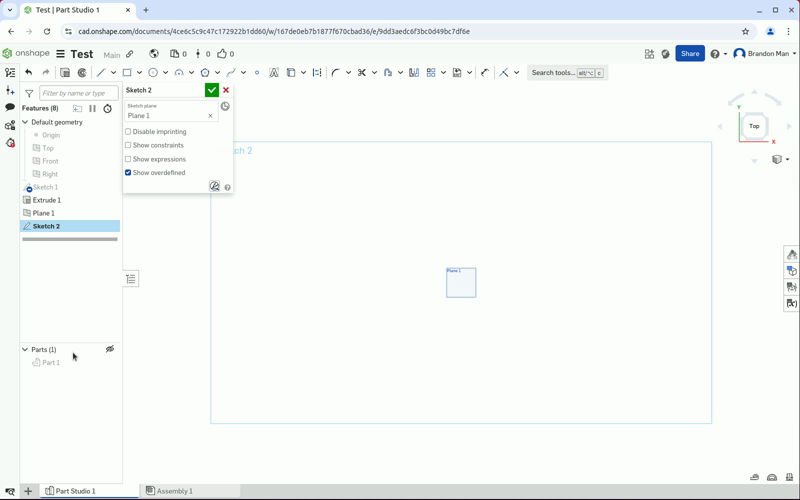
key_down(shift)
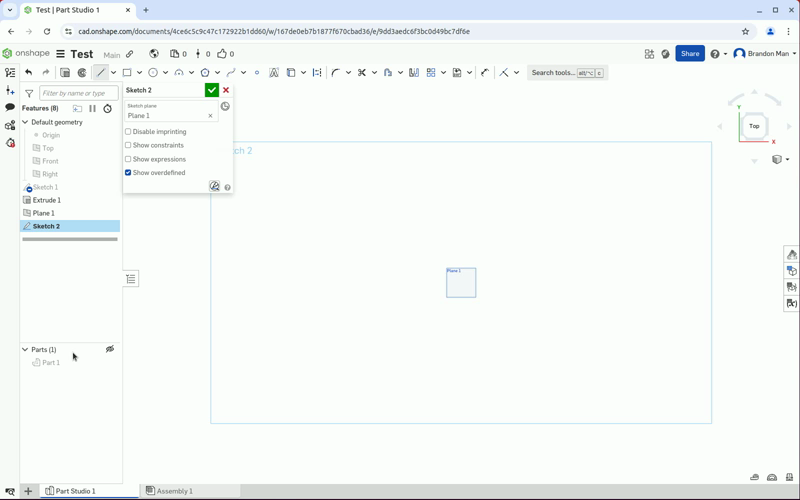
mouse_move(370, 300)
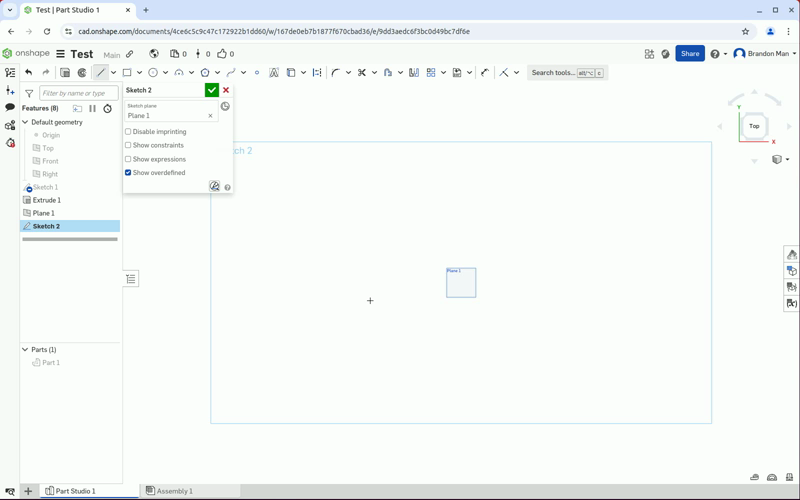
click(370, 300)
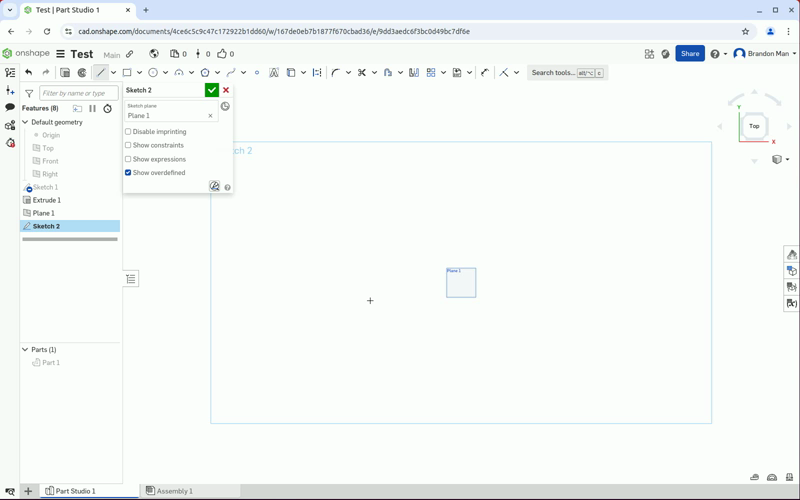
key_up(shift)
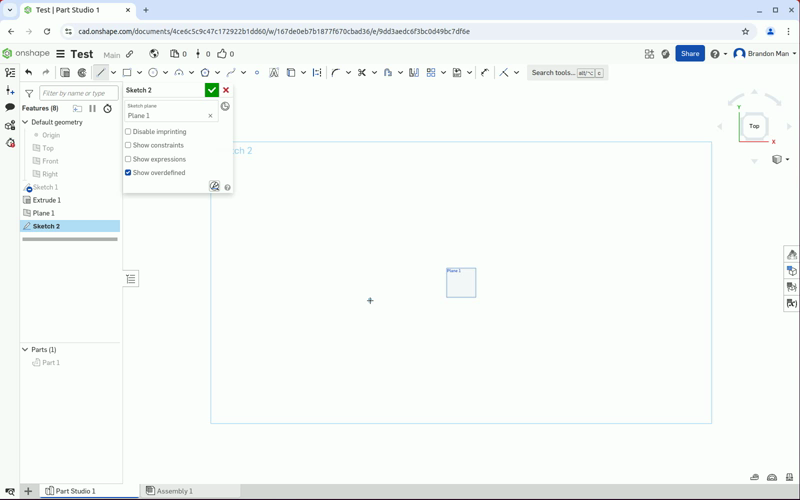
key_down(shift)
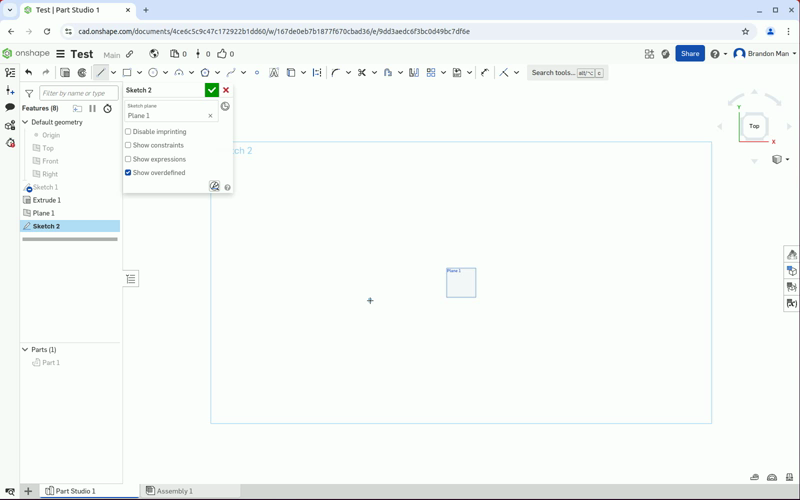
mouse_move(550, 300)
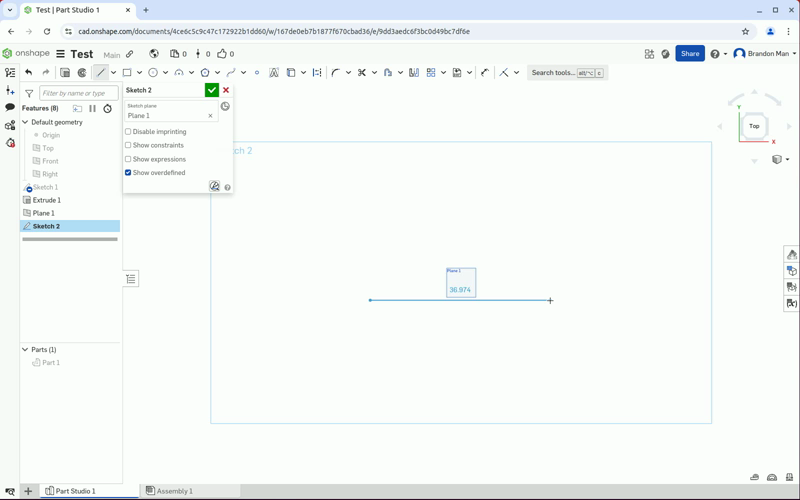
click(550, 300)
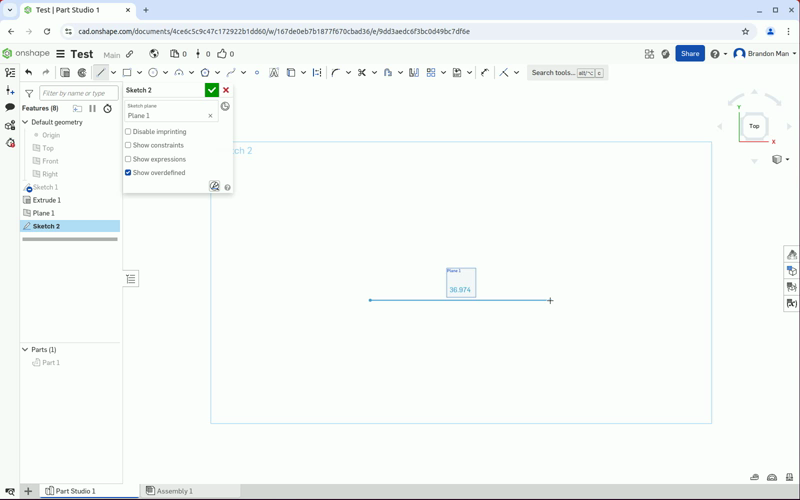
key_up(shift)
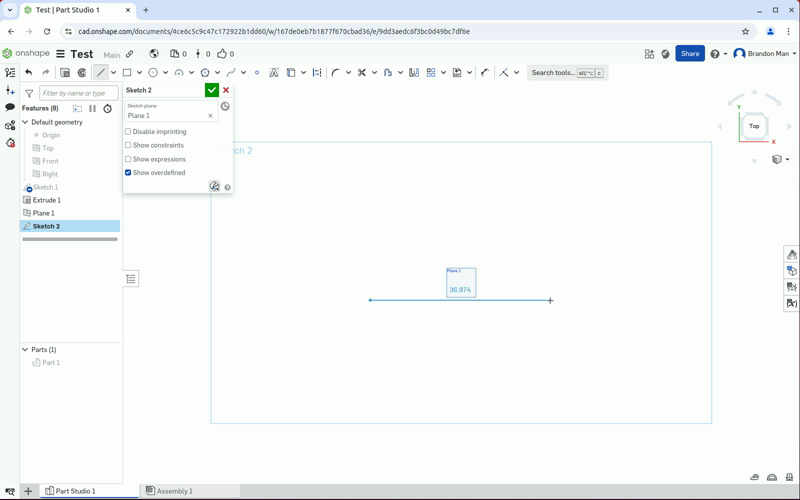
key_down(shift)
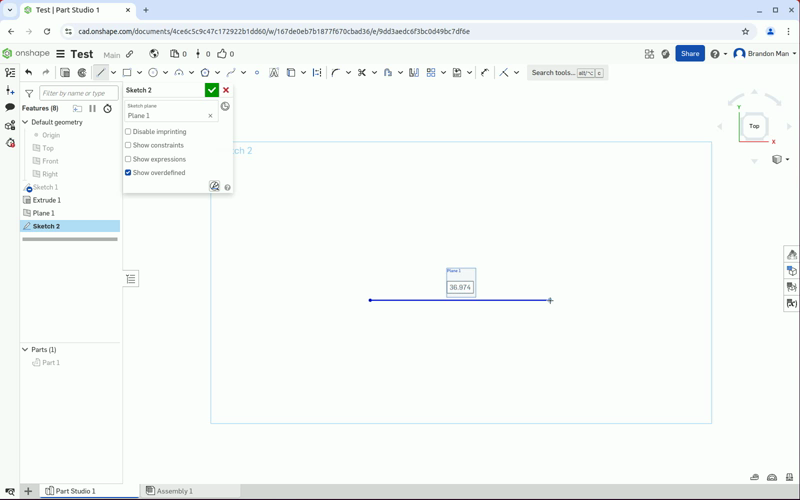
mouse_move(580, 300)
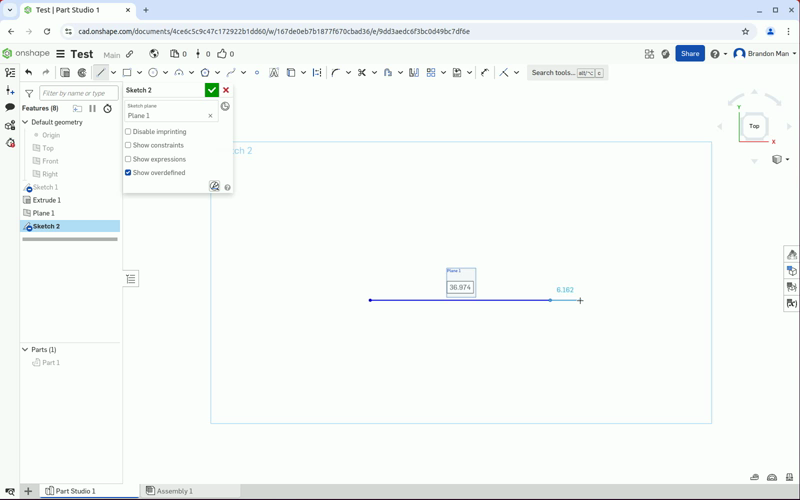
mouse_move(550, 287)
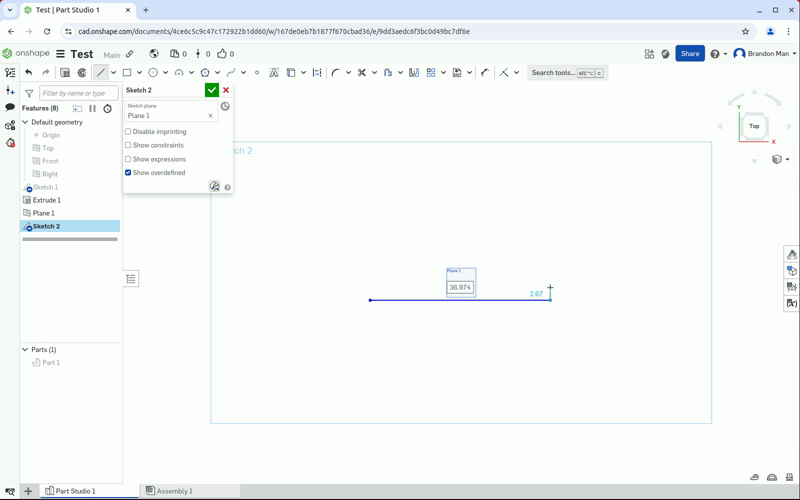
click(550, 287)
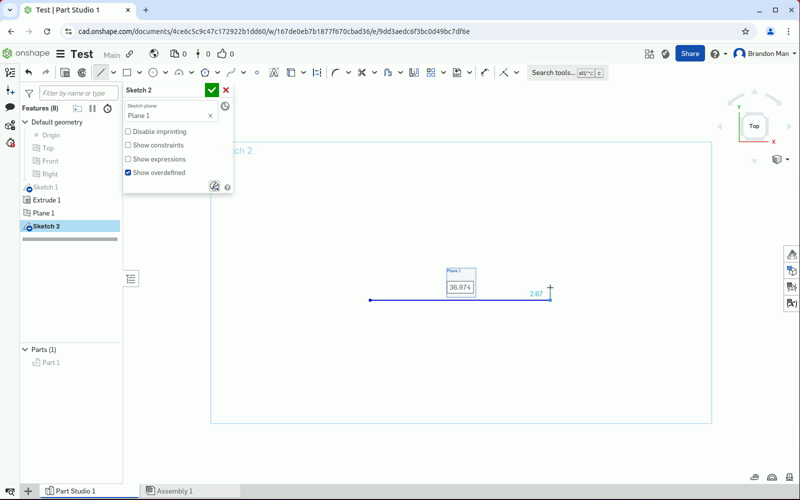
key_up(shift)
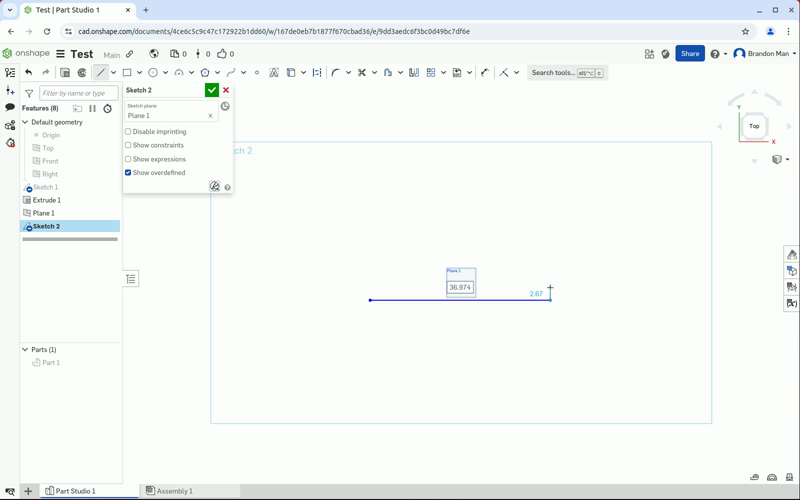
key_down(shift)
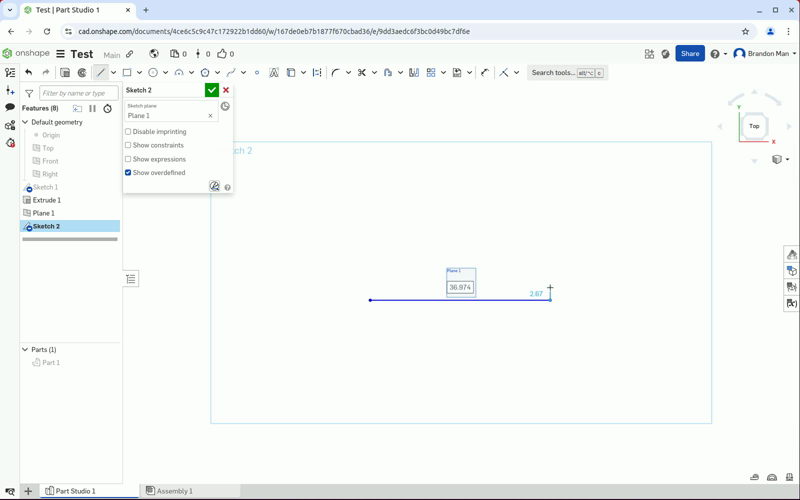
mouse_move(370, 287)
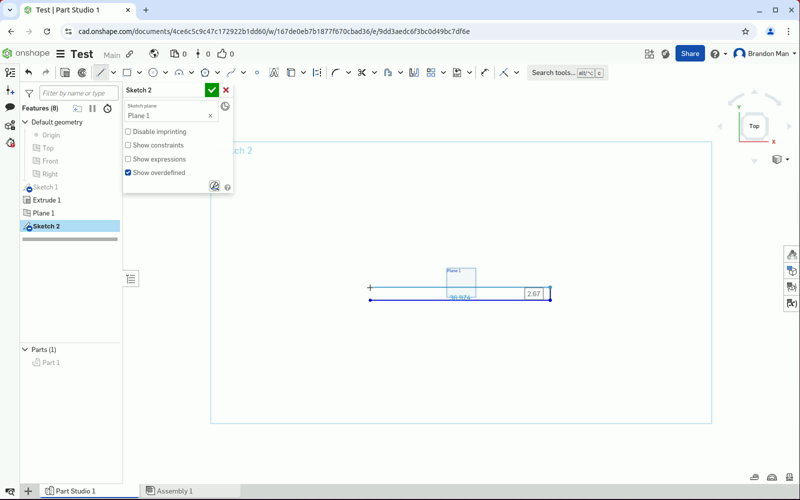
click(370, 287)
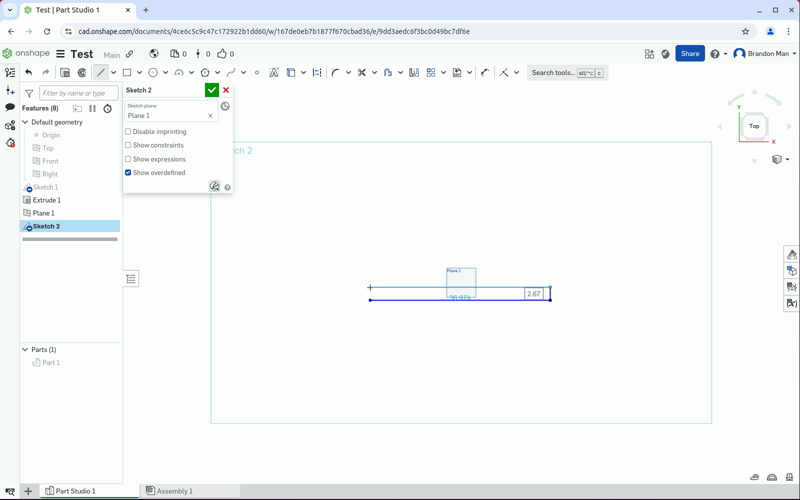
key_up(shift)
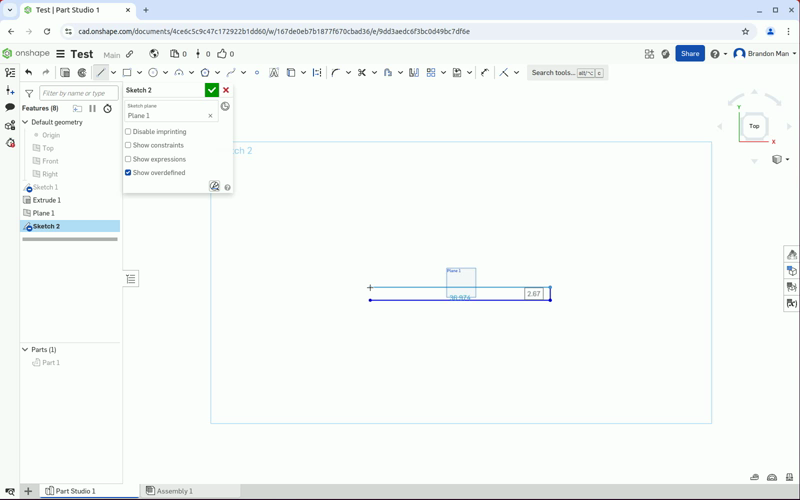
mouse_move(400, 287)
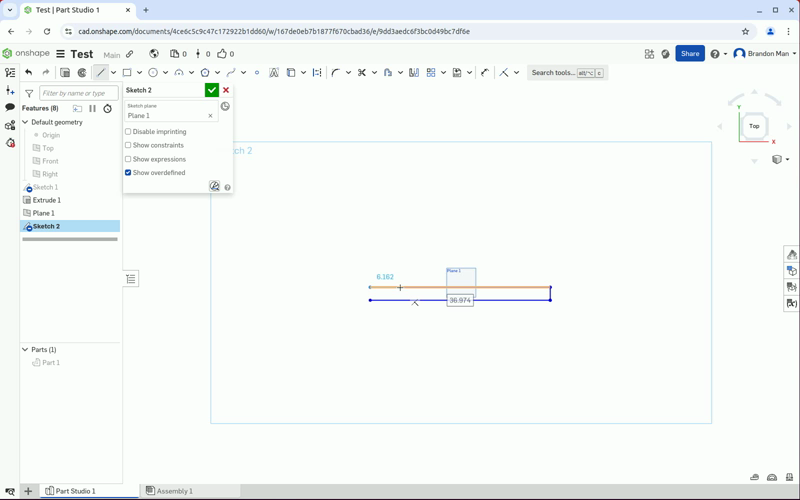
key_down(shift)
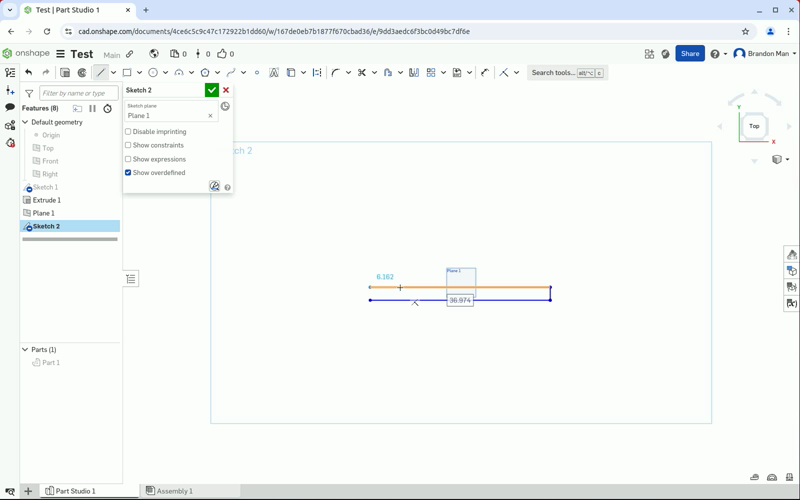
mouse_move(370, 300)
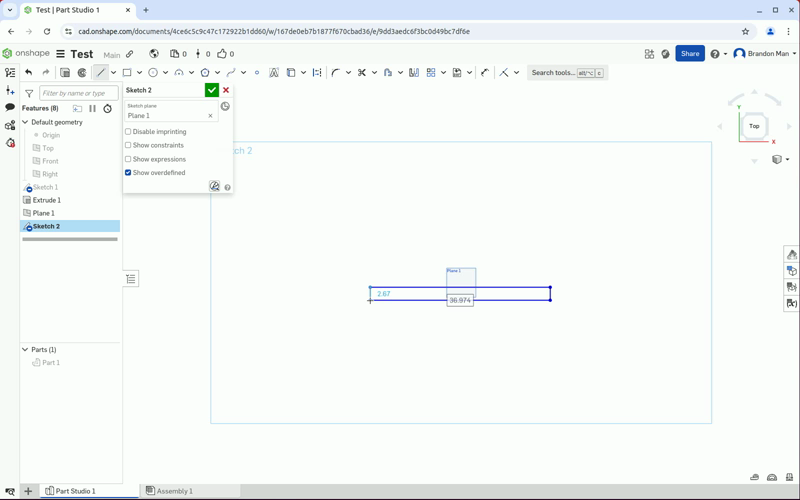
key_up(shift)
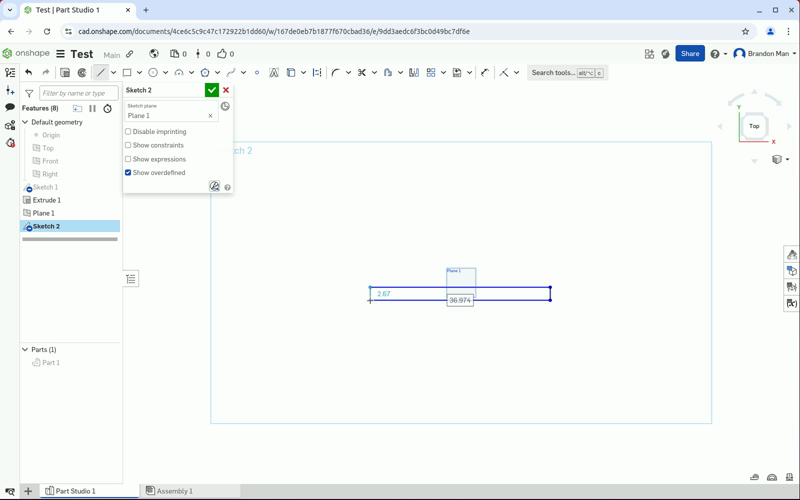
click(370, 300)
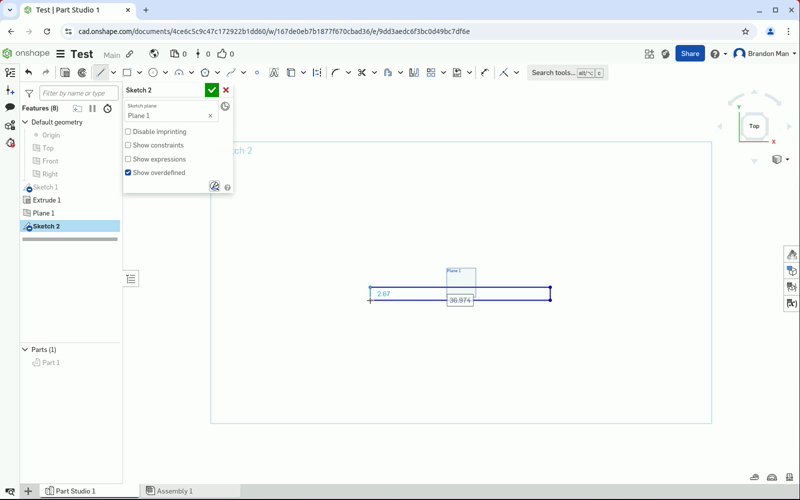
key(esc)
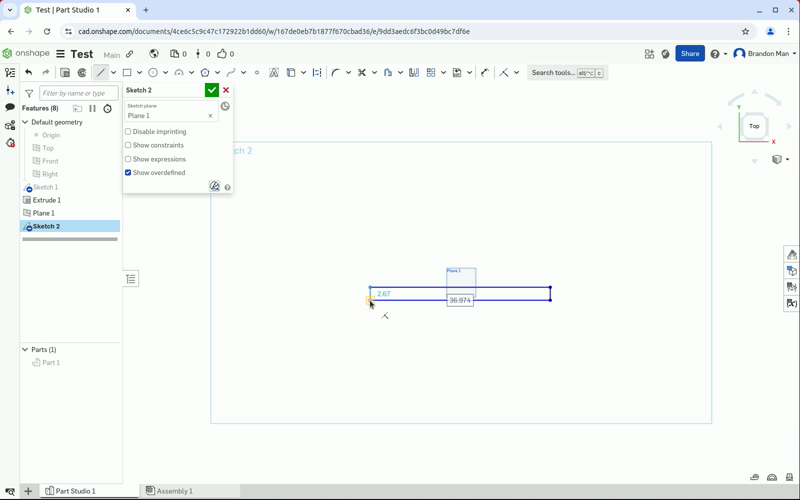
mouse_move(395, 298)
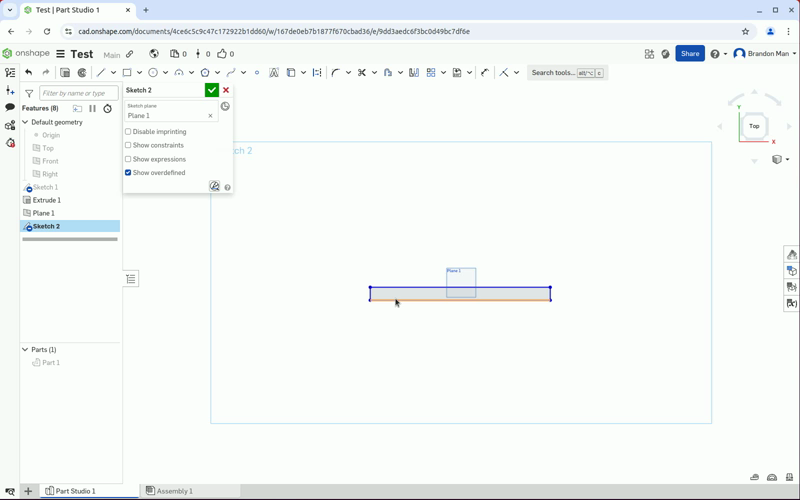
click(395, 298)
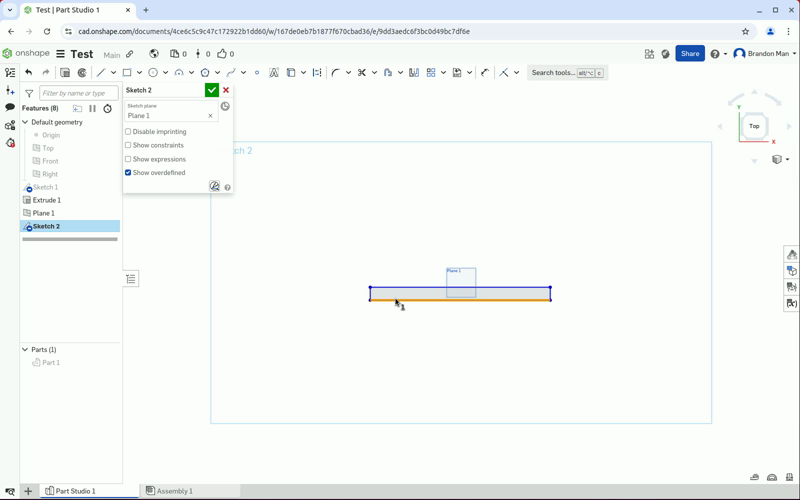
mouse_move(73, 352)
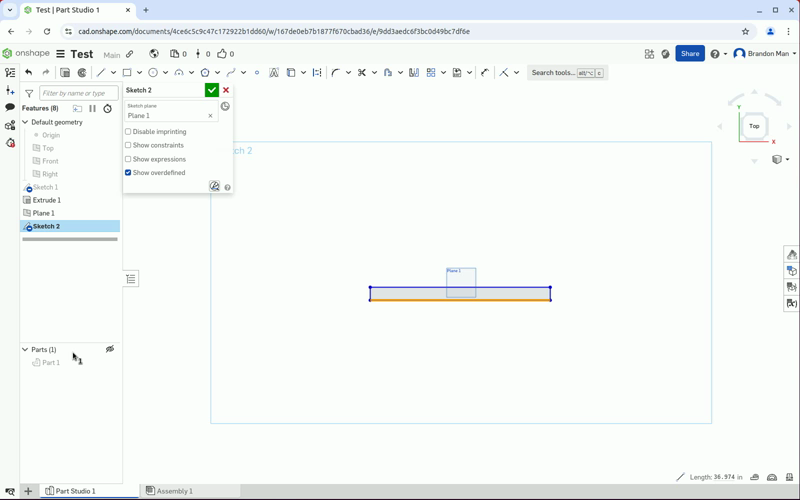
key(shift+y)
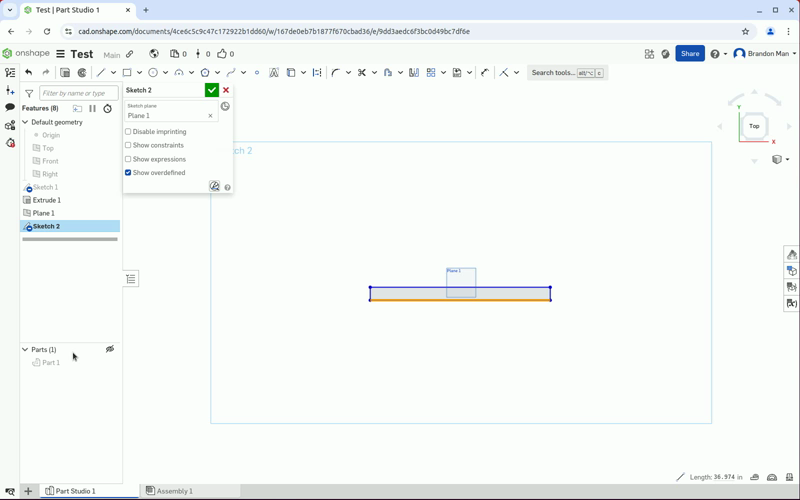
key(shift+e)
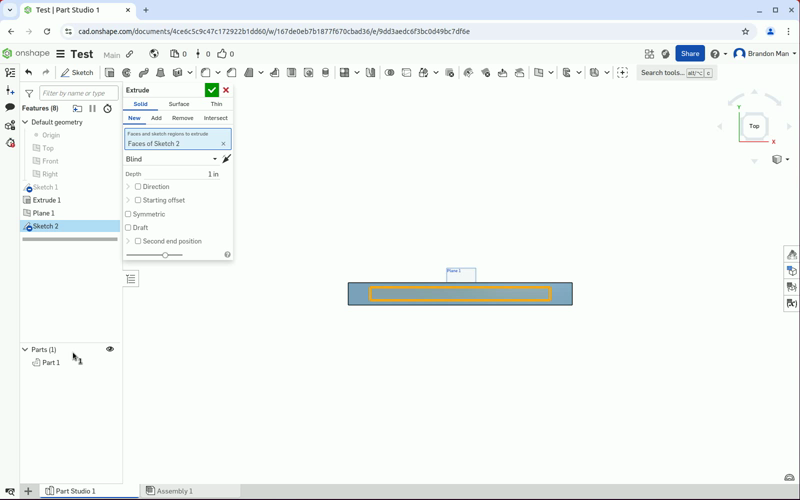
mouse_move(143, 106)
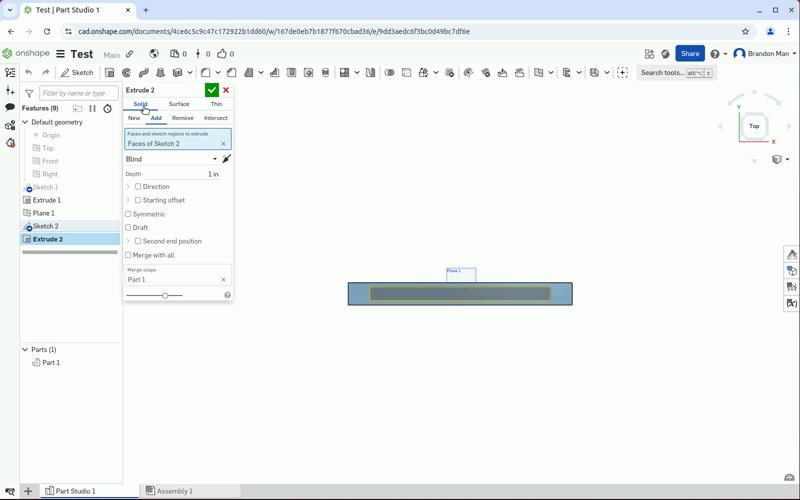
click(143, 106)
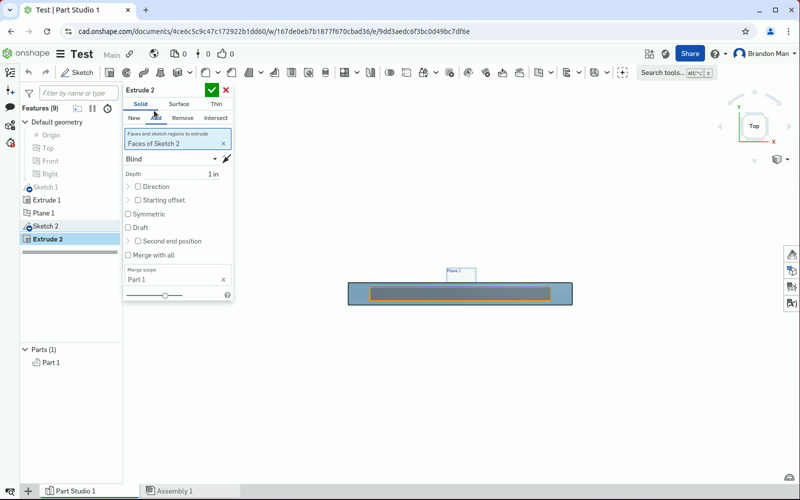
mouse_move(186, 120)
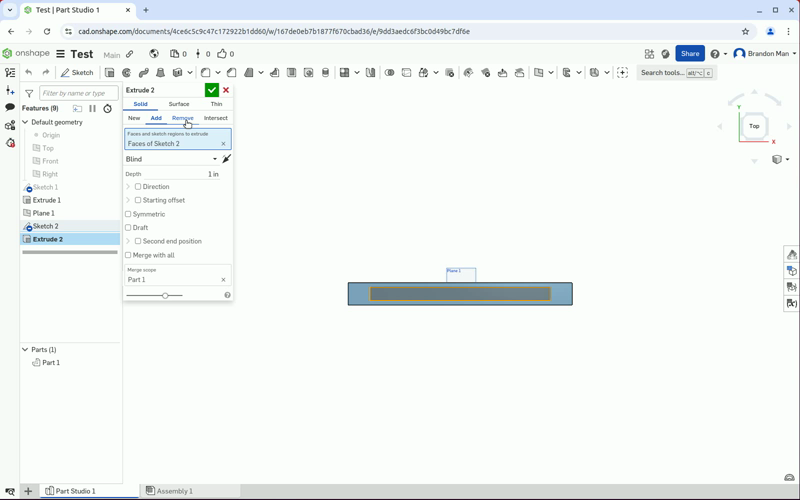
click(186, 120)
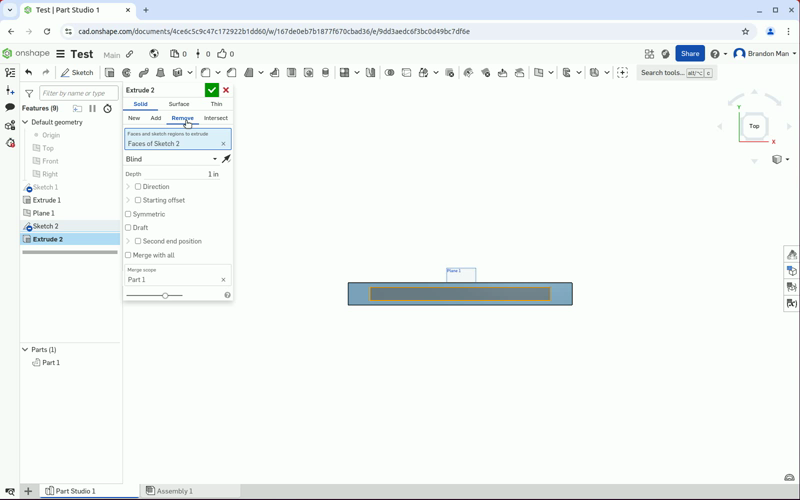
key(tab, 4)
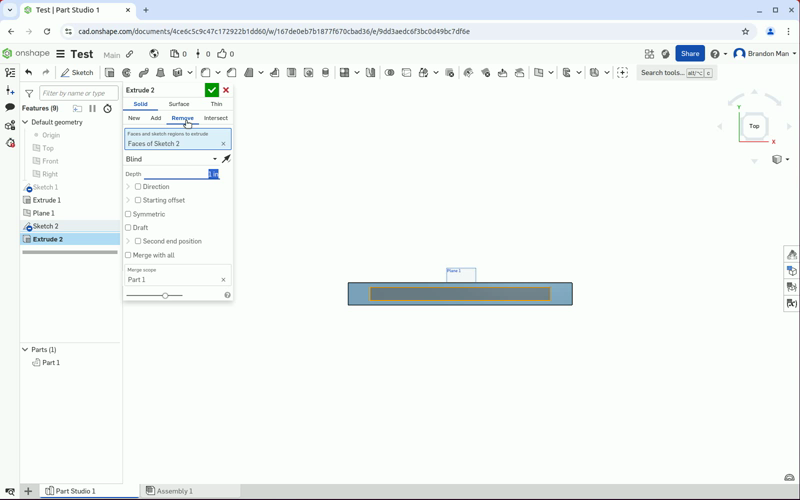
text(1.444)
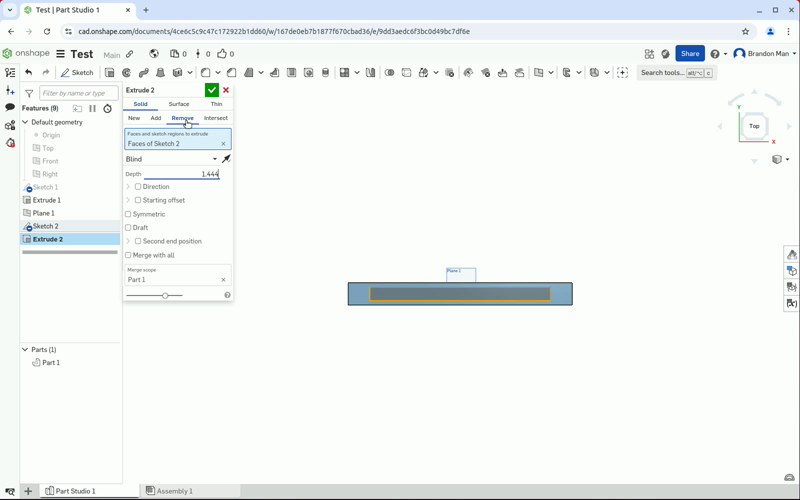
key(tab, 6)
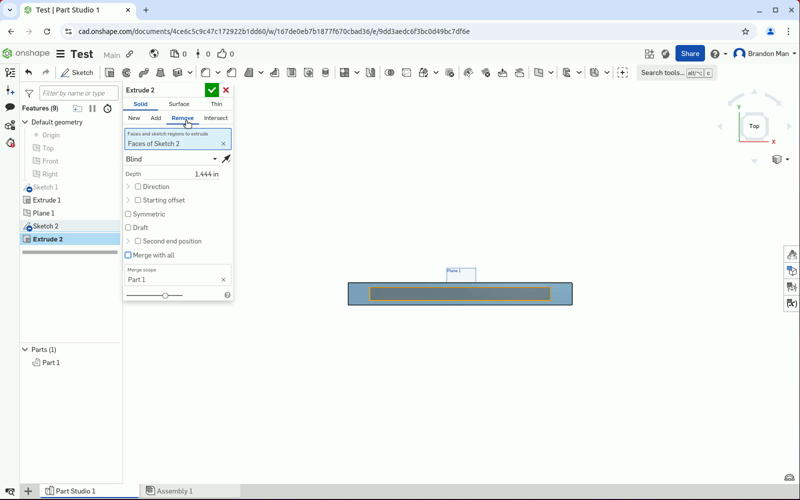
key(space)
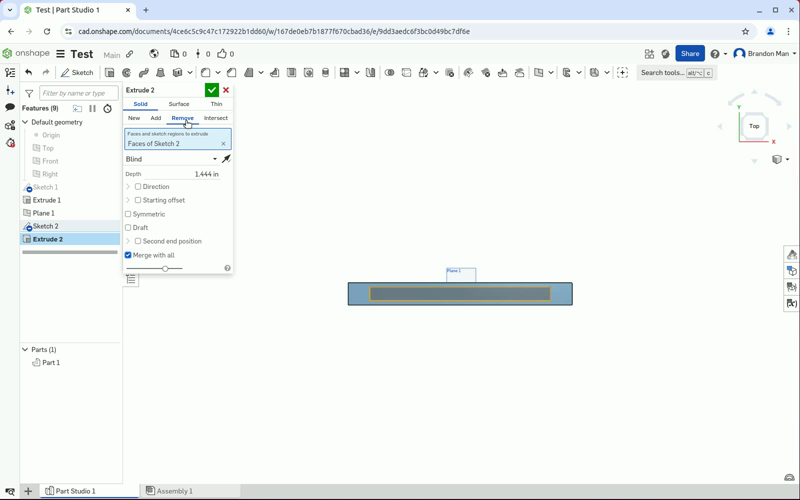
key(enter)
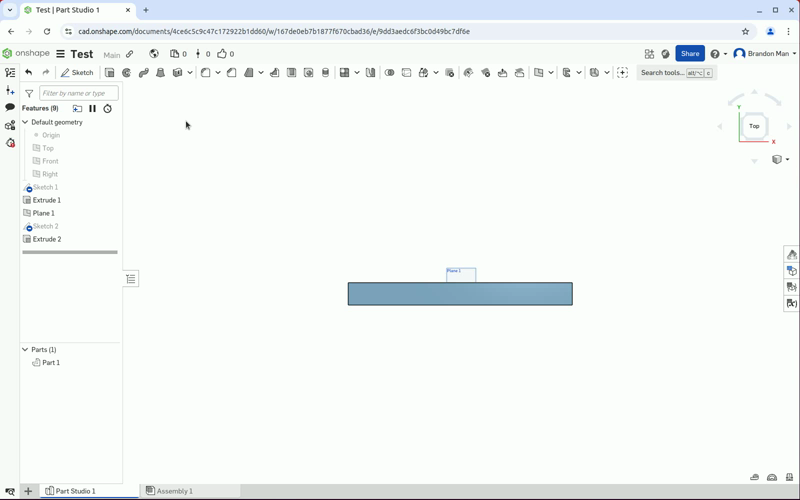
key(shift+h)
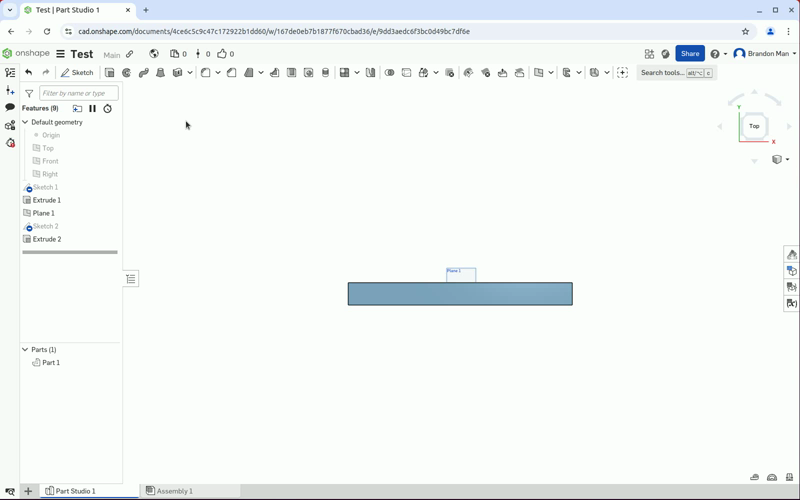
key(shift+h)
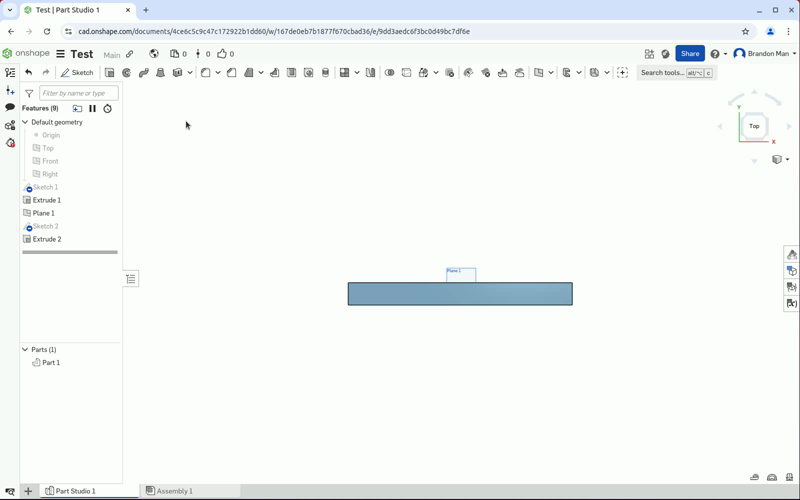
mouse_move(73, 189)
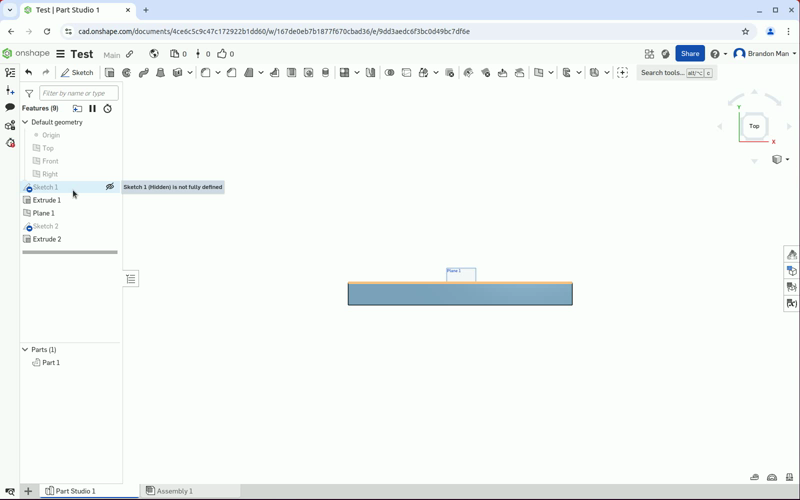
click(73, 189)
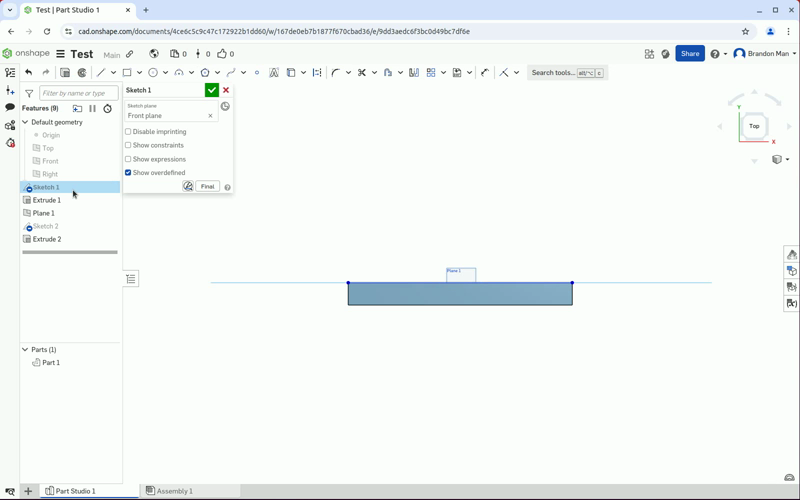
mouse_move(229, 92)
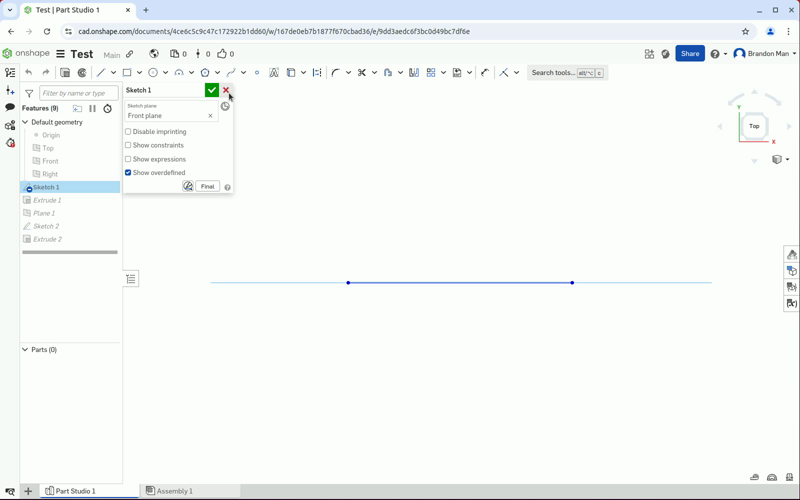
click(229, 92)
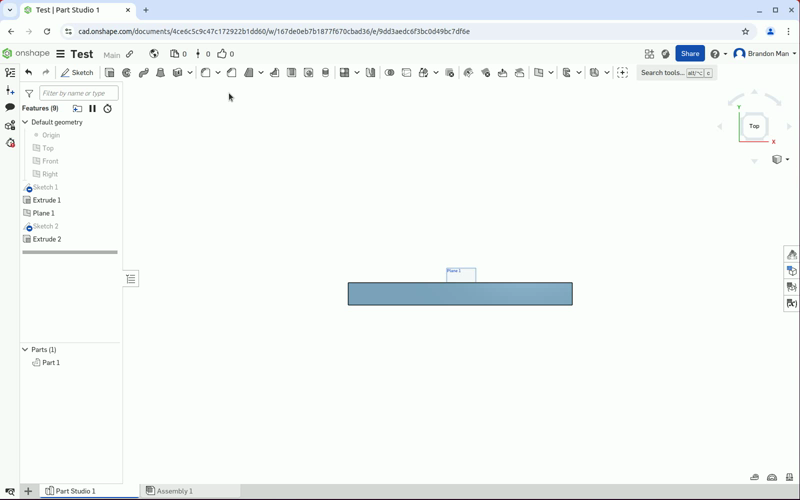
mouse_move(541, 75)
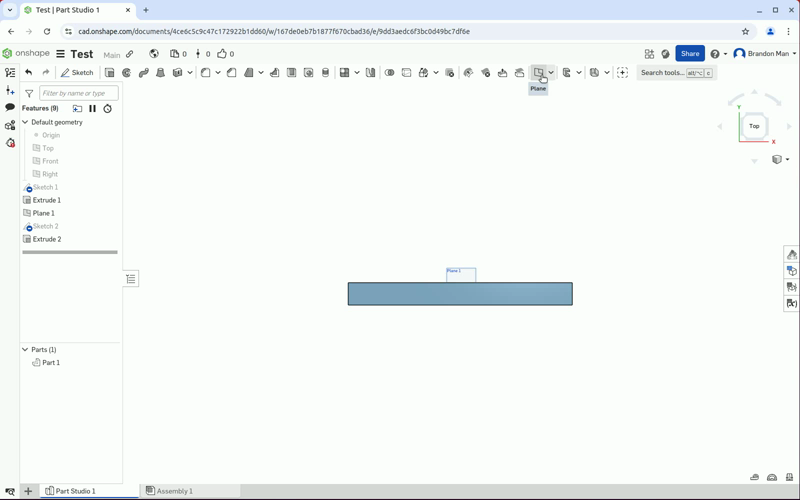
click(541, 75)
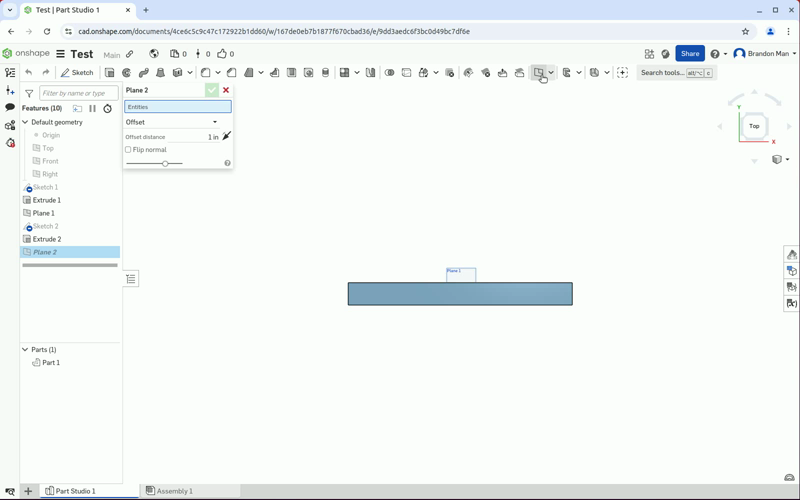
mouse_move(73, 150)
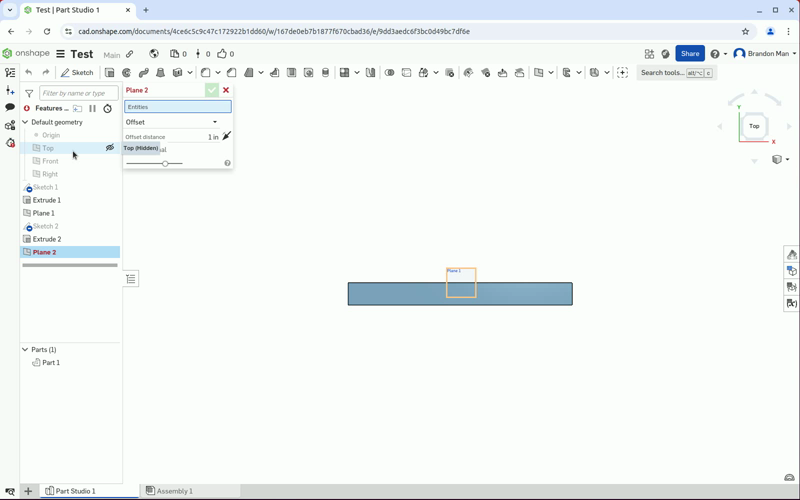
click(73, 150)
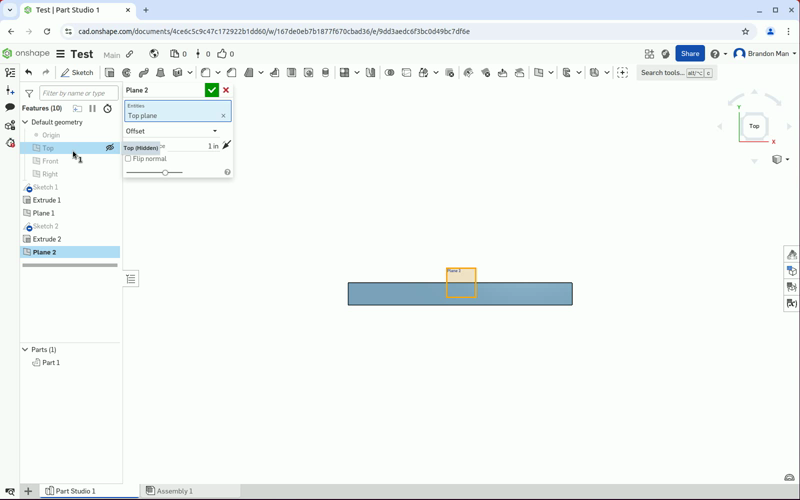
key(tab, 2)
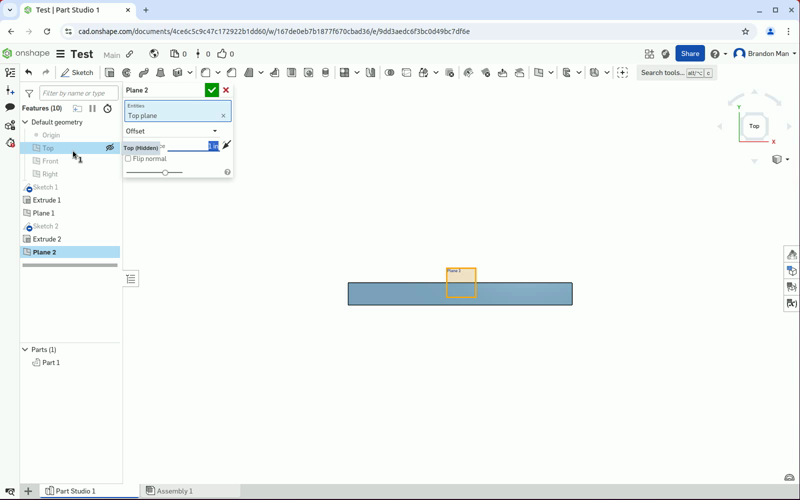
text(0.709)
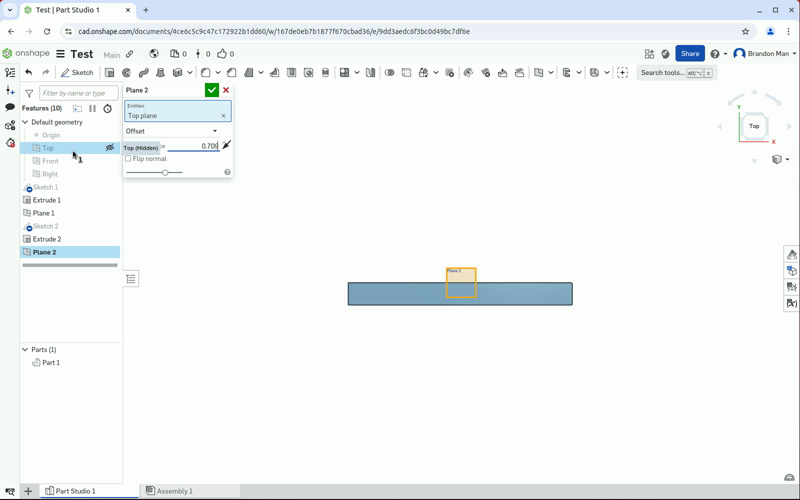
key(enter, 2)
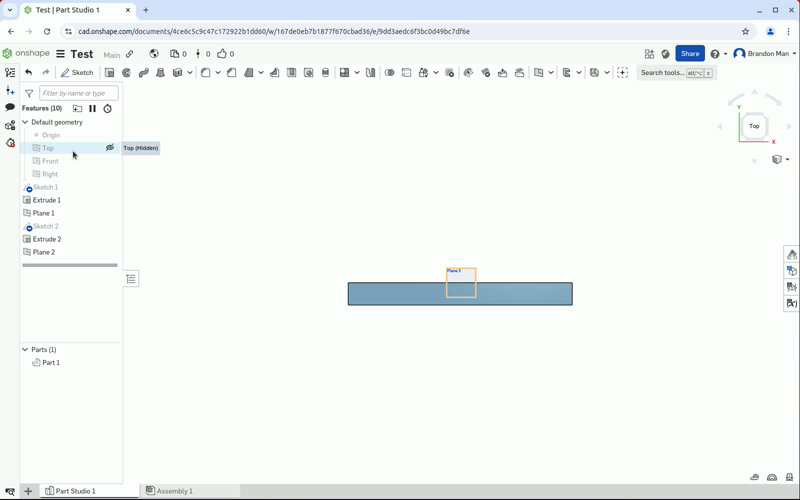
key(shift+s)
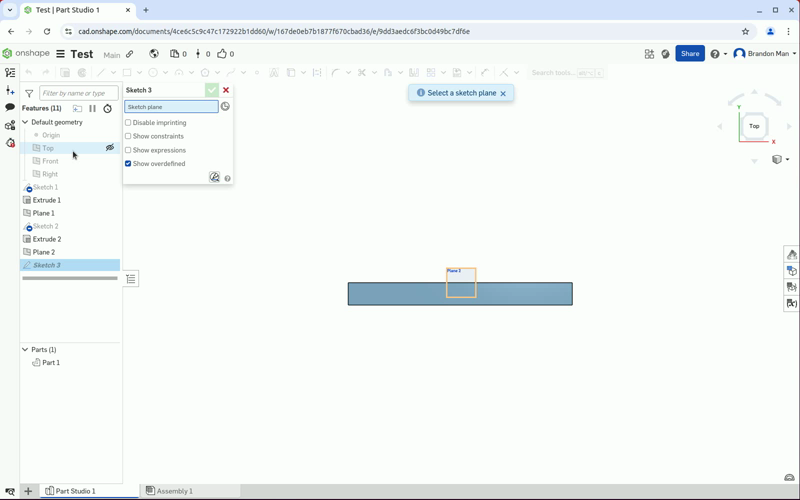
mouse_move(73, 254)
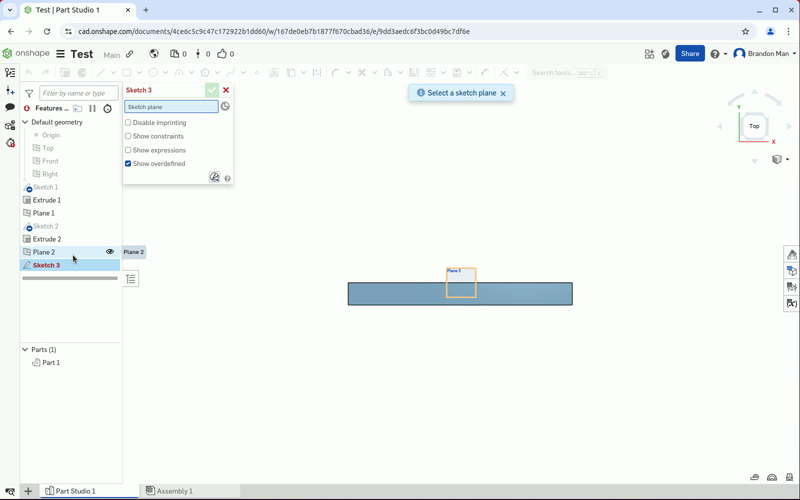
click(73, 254)
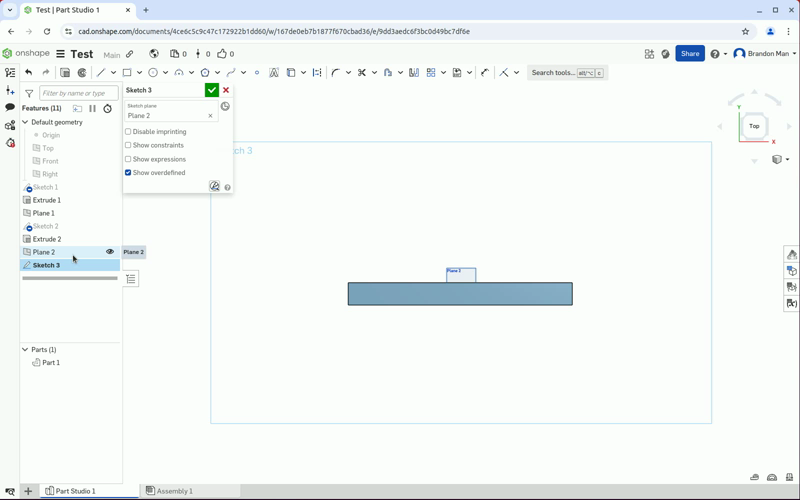
mouse_move(73, 352)
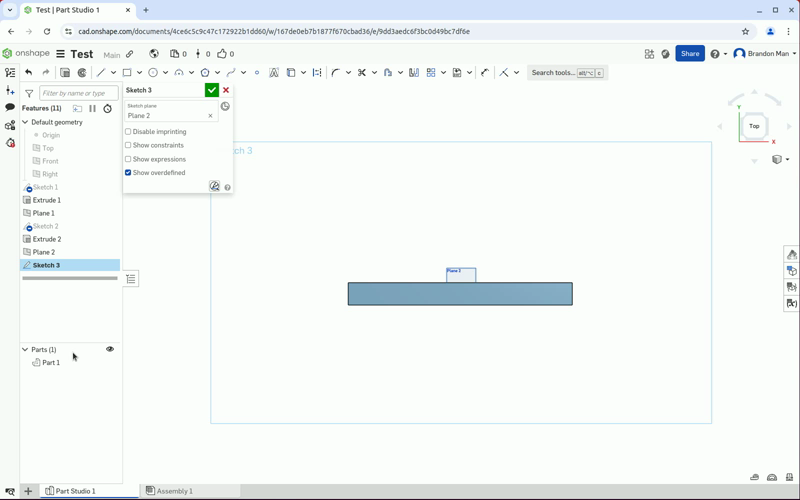
key(y)
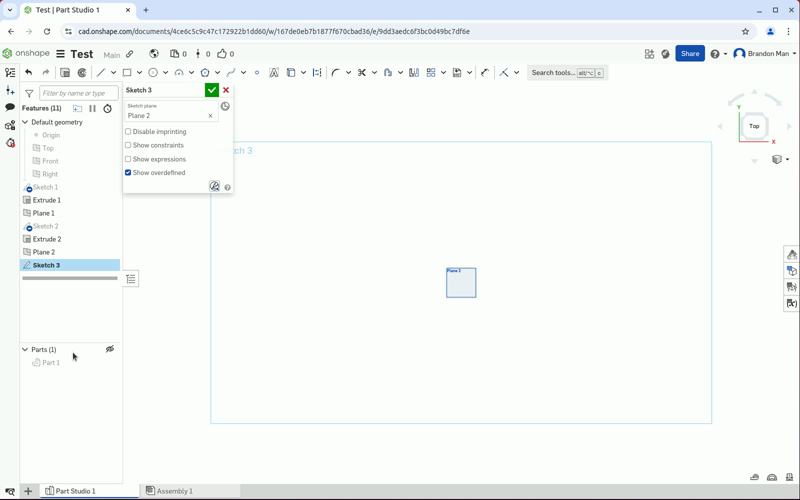
key(l)
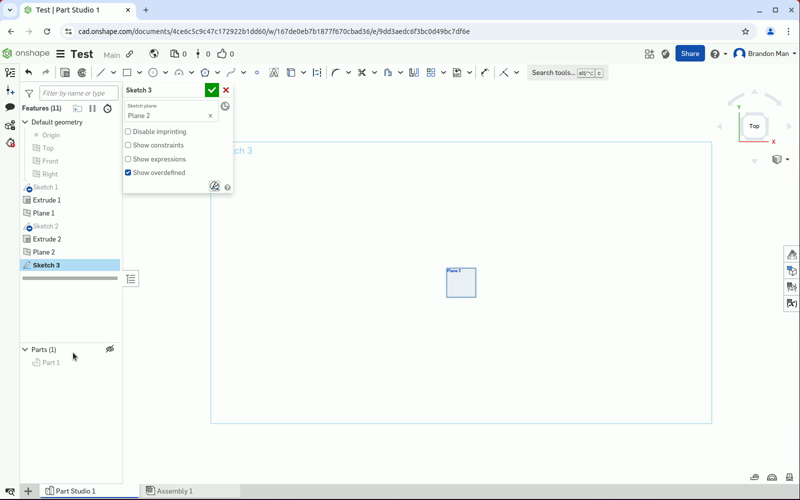
key_down(shift)
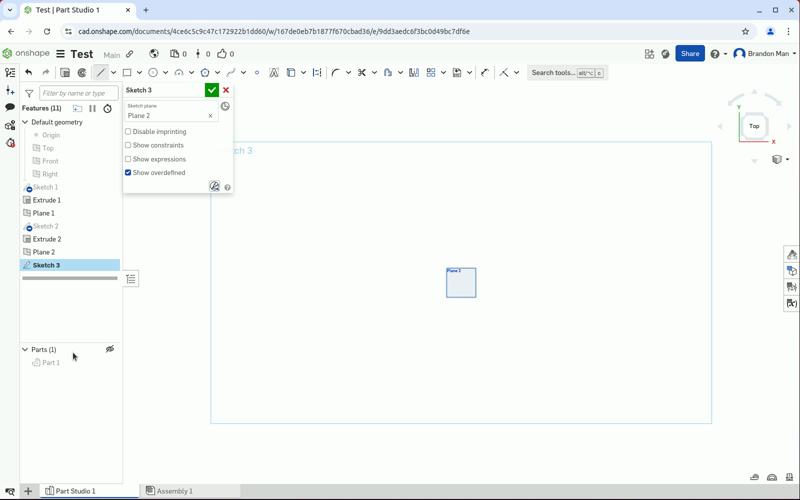
mouse_move(378, 298)
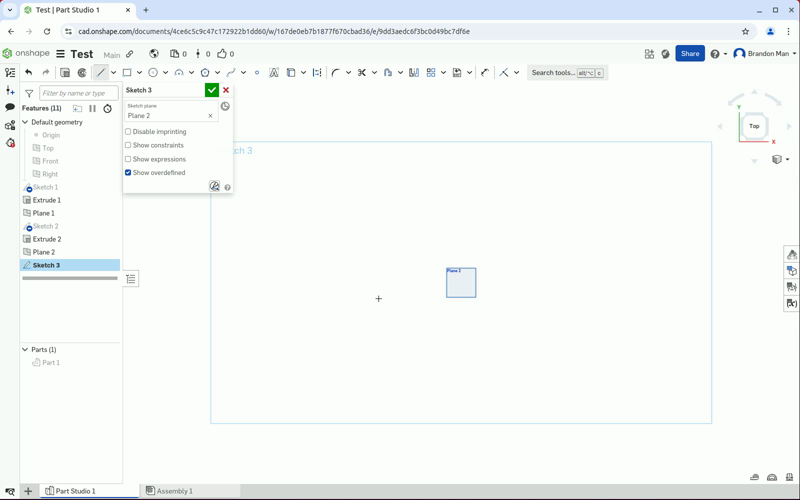
click(378, 298)
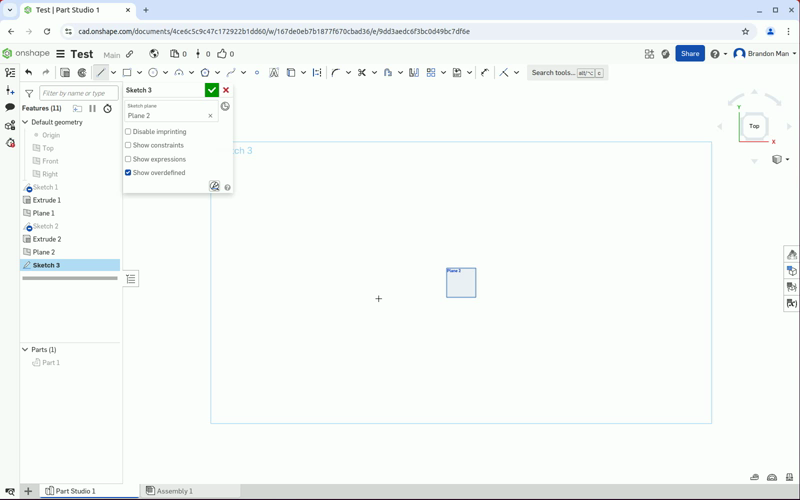
key_up(shift)
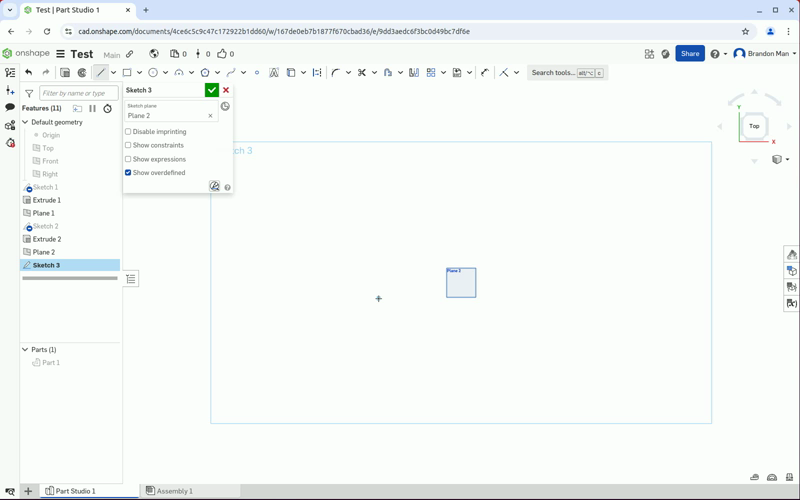
key_down(shift)
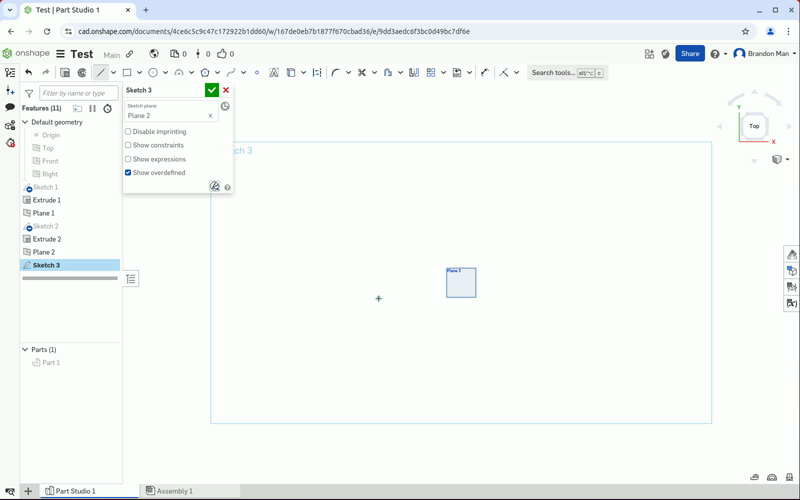
mouse_move(543, 298)
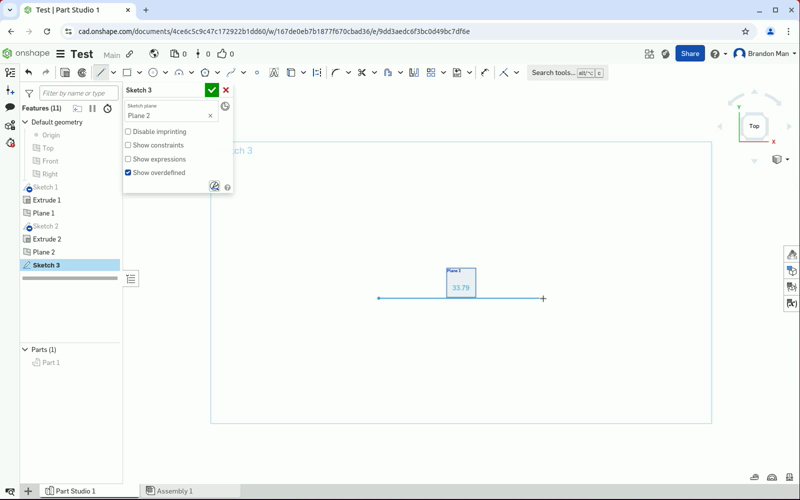
click(543, 298)
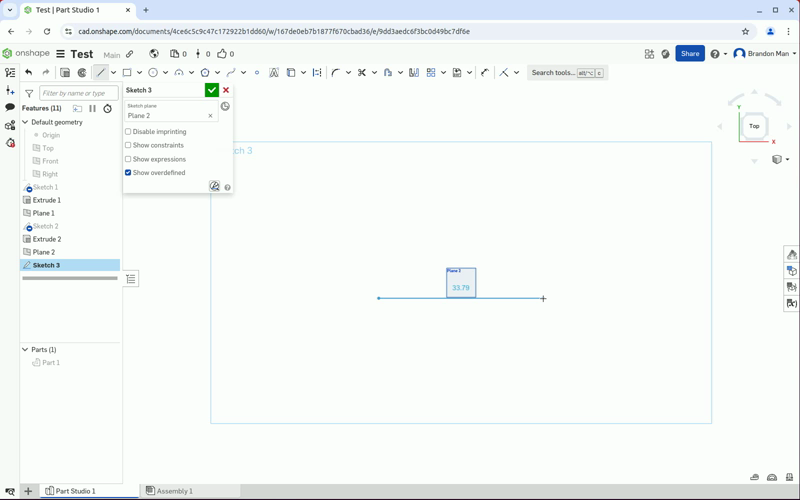
key_up(shift)
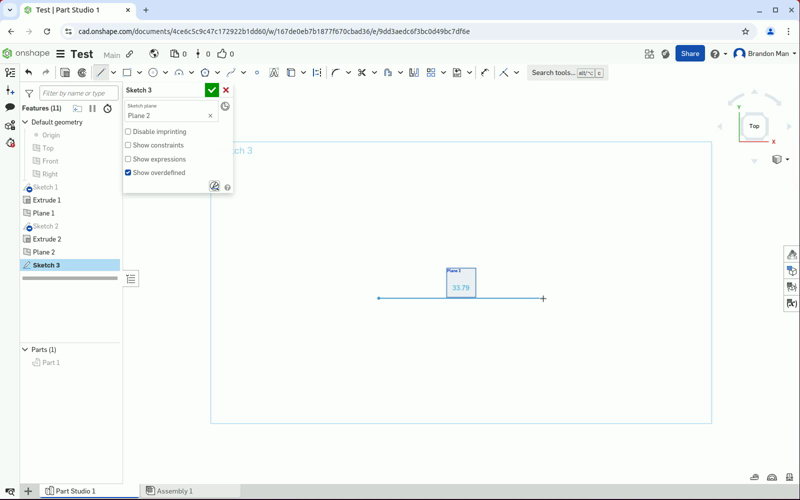
key_down(shift)
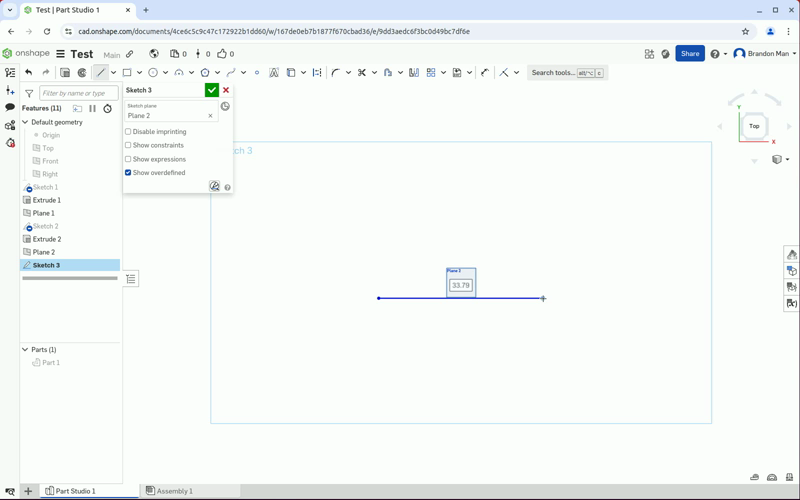
mouse_move(573, 298)
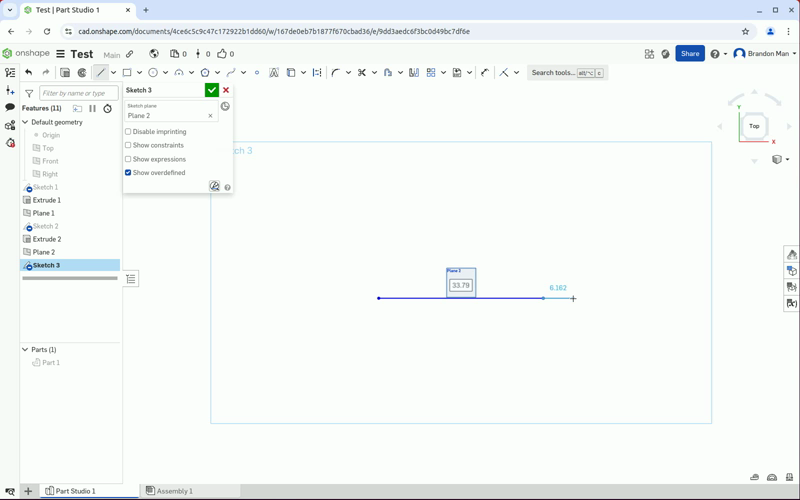
mouse_move(543, 291)
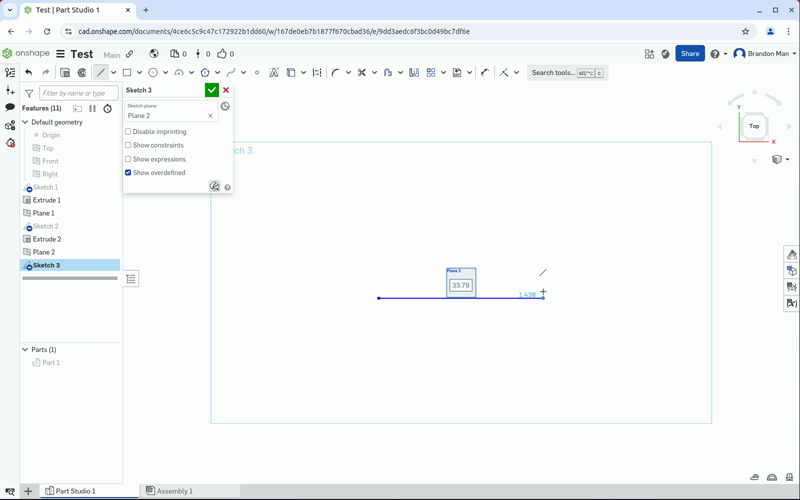
scroll(6)
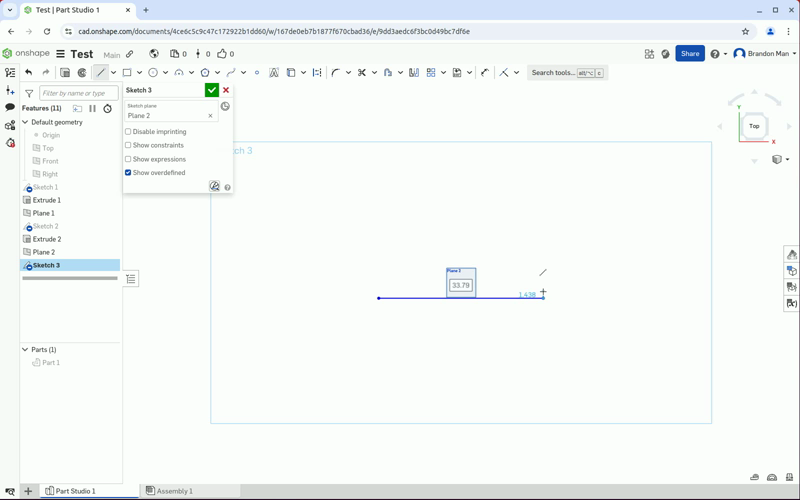
scroll(6)
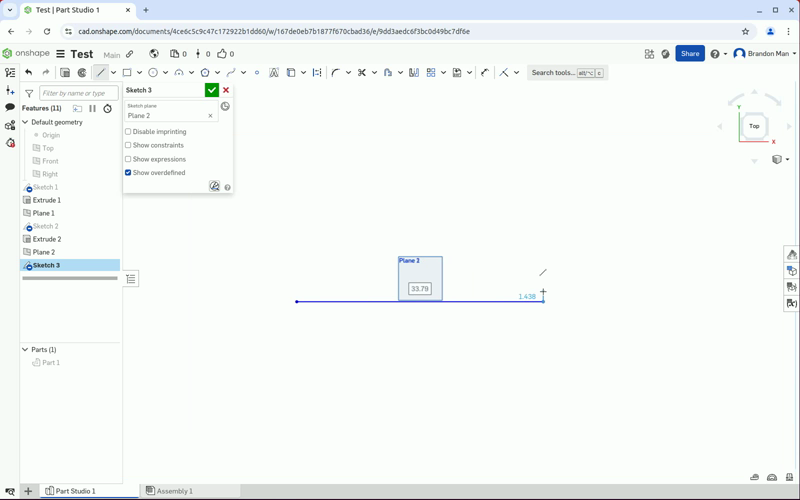
scroll(6)
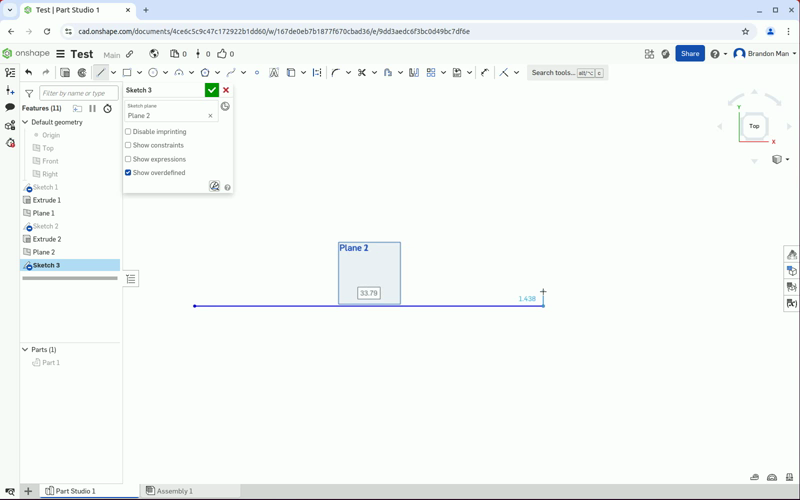
scroll(6)
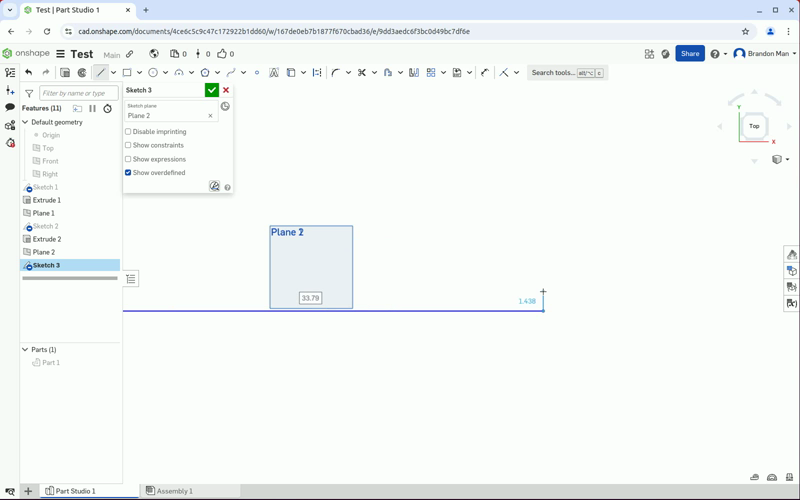
scroll(6)
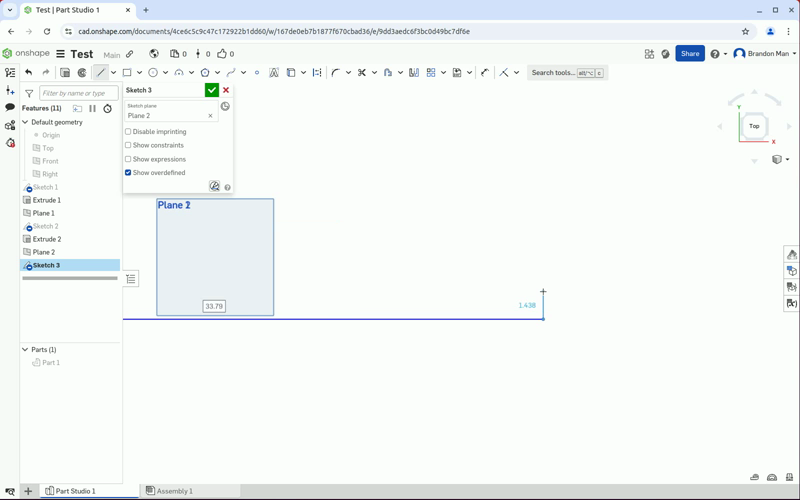
scroll(6)
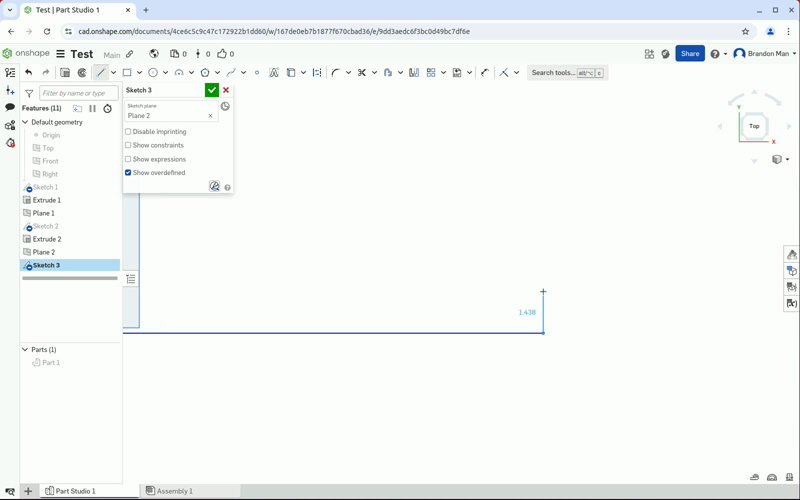
scroll(6)
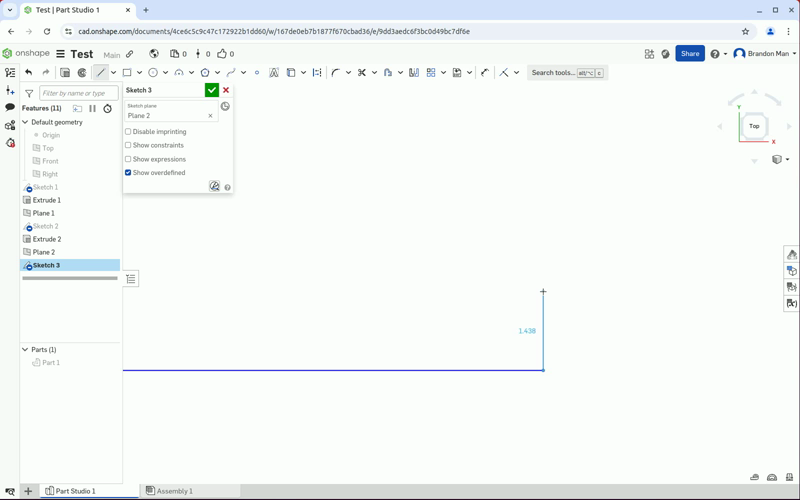
click(543, 291)
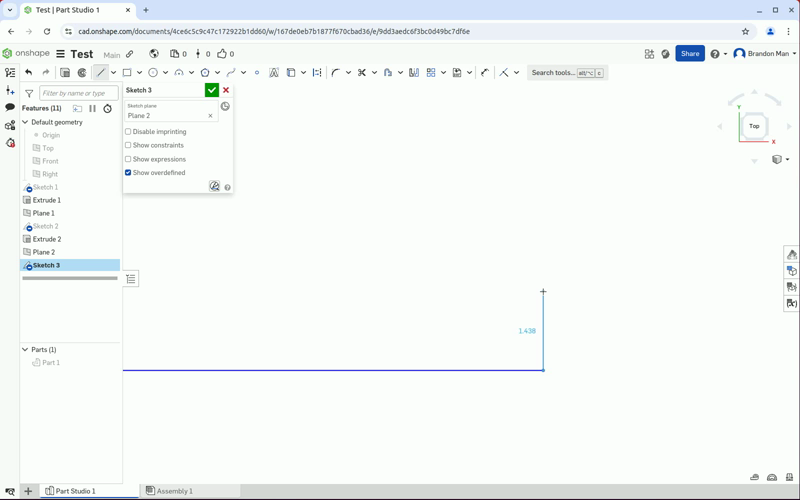
scroll(-6)
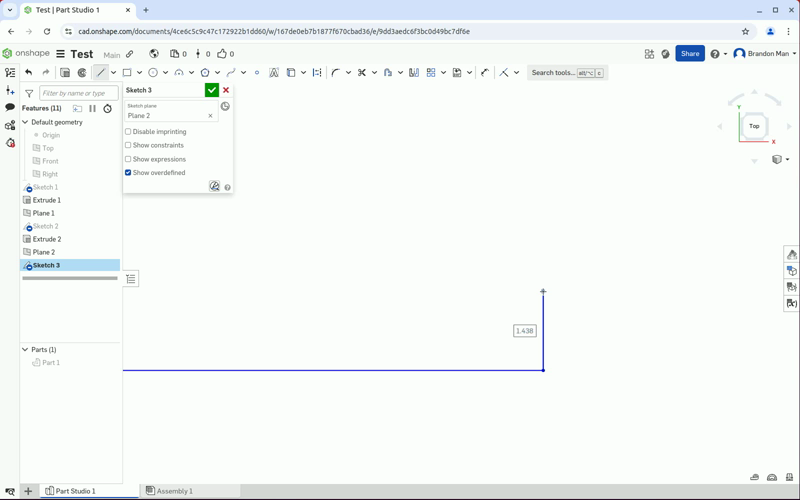
scroll(-6)
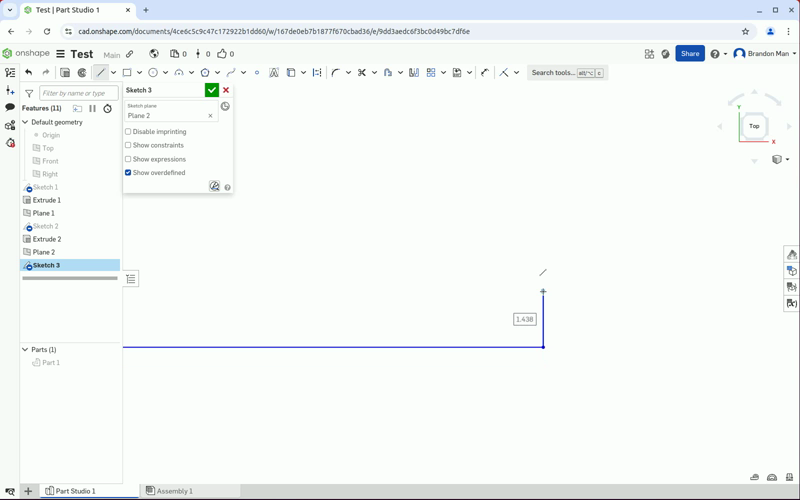
scroll(-6)
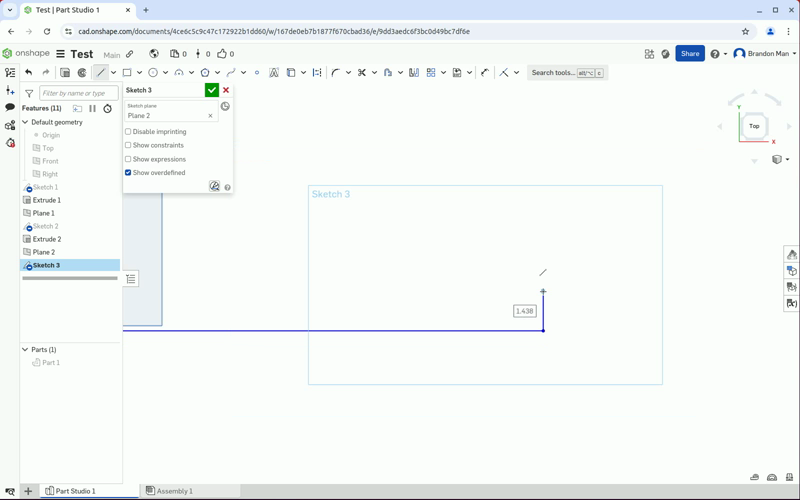
scroll(-6)
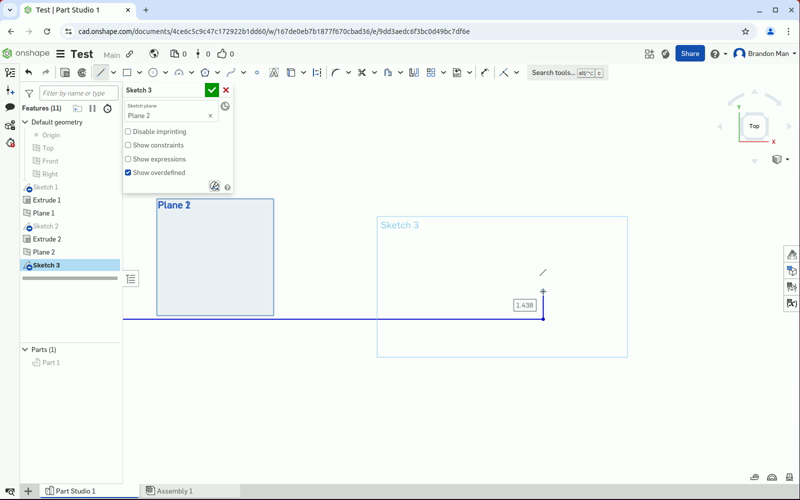
scroll(-6)
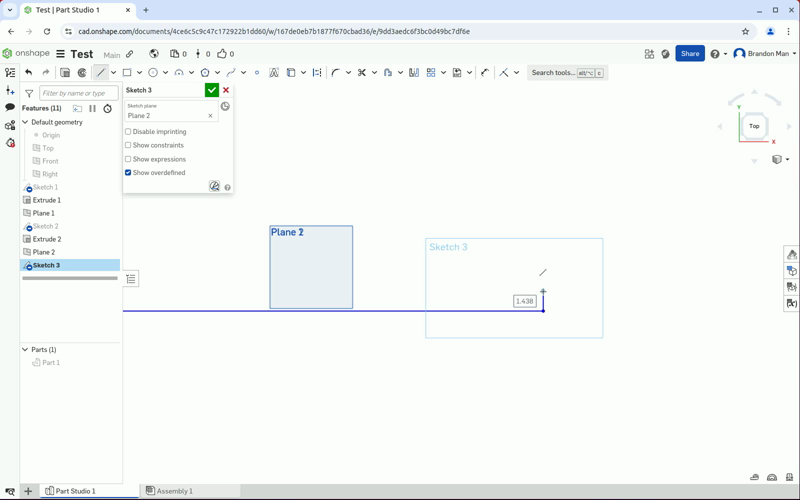
scroll(-6)
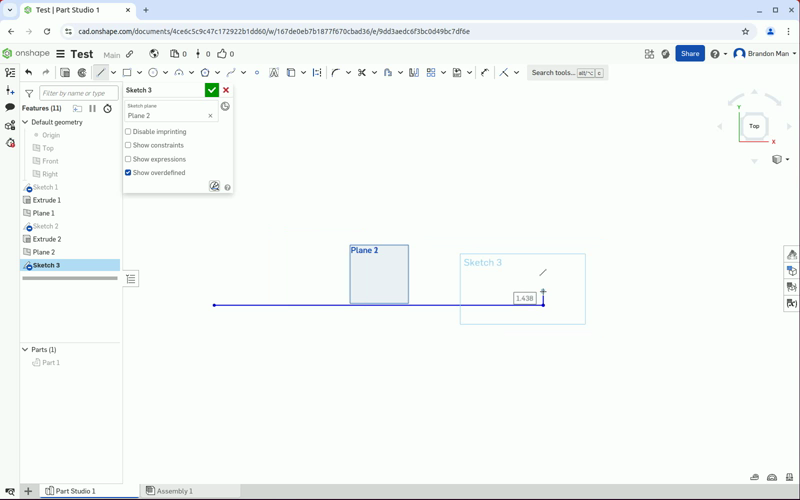
scroll(-6)
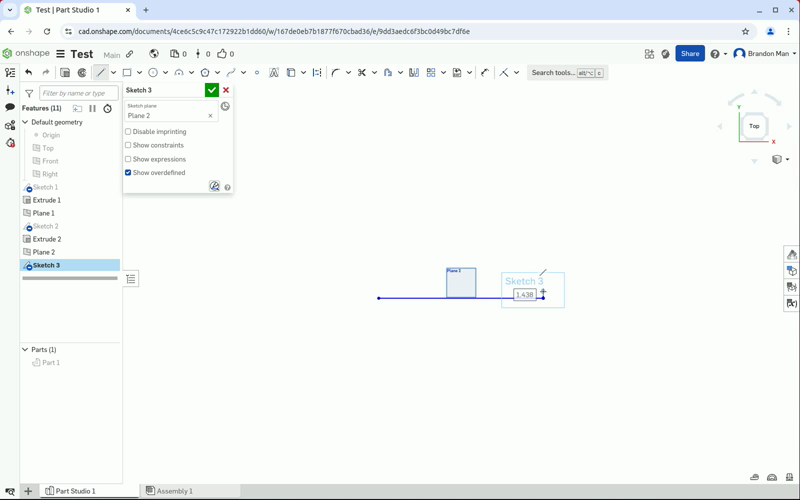
key_up(shift)
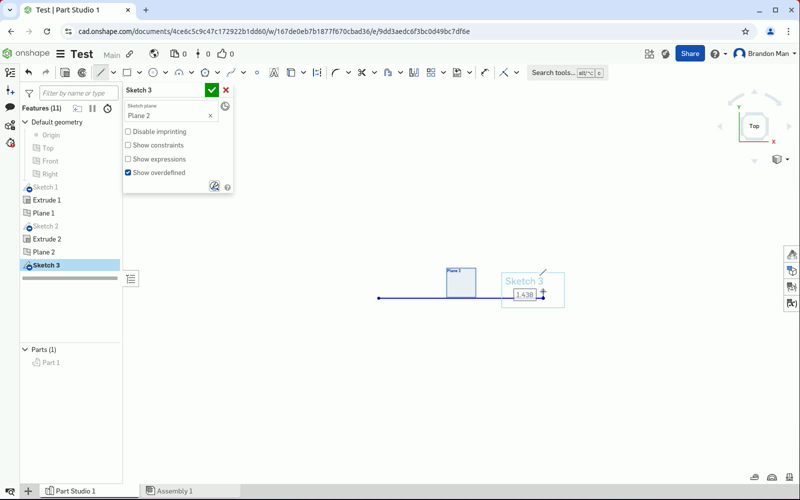
key_down(shift)
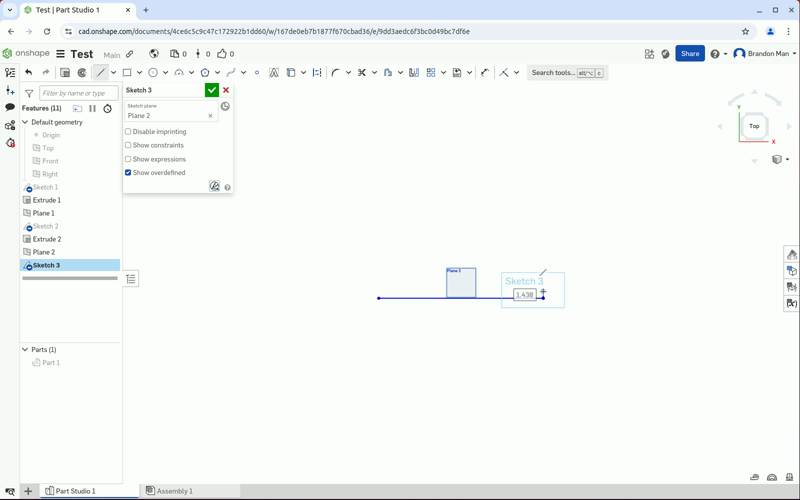
mouse_move(378, 291)
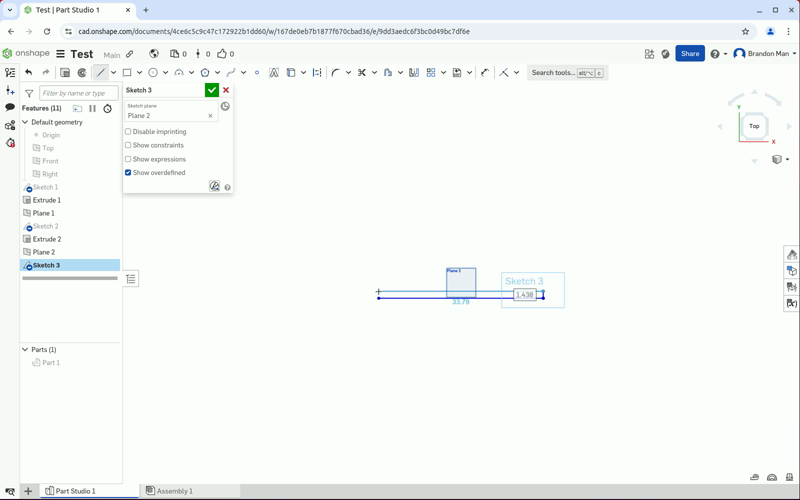
click(378, 291)
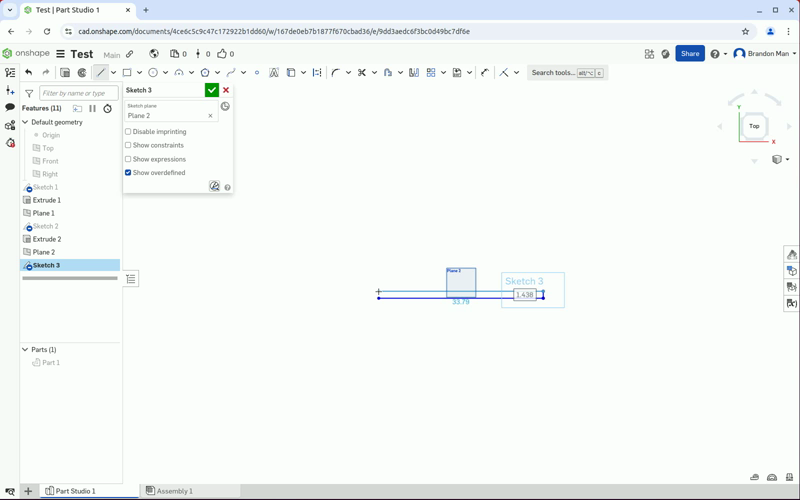
key_up(shift)
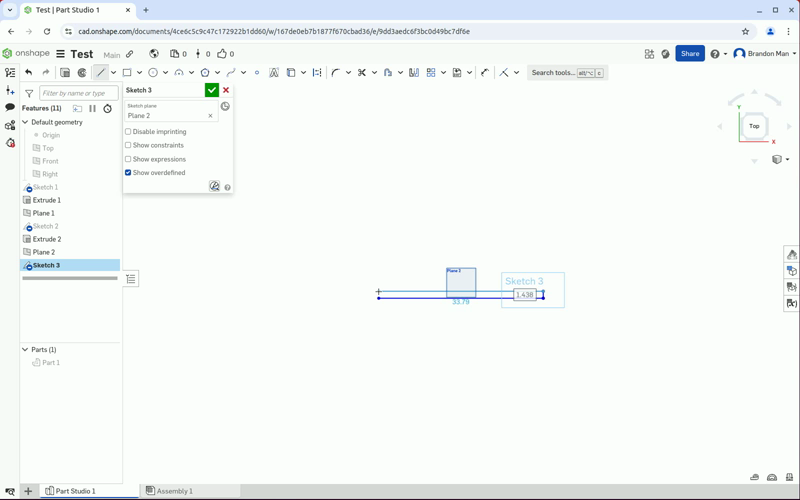
mouse_move(408, 291)
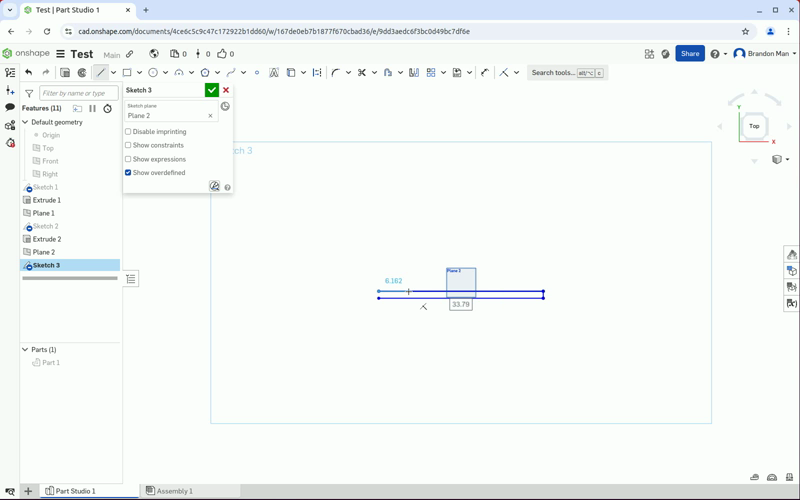
key_down(shift)
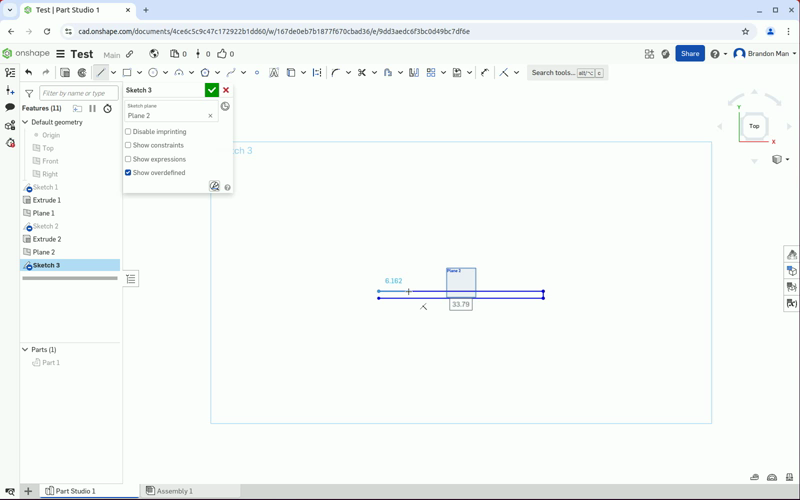
mouse_move(378, 298)
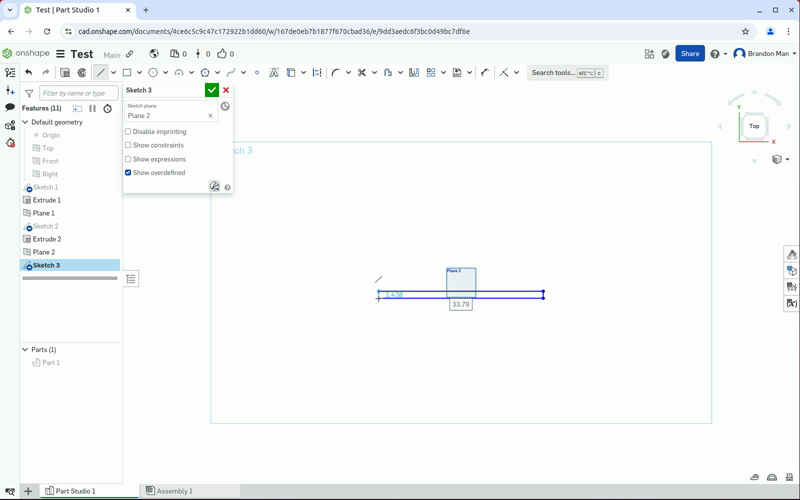
scroll(6)
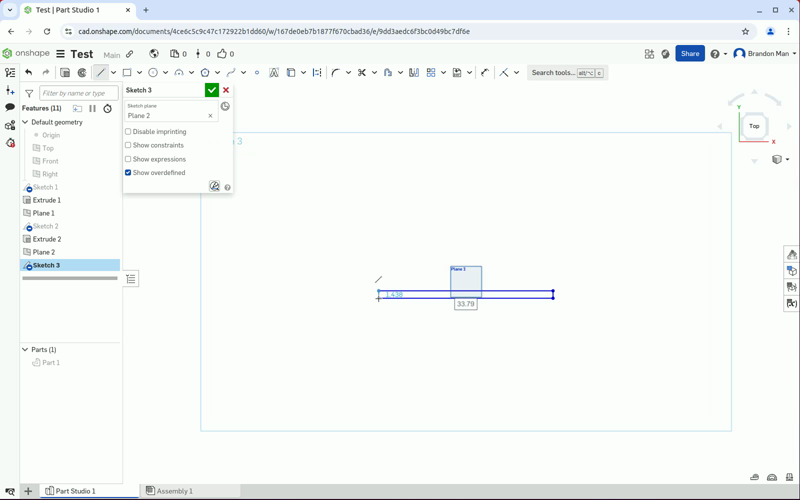
scroll(6)
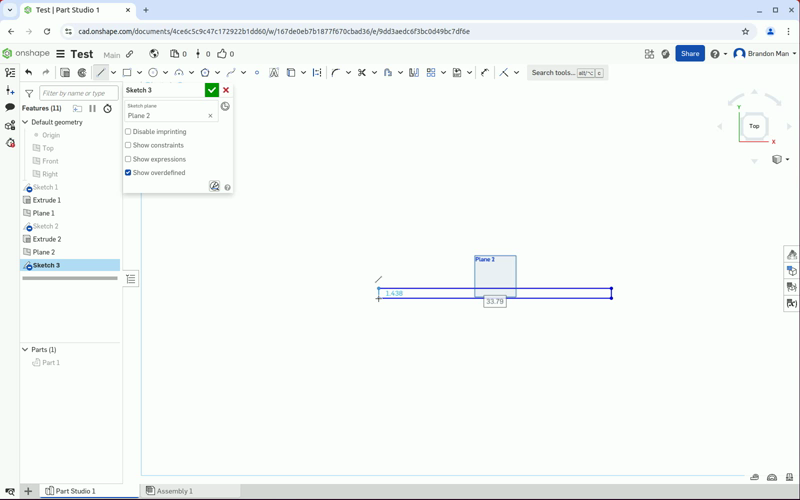
scroll(6)
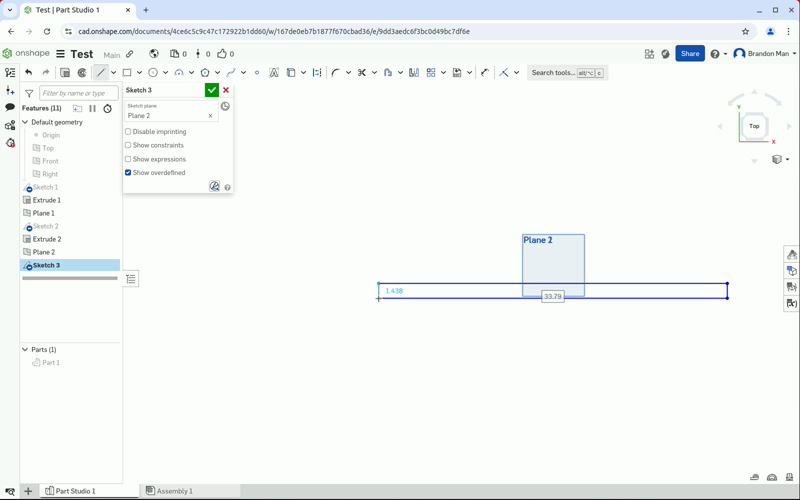
scroll(6)
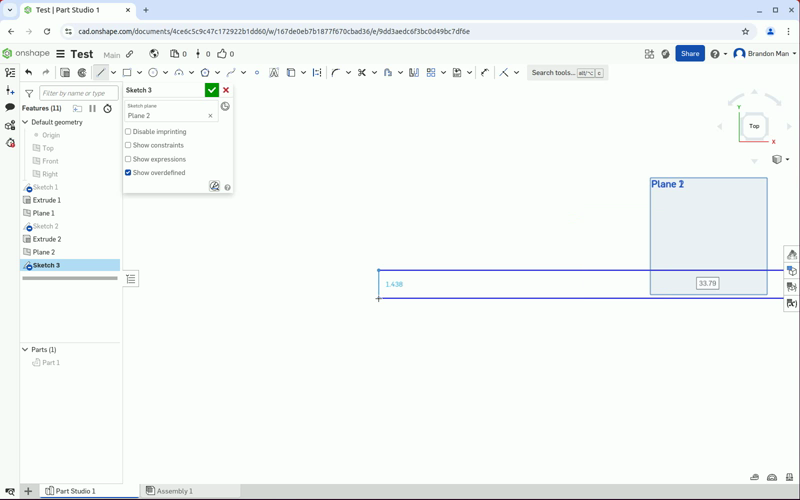
scroll(6)
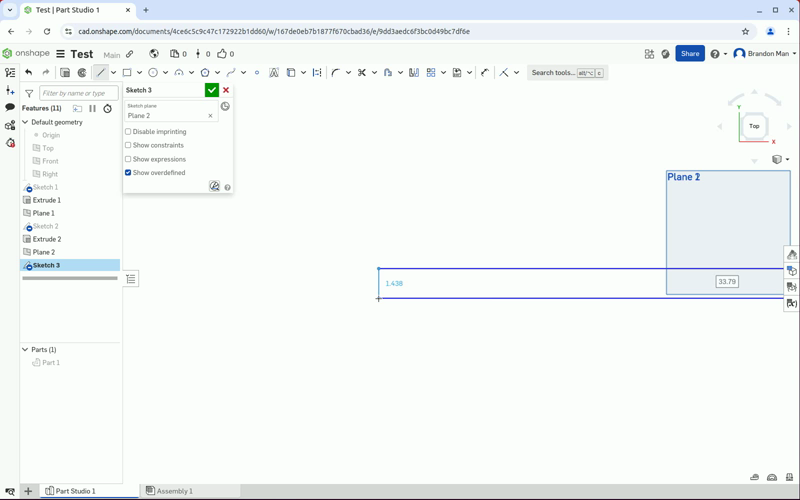
scroll(6)
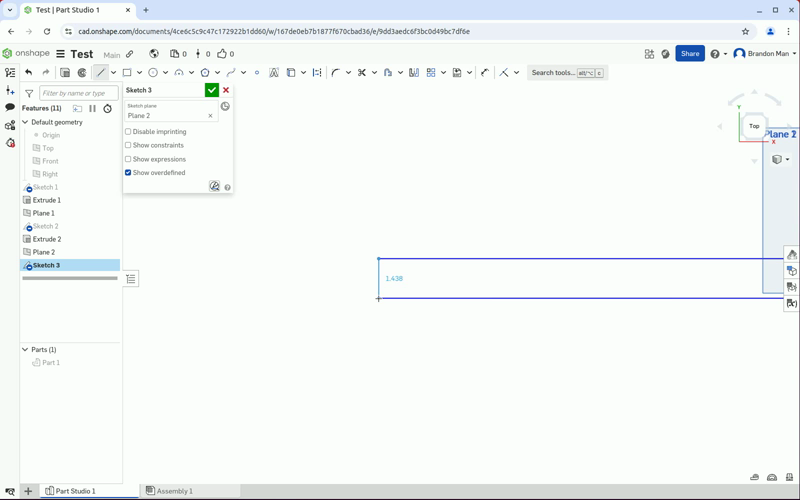
scroll(6)
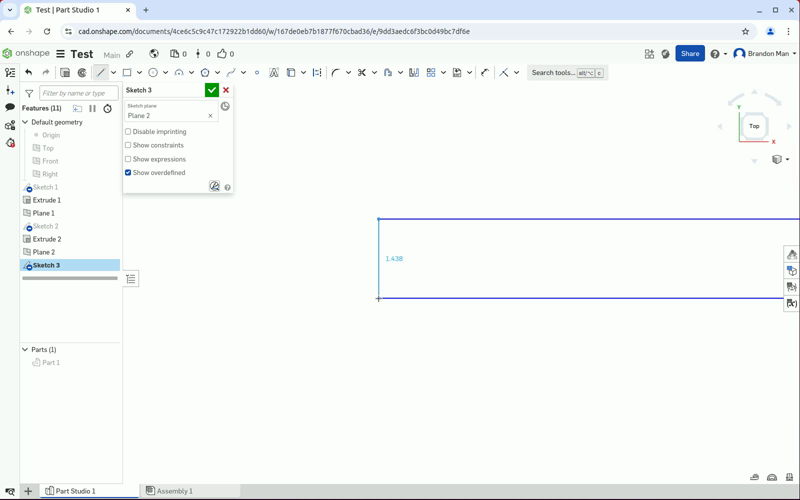
key_up(shift)
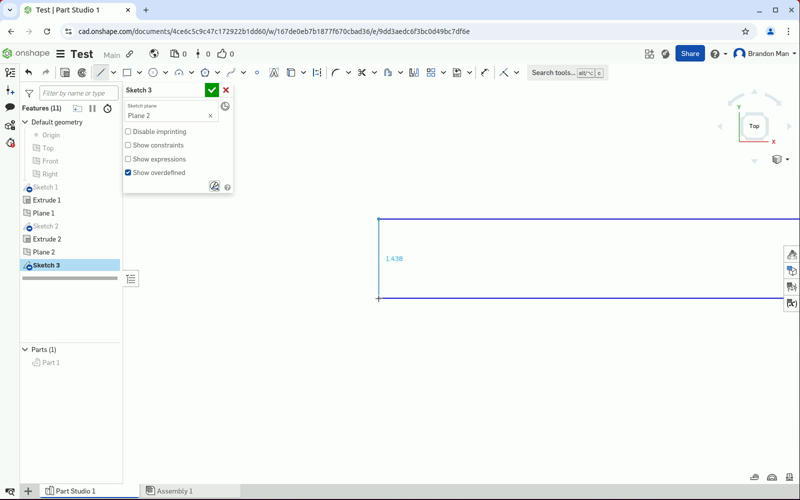
click(378, 298)
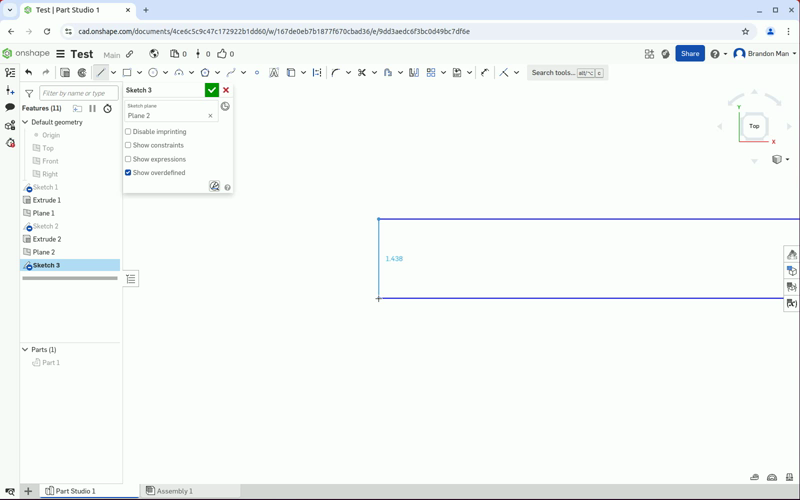
scroll(-6)
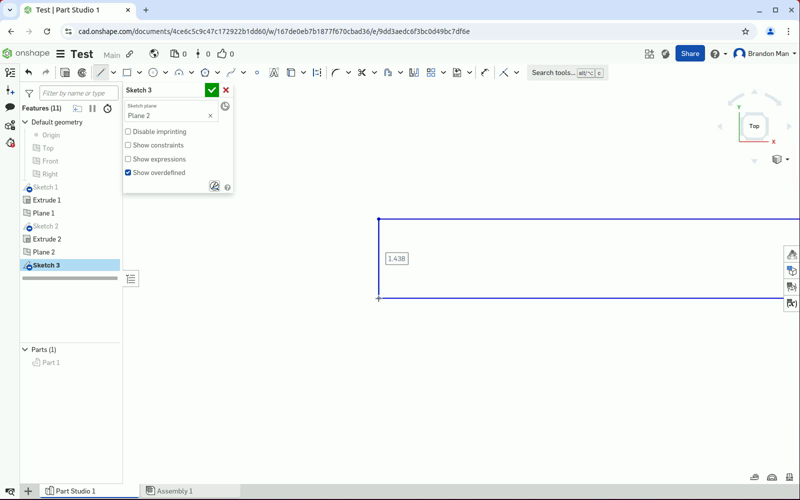
scroll(-6)
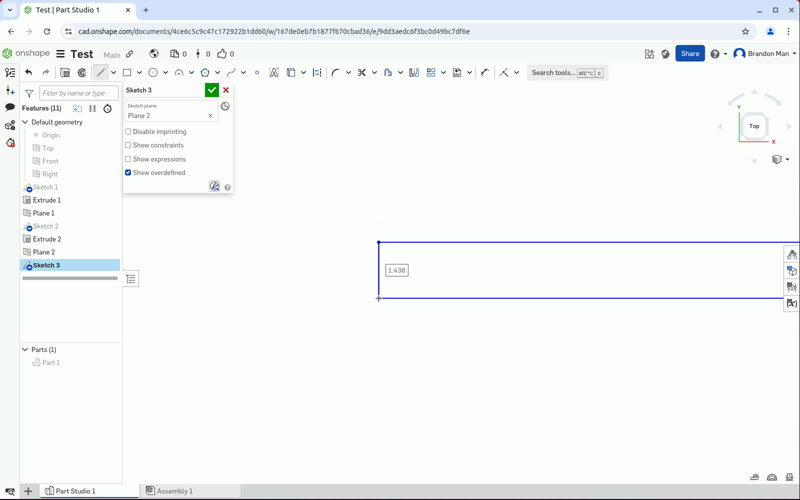
scroll(-6)
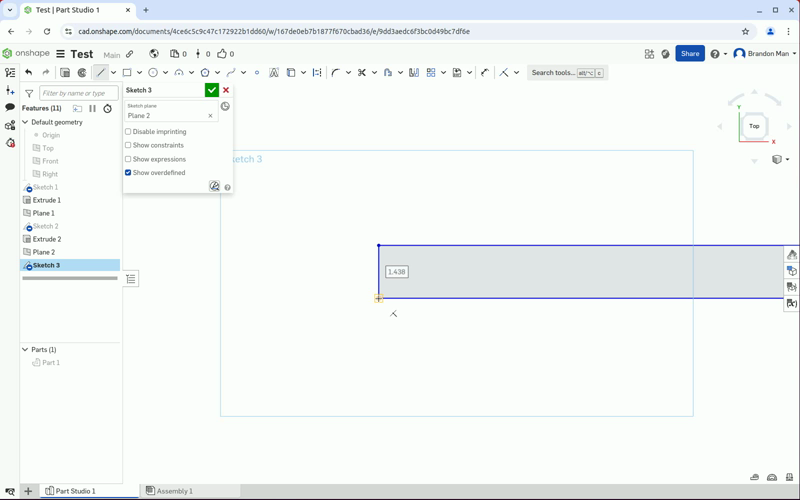
scroll(-6)
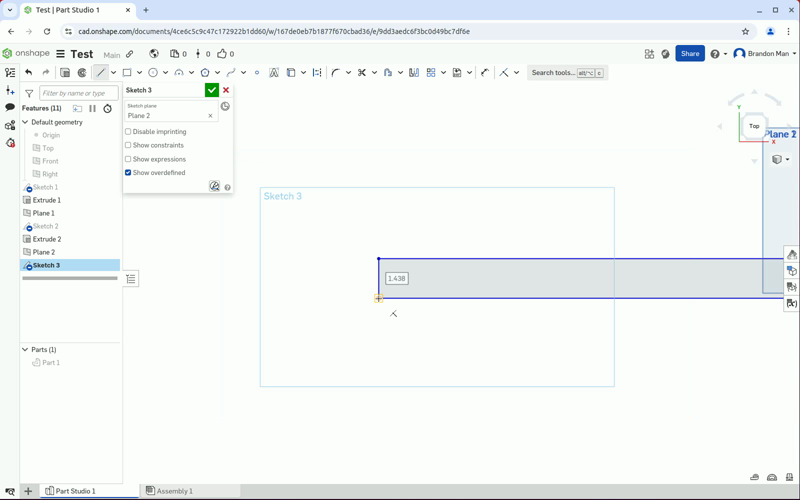
scroll(-6)
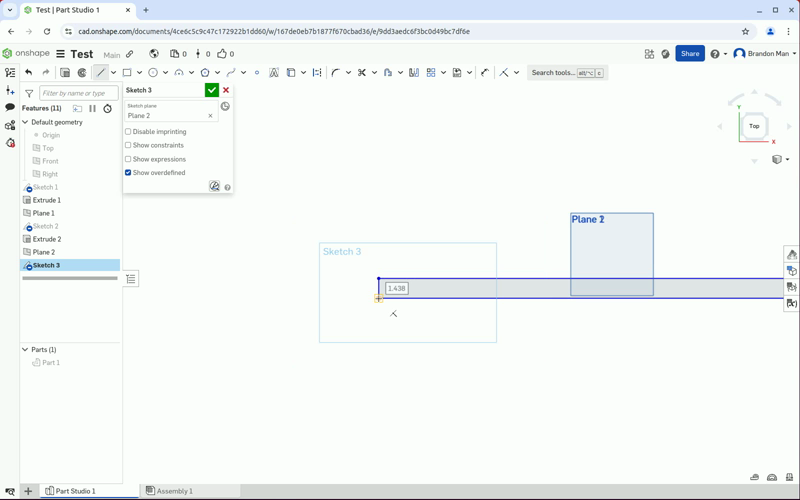
scroll(-6)
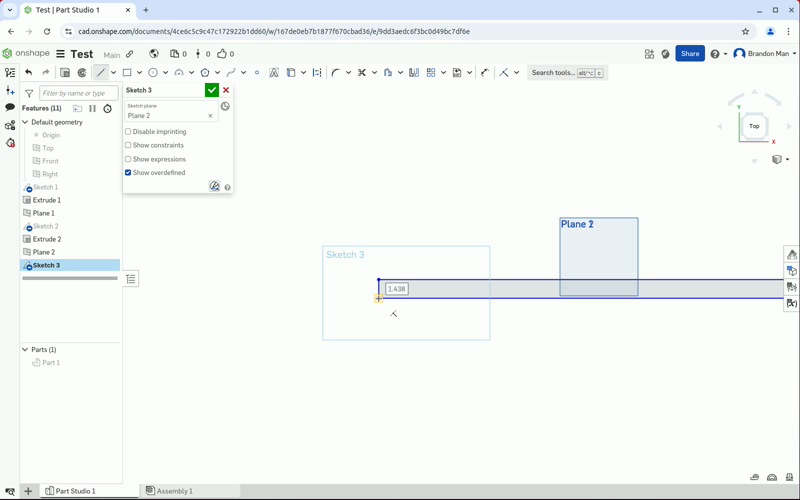
scroll(-6)
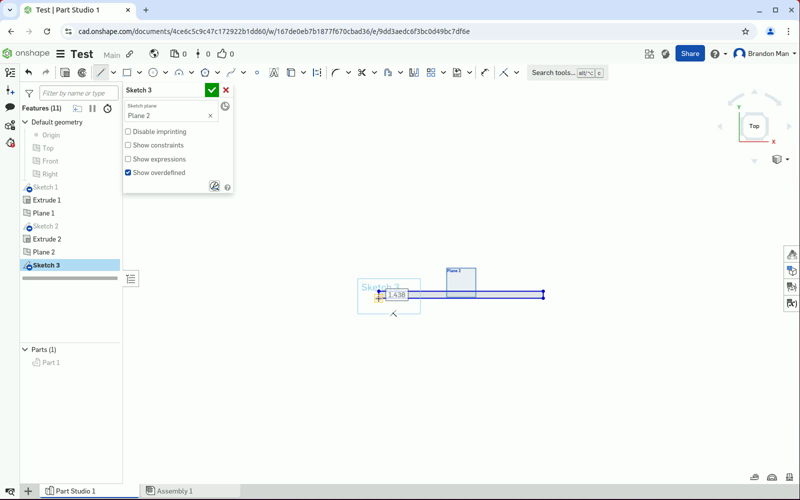
key(esc)
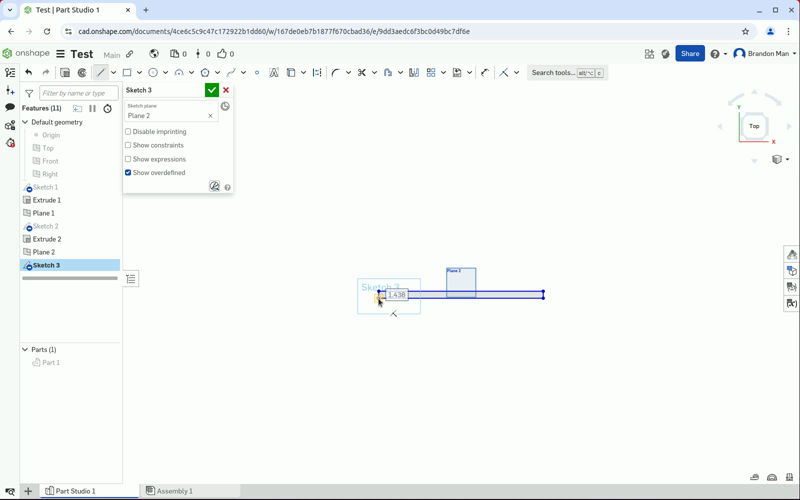
mouse_move(476, 293)
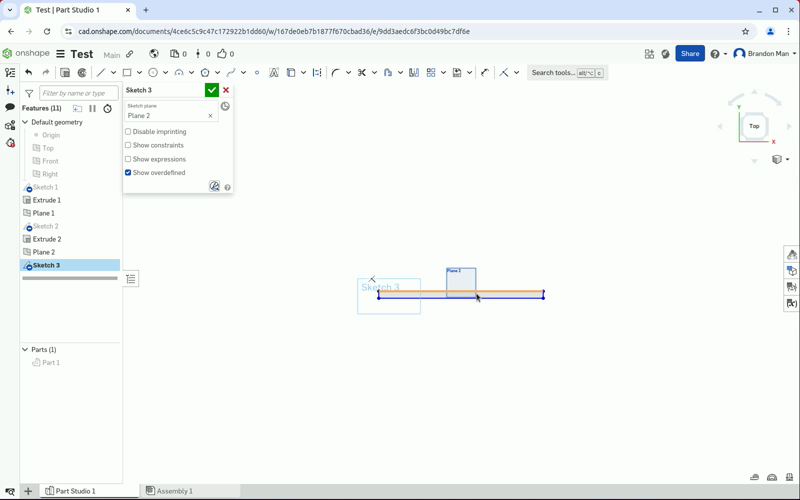
scroll(6)
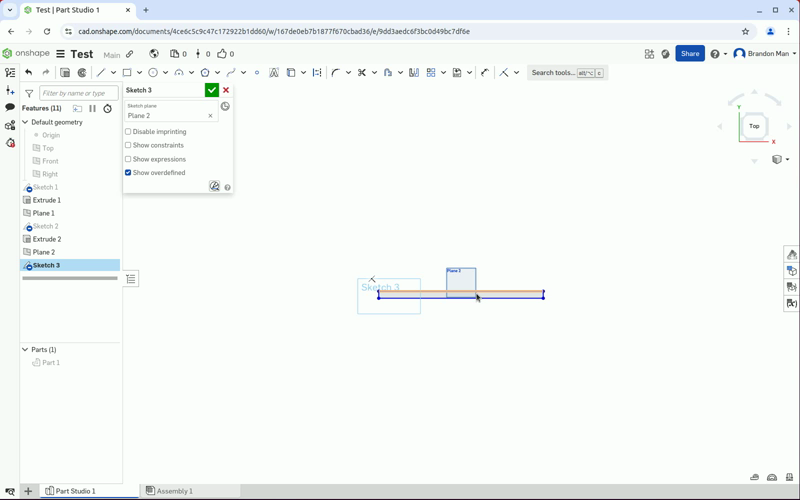
scroll(6)
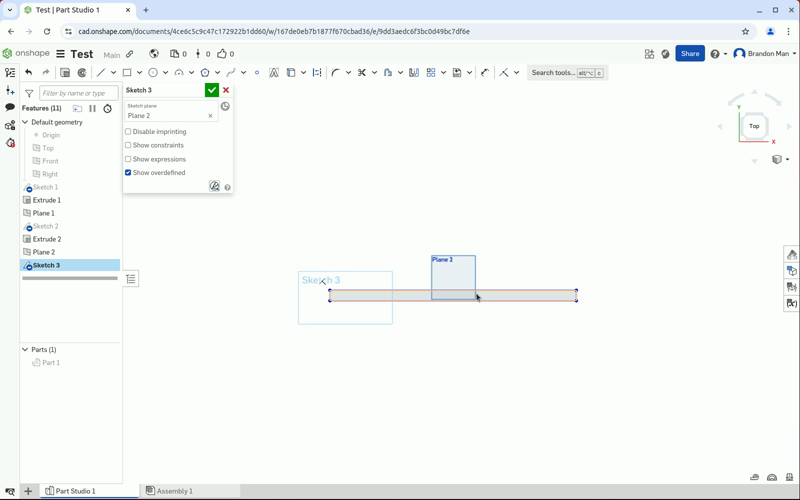
scroll(6)
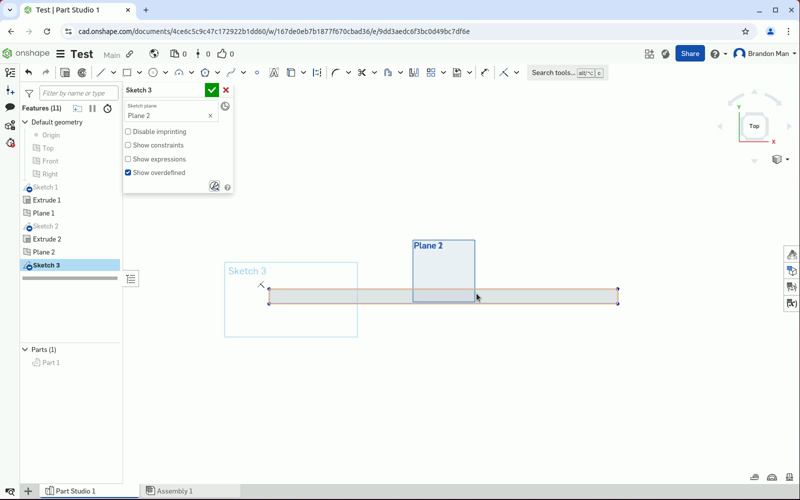
scroll(6)
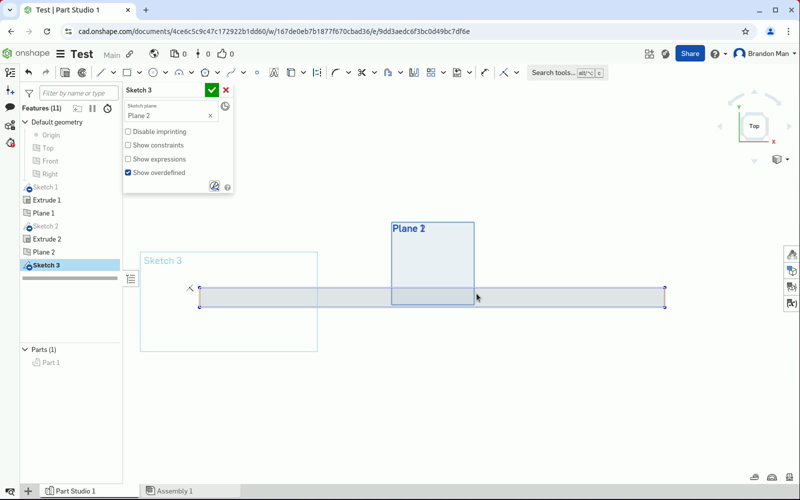
scroll(6)
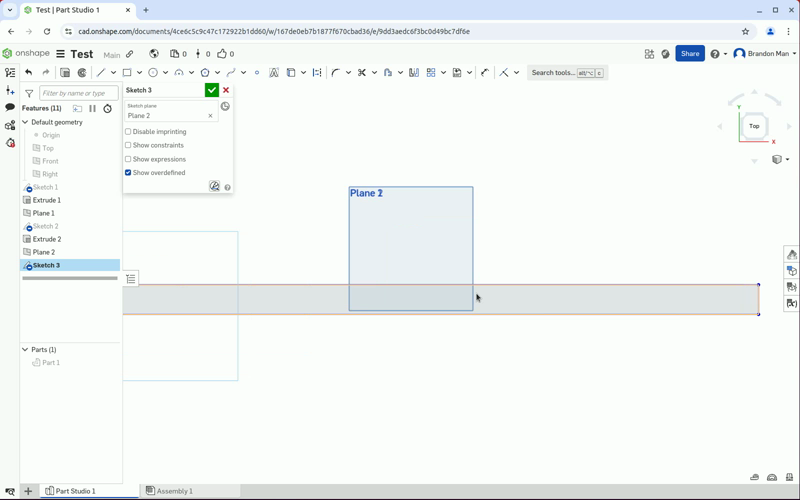
scroll(6)
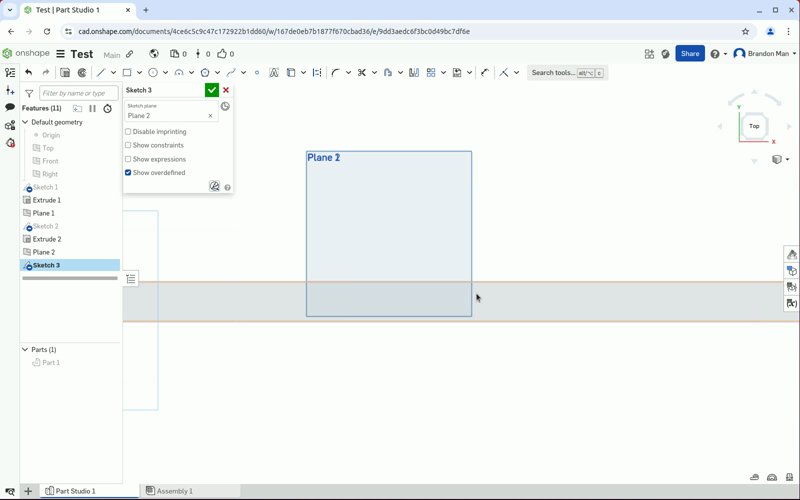
scroll(6)
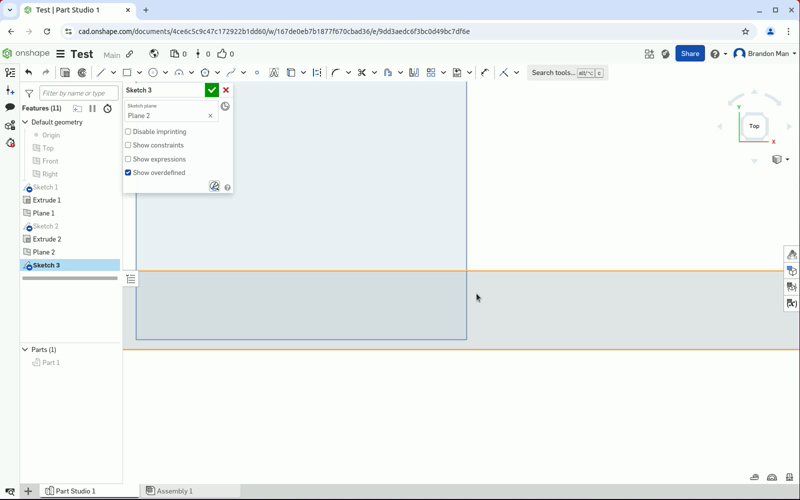
click(476, 293)
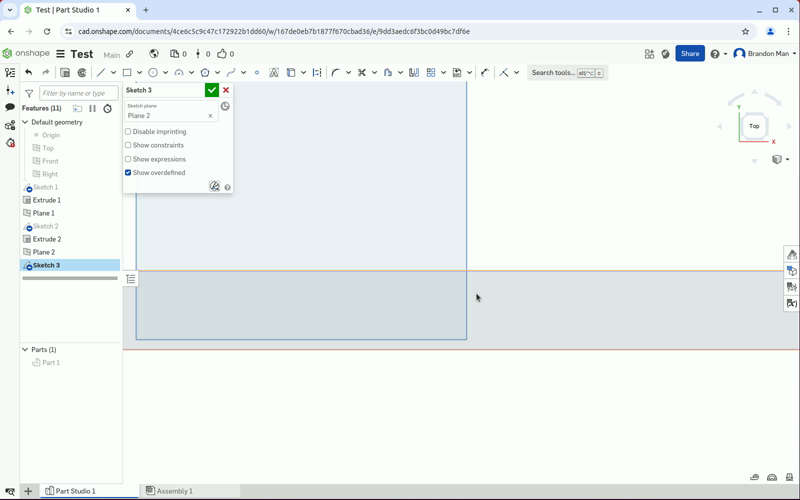
scroll(-6)
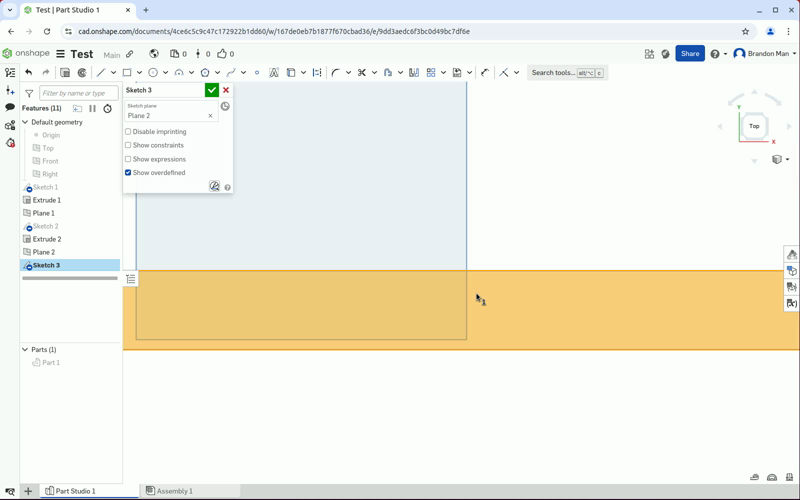
scroll(-6)
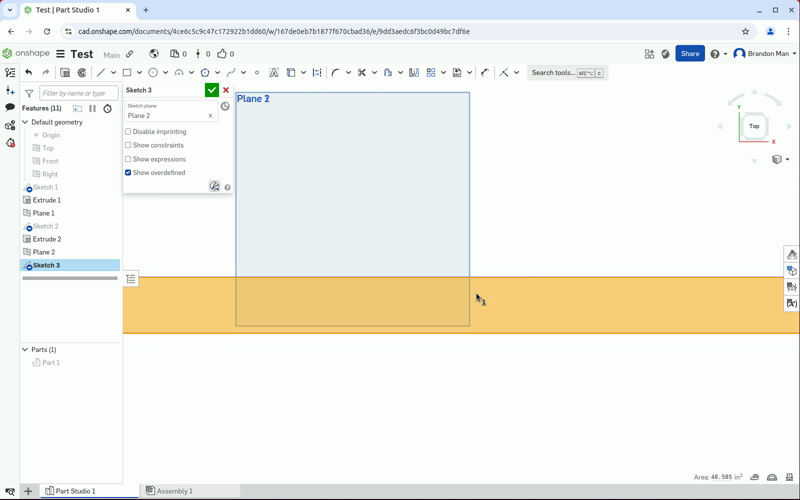
scroll(-6)
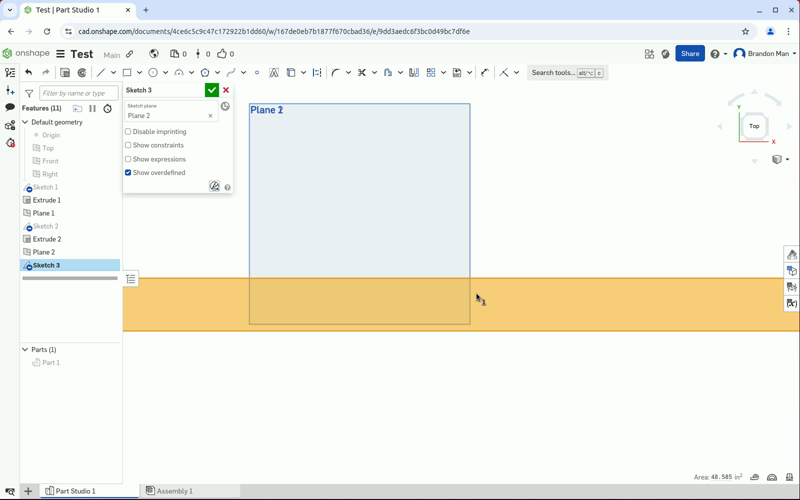
scroll(-6)
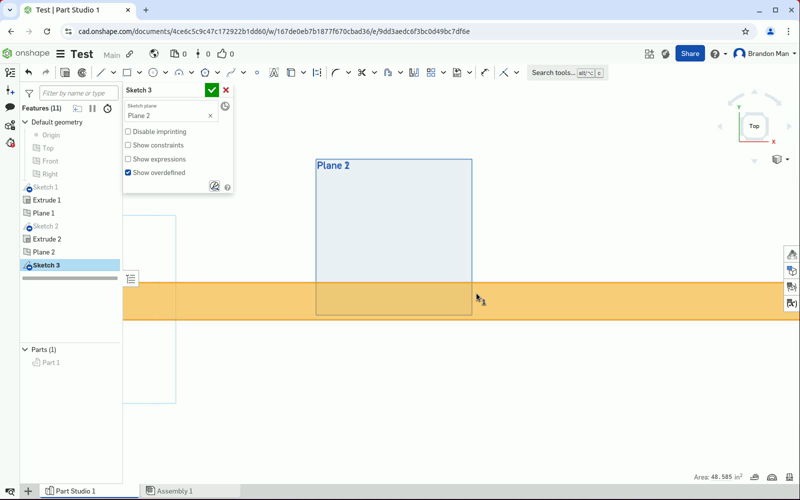
scroll(-6)
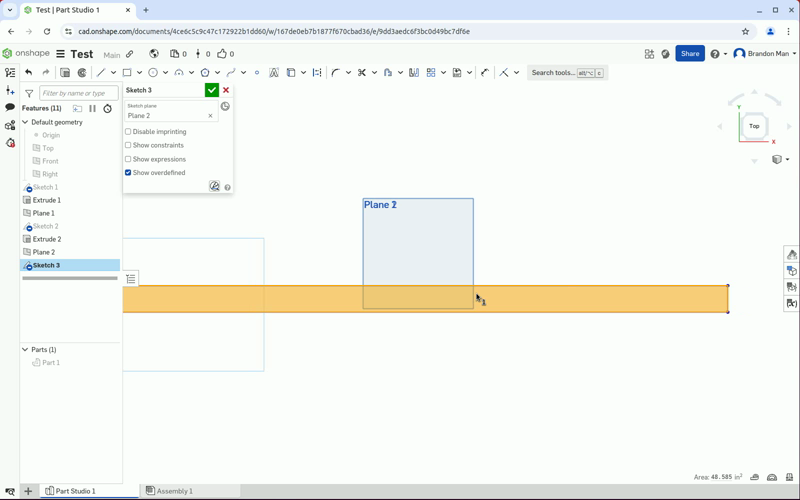
scroll(-6)
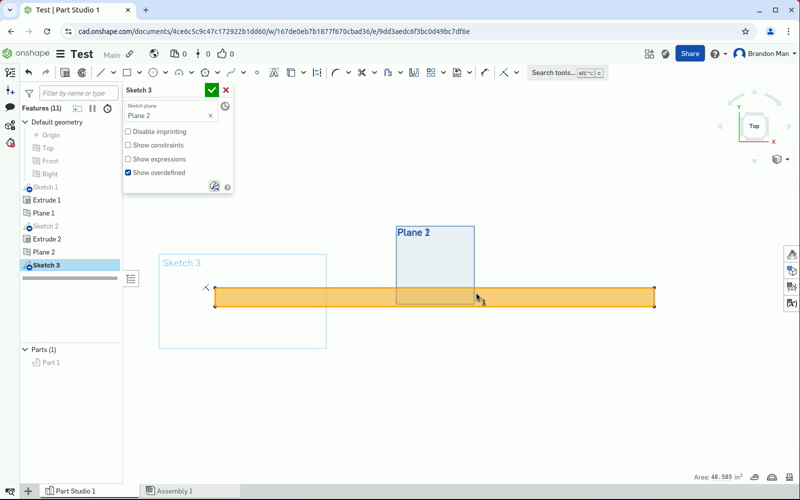
scroll(-6)
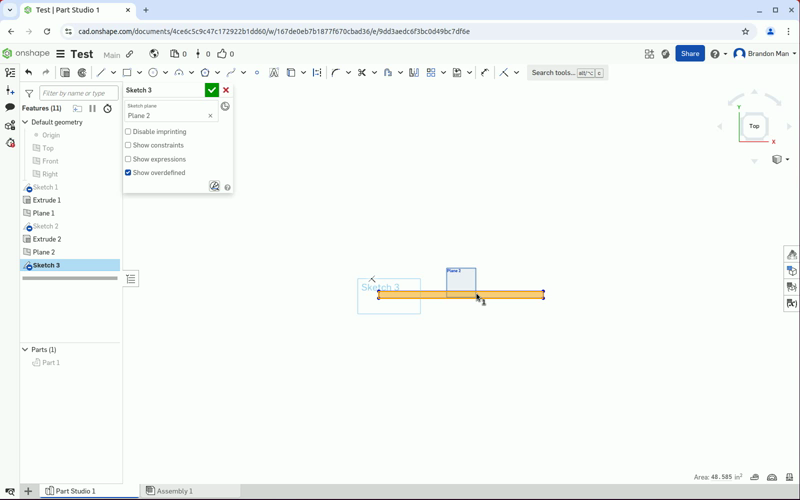
mouse_move(73, 352)
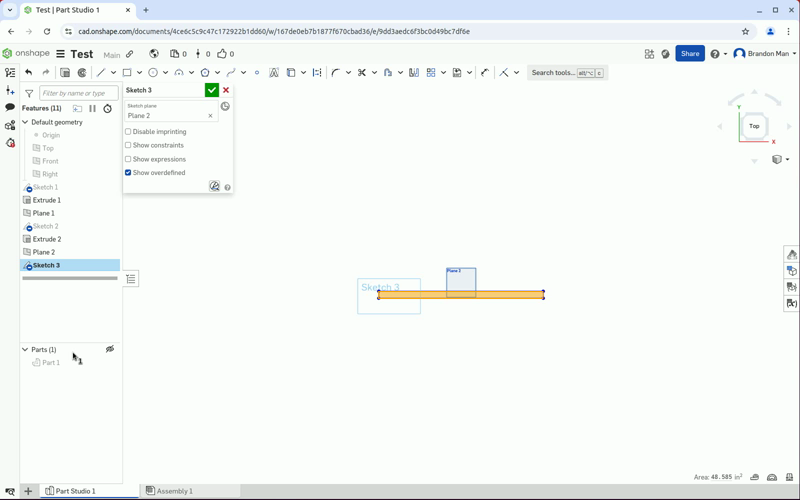
key(shift+y)
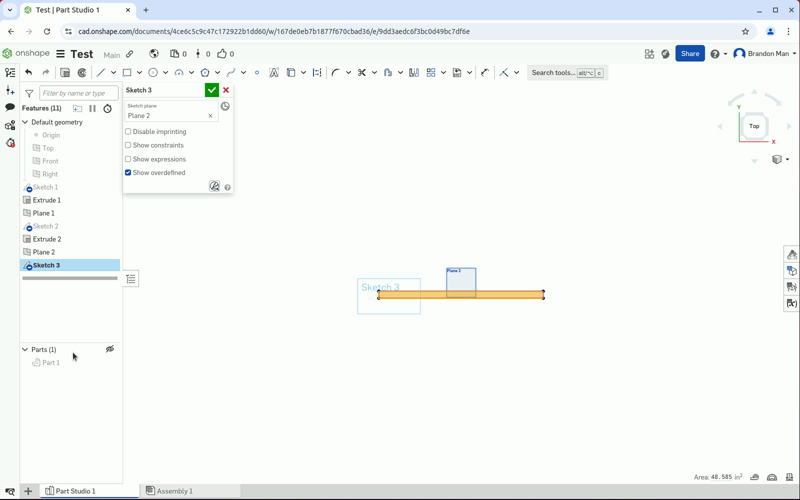
key(shift+e)
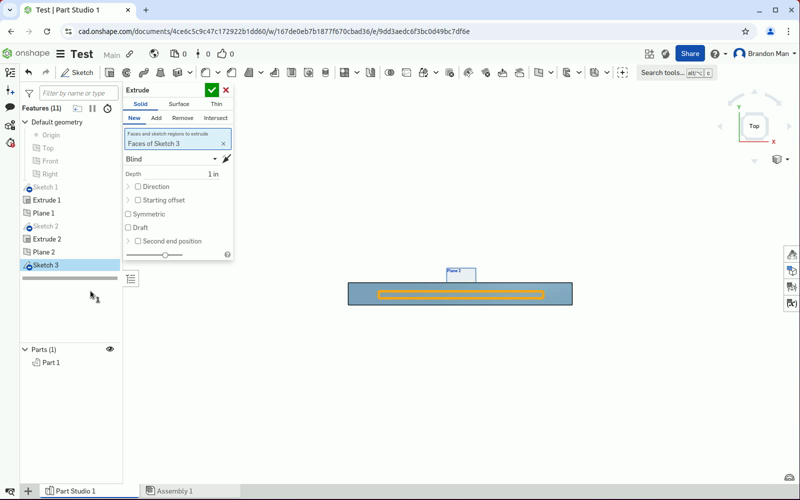
mouse_move(143, 106)
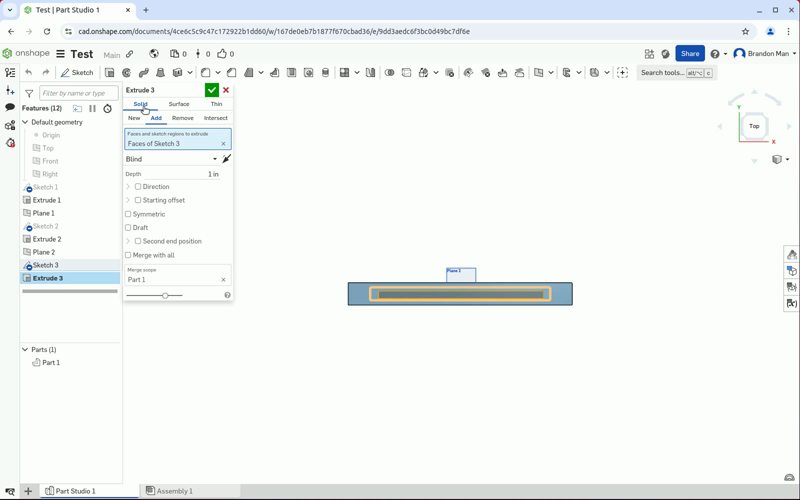
click(143, 106)
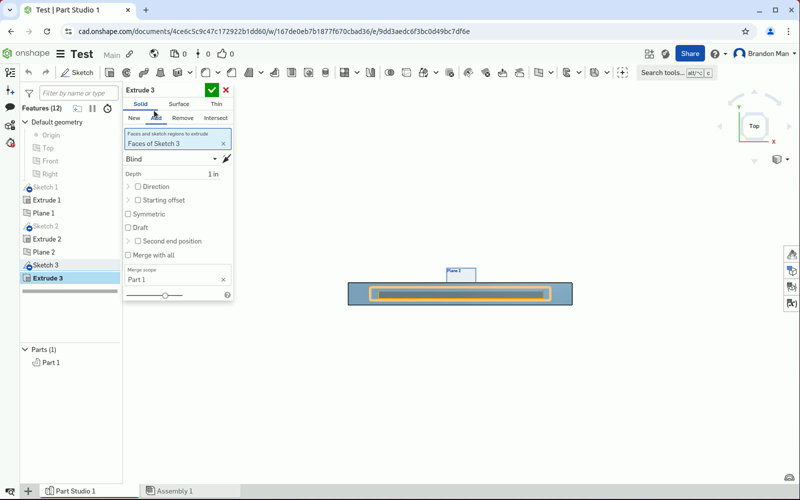
mouse_move(186, 120)
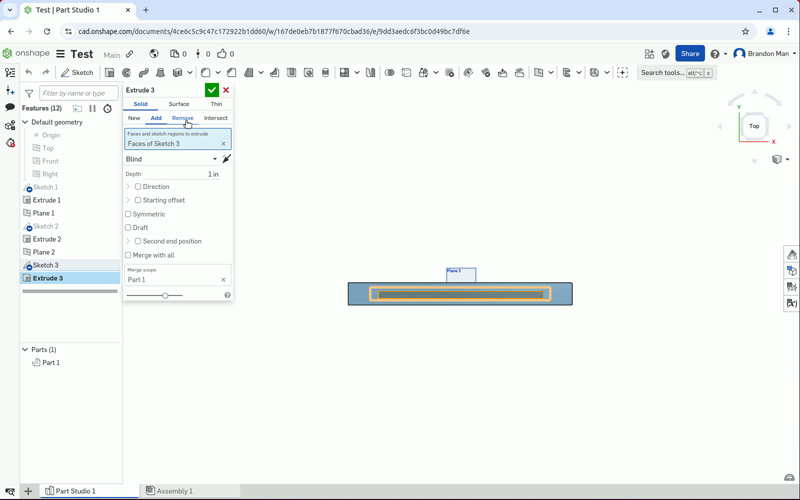
click(186, 120)
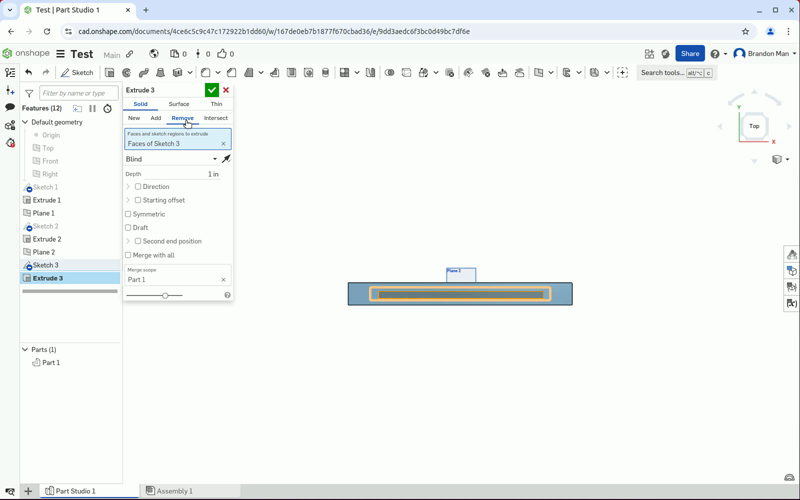
key(tab, 4)
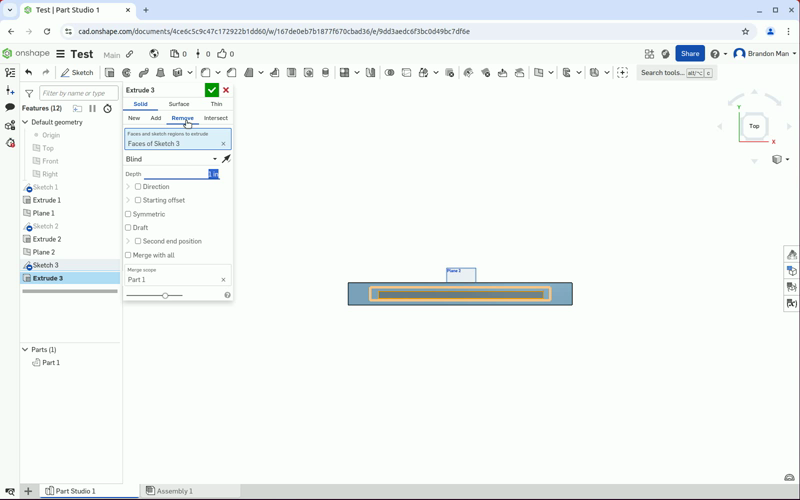
text(1.444)
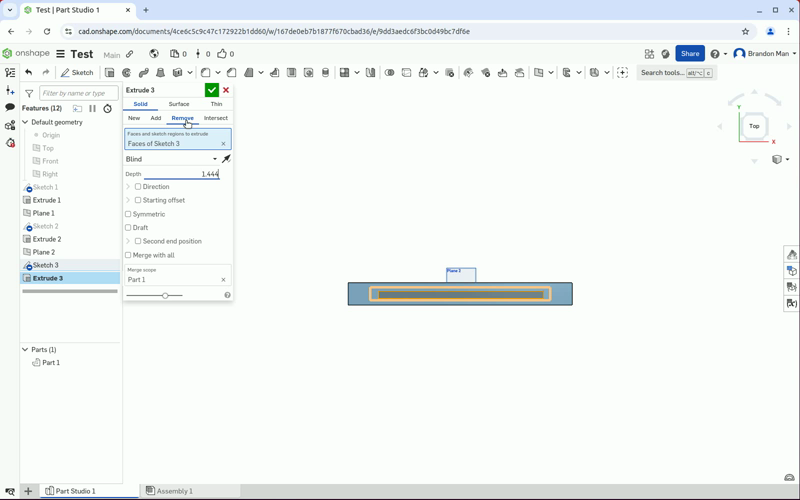
key(tab, 6)
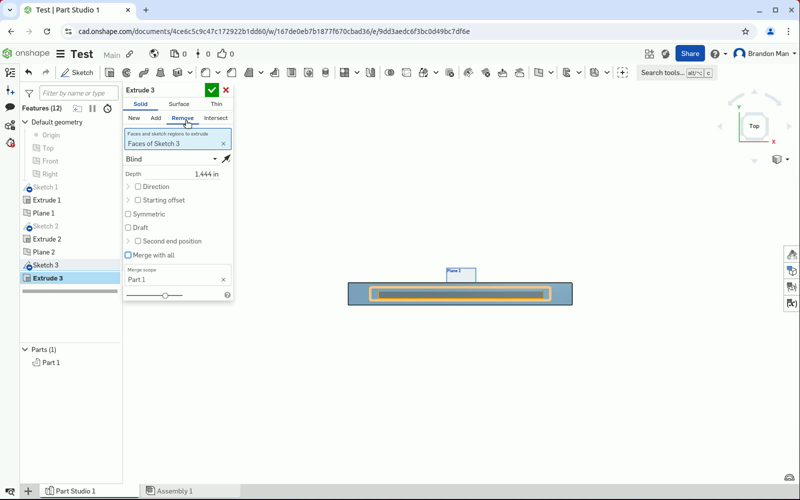
key(space)
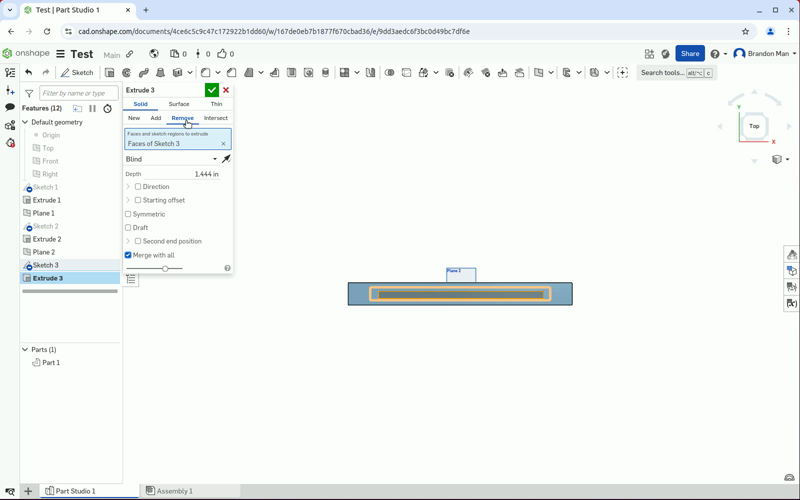
key(enter)
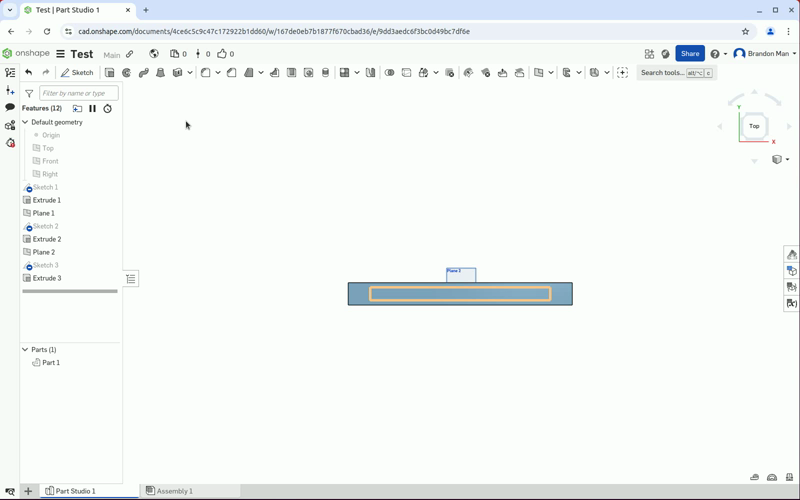
key(shift+h)
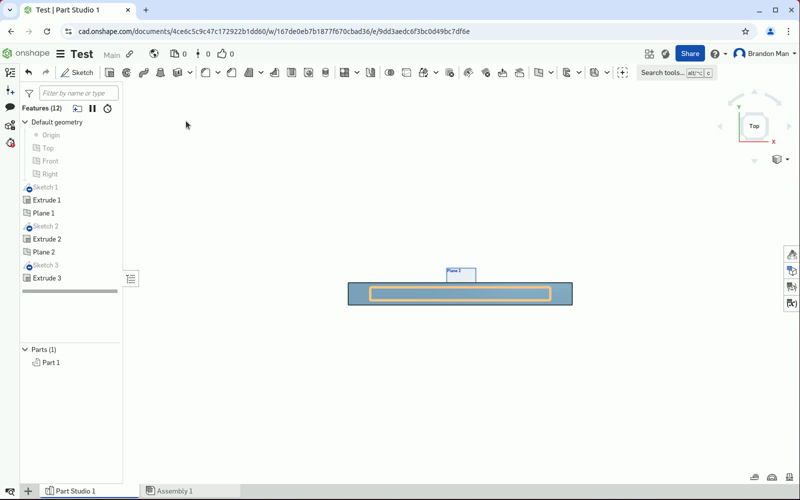
key(shift+h)
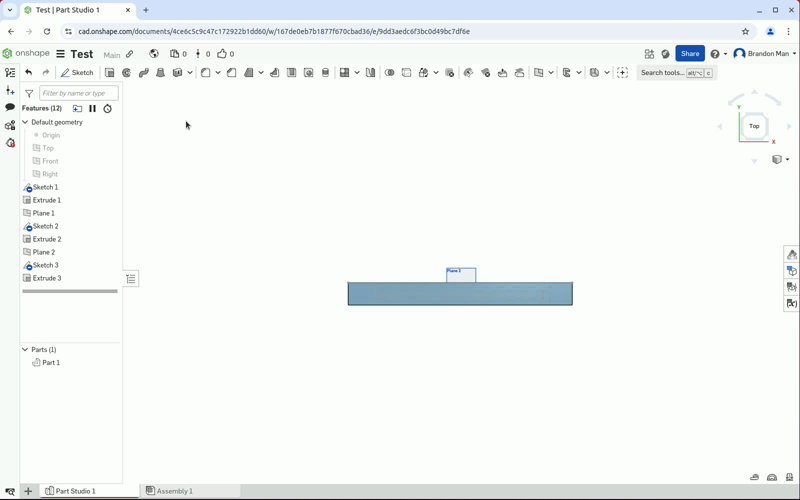
key(shift+7)
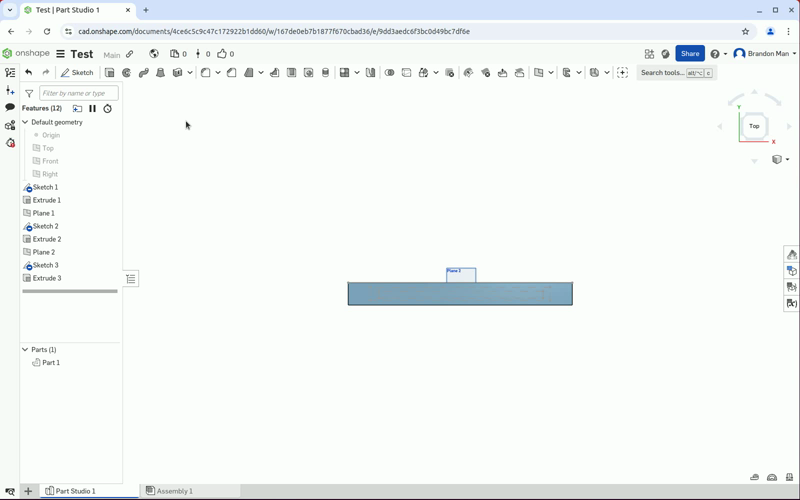
key(up, 3)
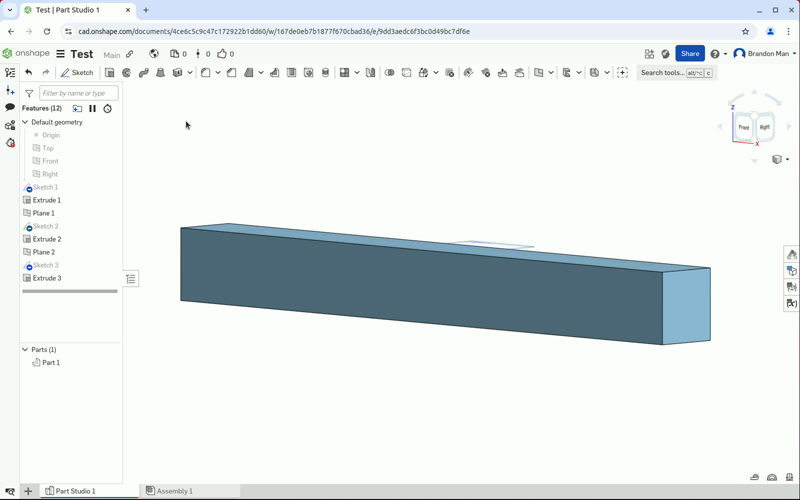
key(left, 3)
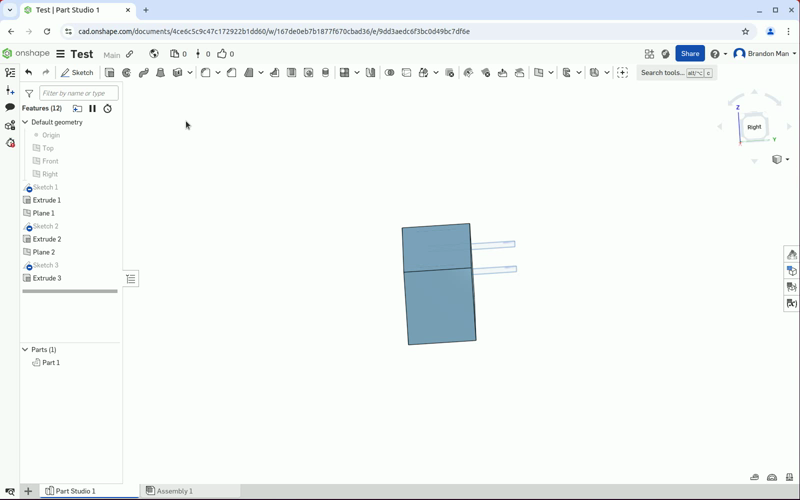
key(right, 3)
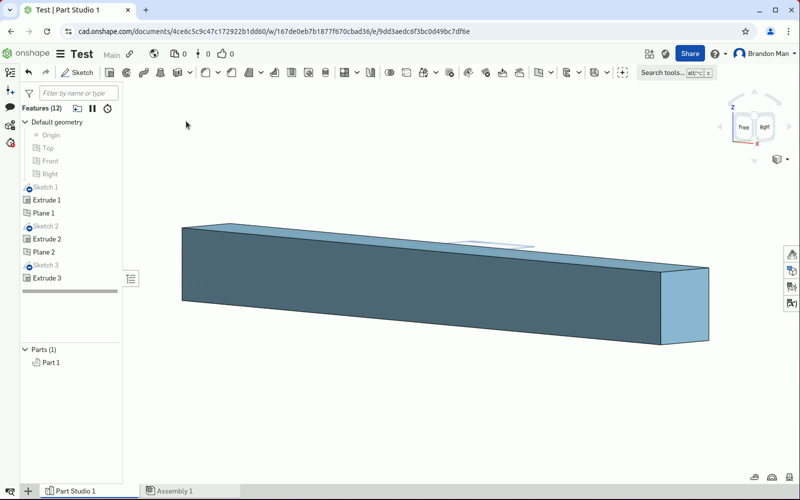
key(down, 3)
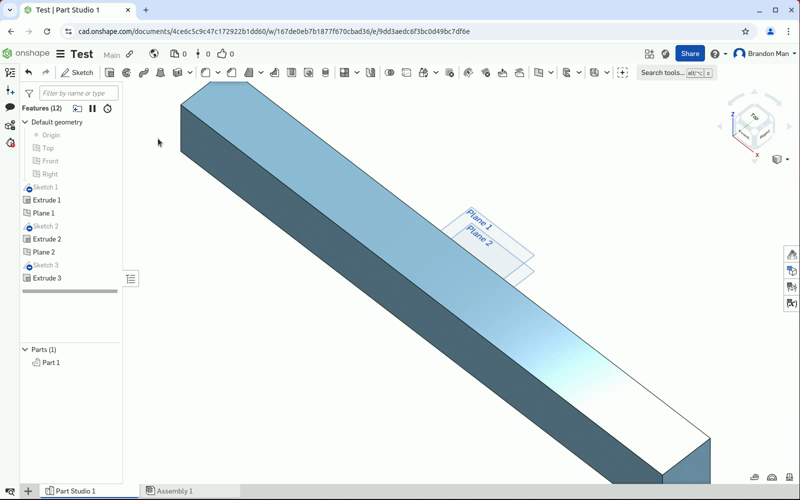
mouse_move(73, 189)
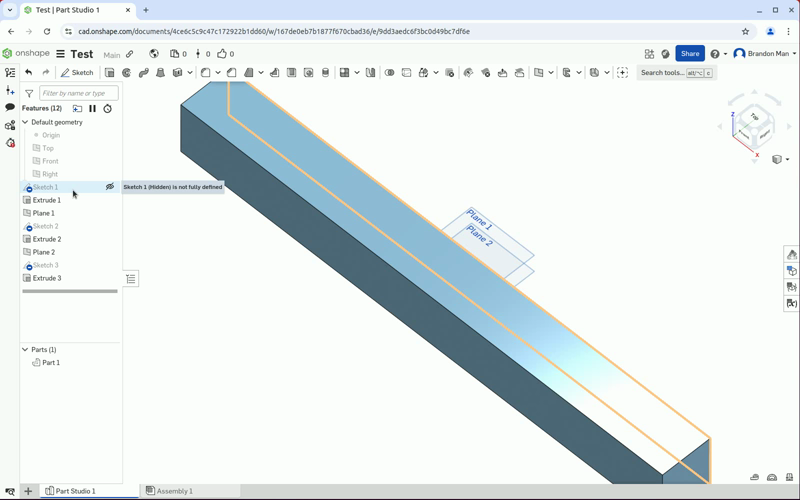
click(73, 189)